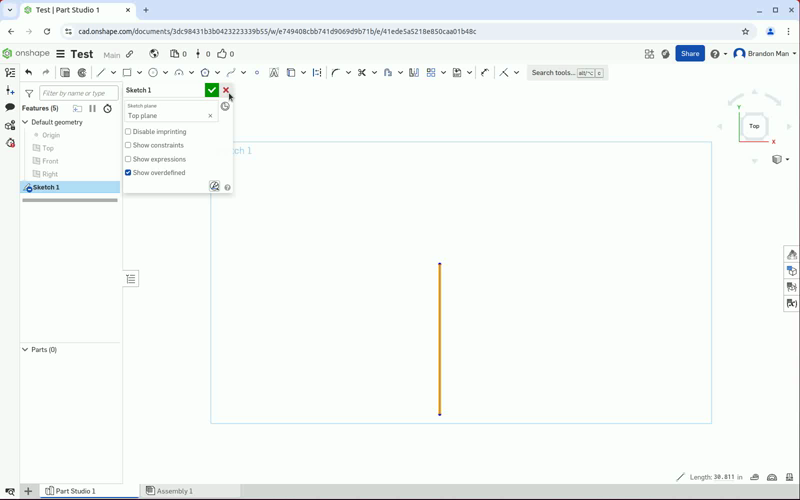
key(shift+h)
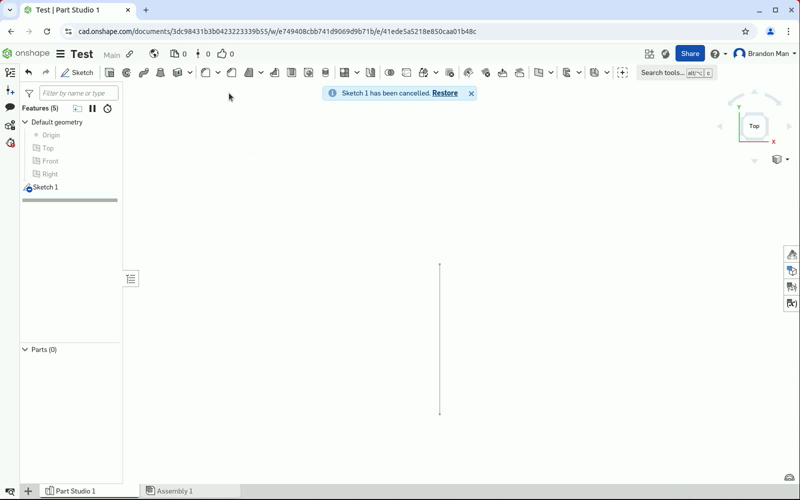
key(shift+s)
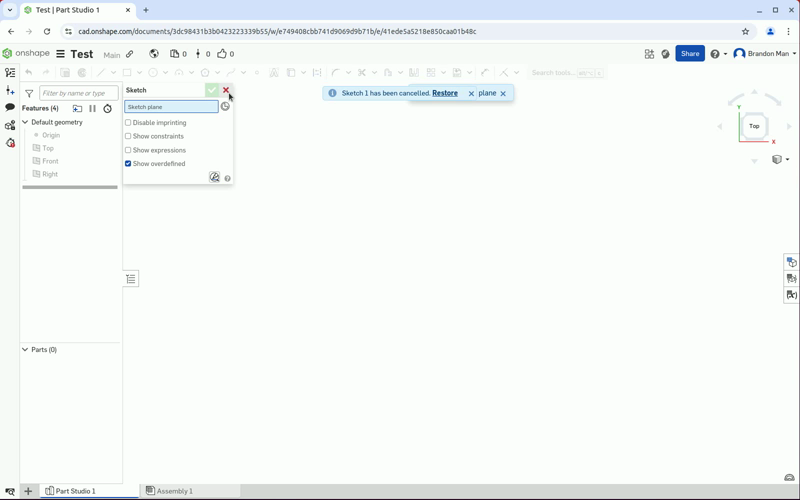
mouse_move(73, 150)
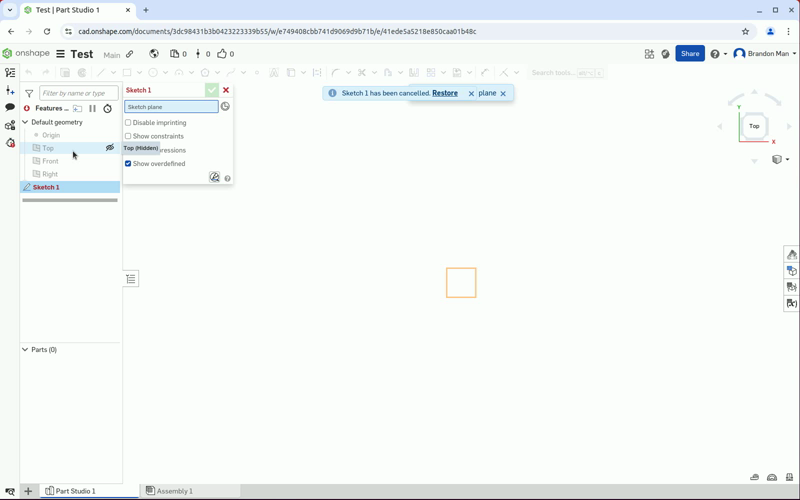
click(73, 150)
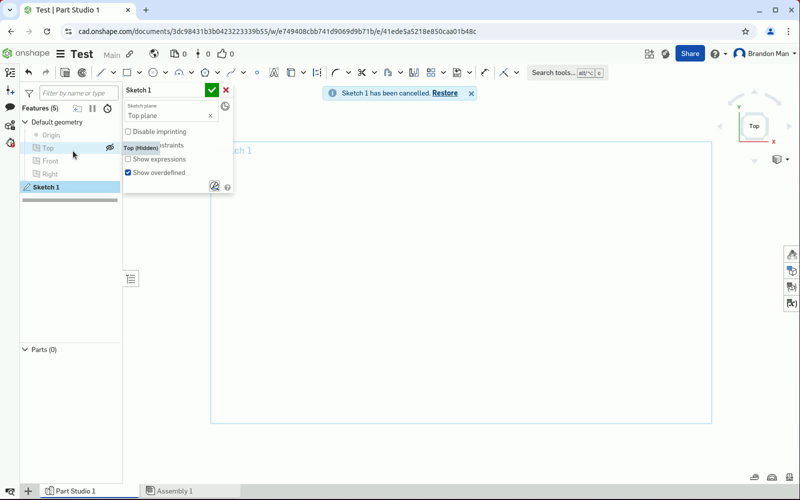
mouse_move(73, 352)
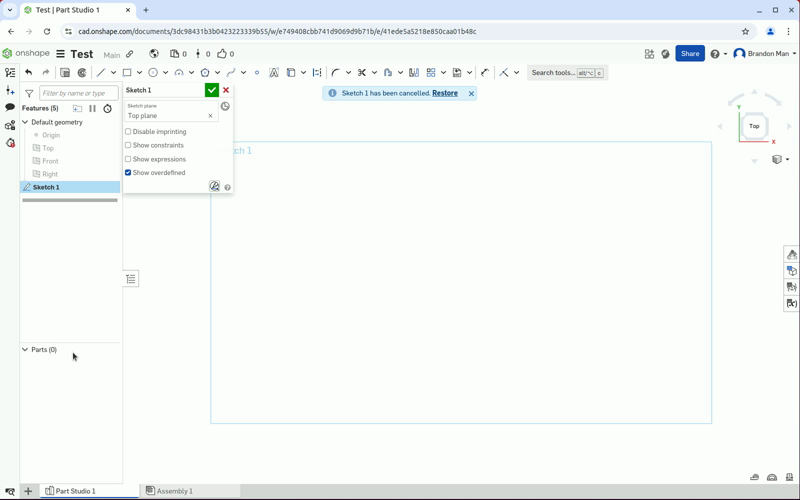
key(y)
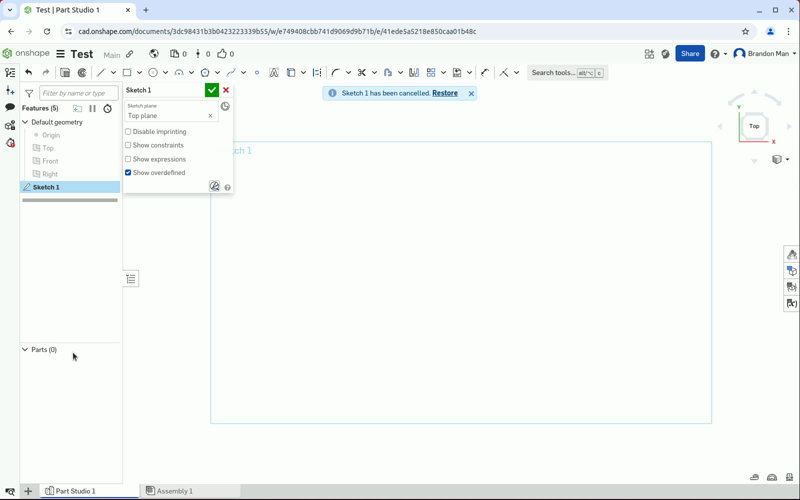
key(l)
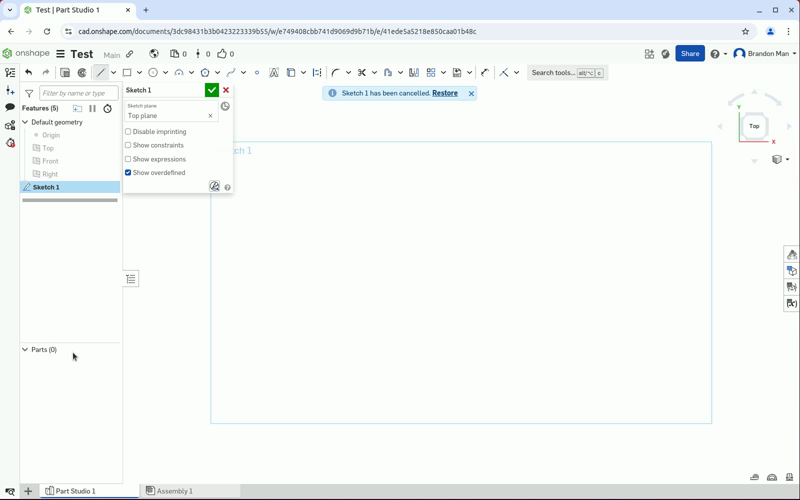
key_down(shift)
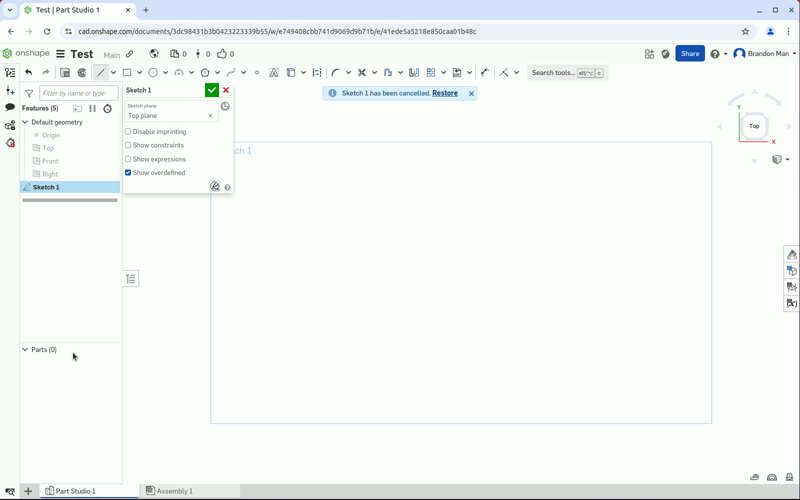
mouse_move(348, 265)
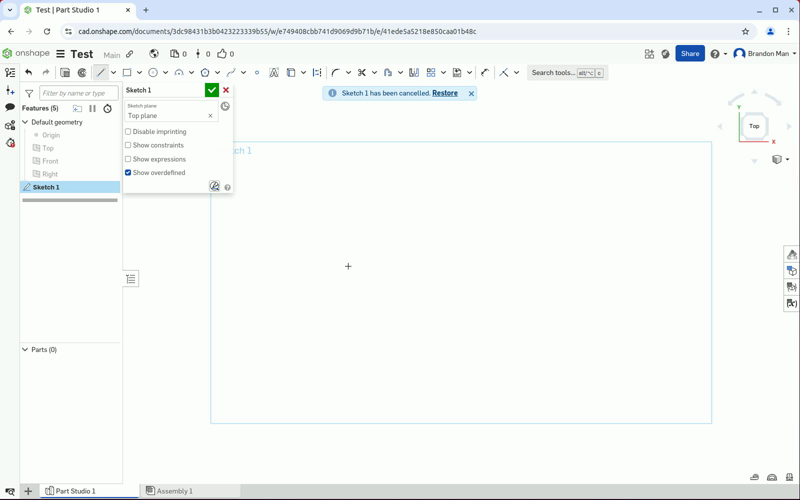
click(348, 265)
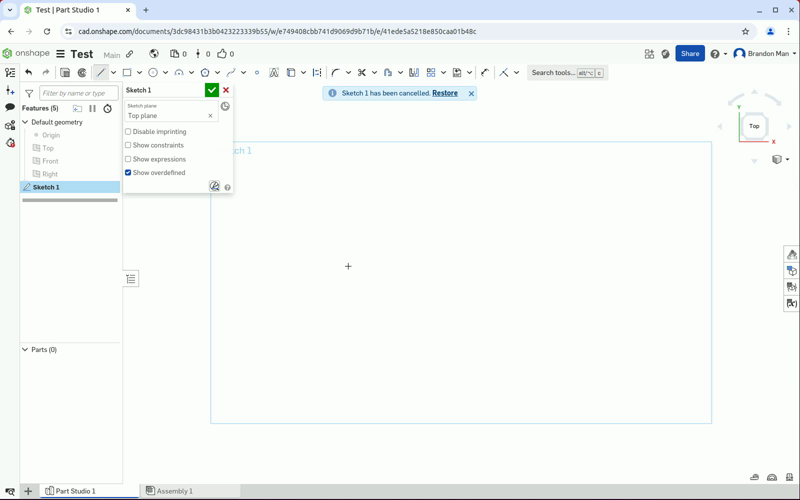
key_up(shift)
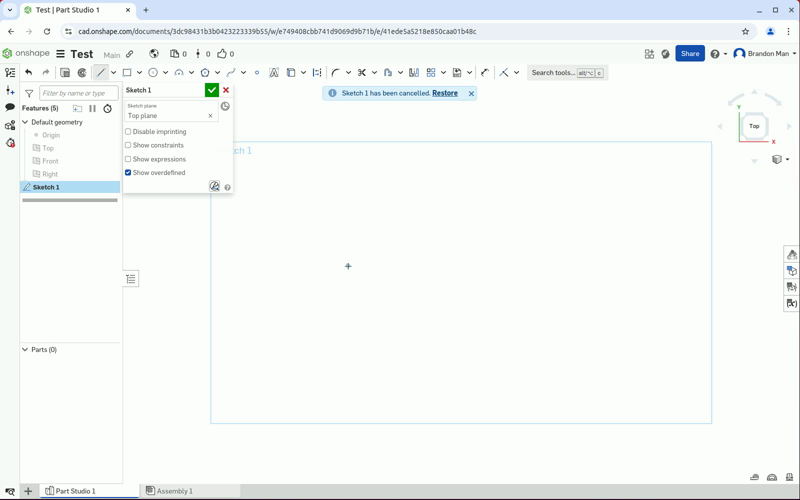
key_down(shift)
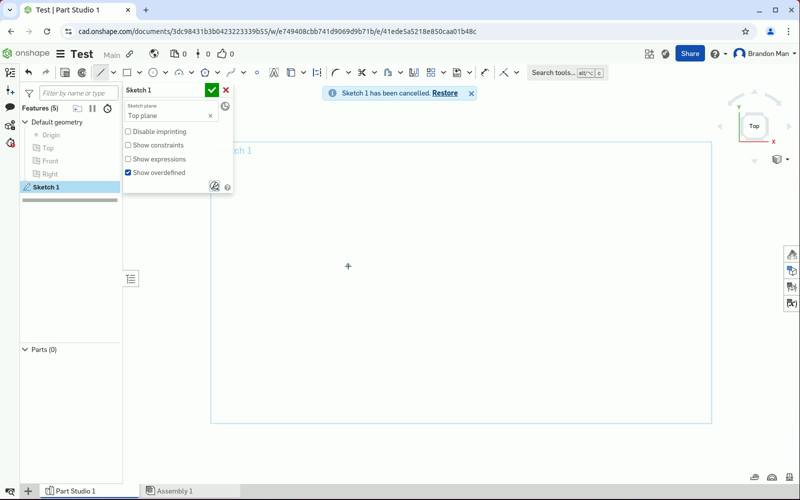
mouse_move(378, 265)
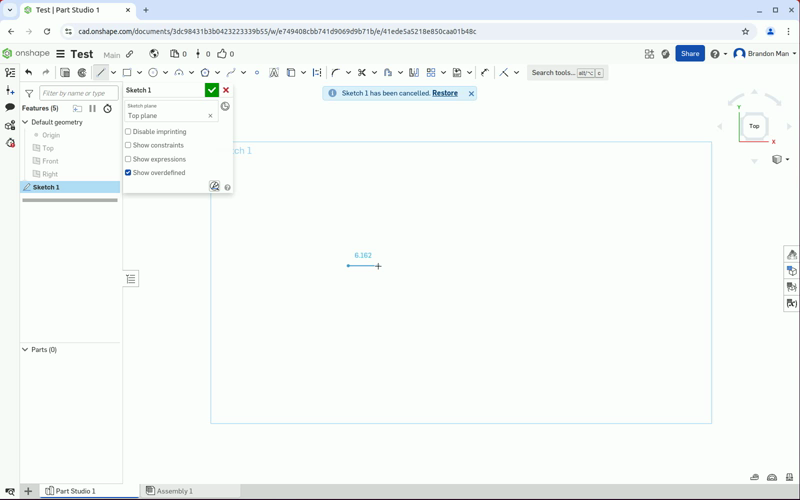
mouse_move(358, 265)
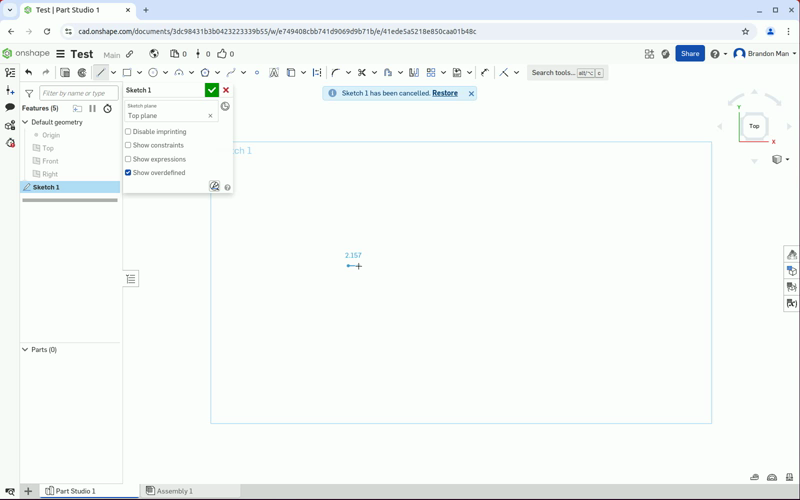
click(358, 265)
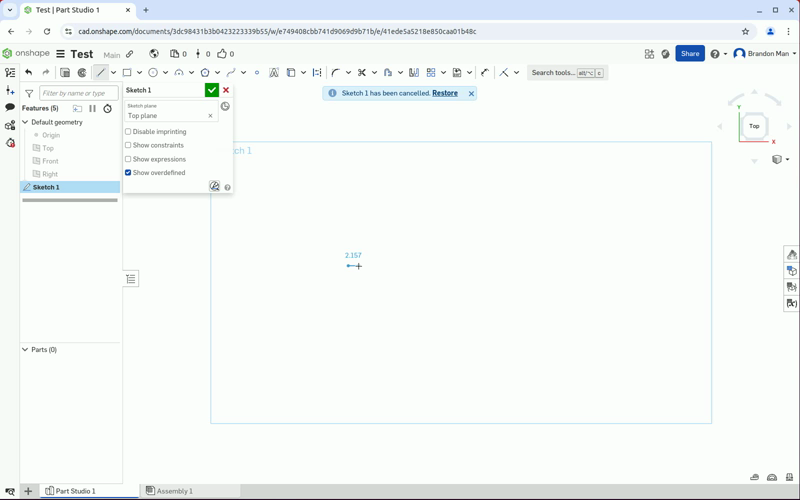
key_up(shift)
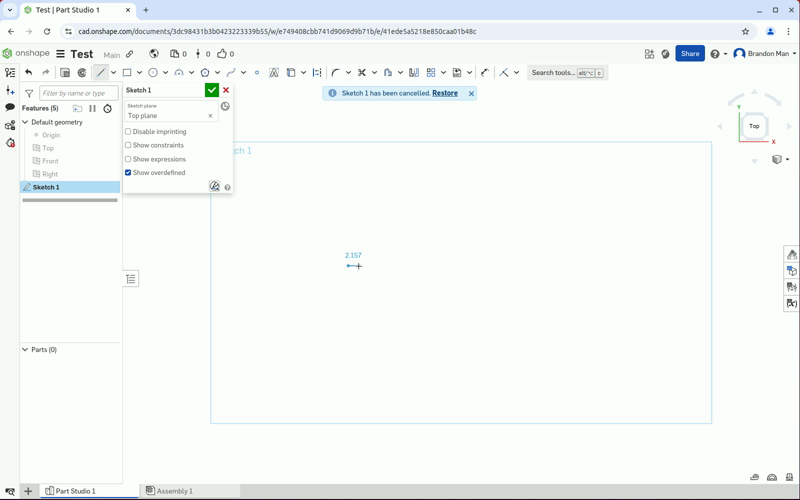
key_down(shift)
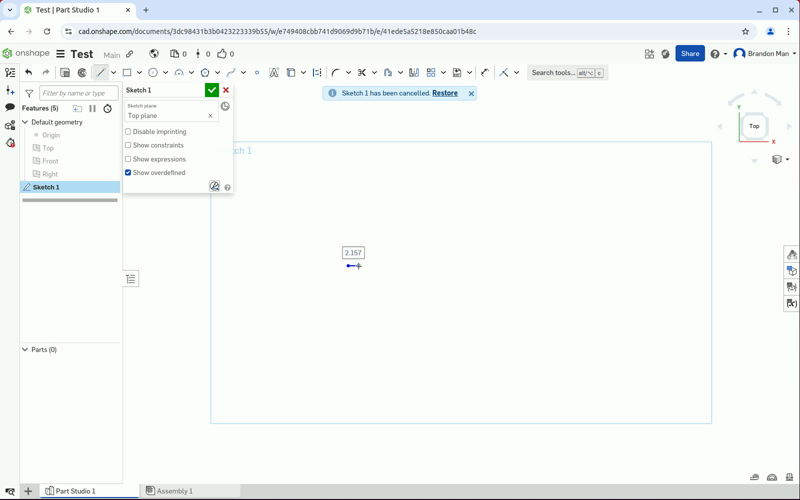
mouse_move(388, 265)
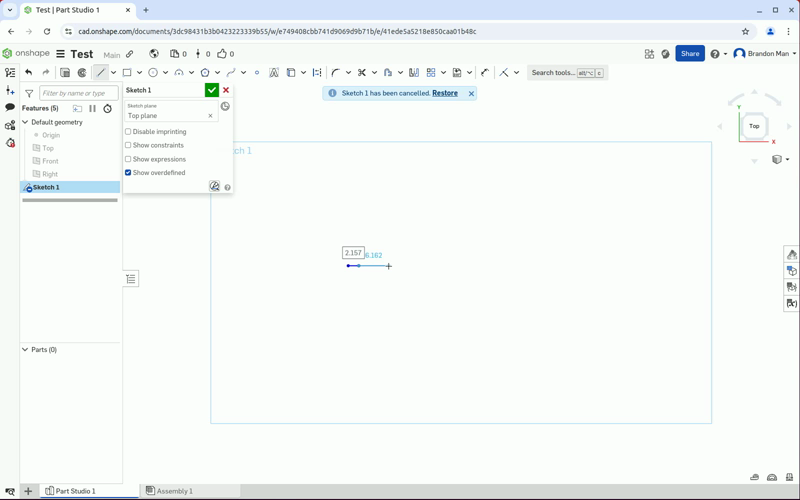
mouse_move(358, 255)
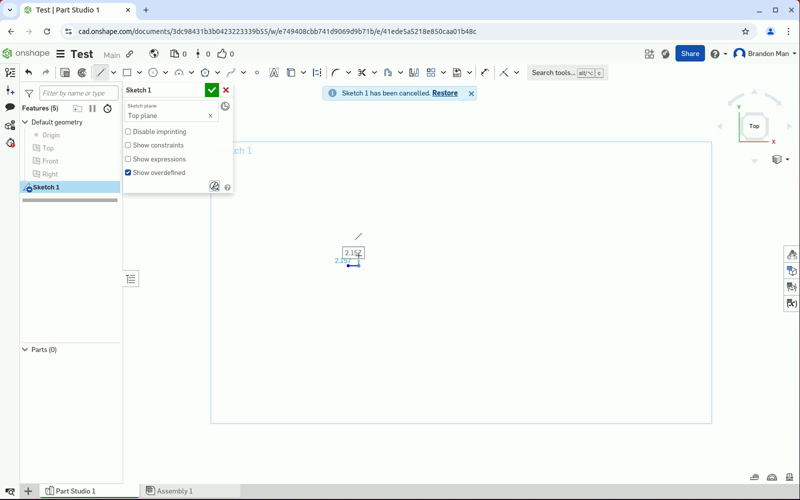
click(358, 255)
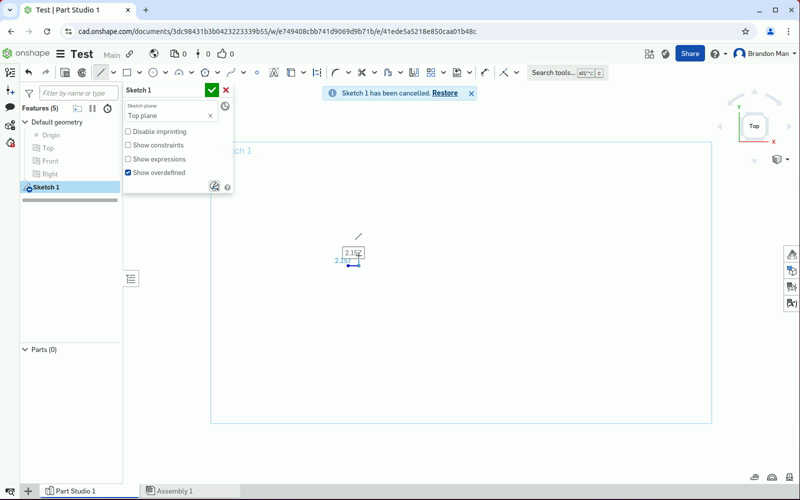
key_up(shift)
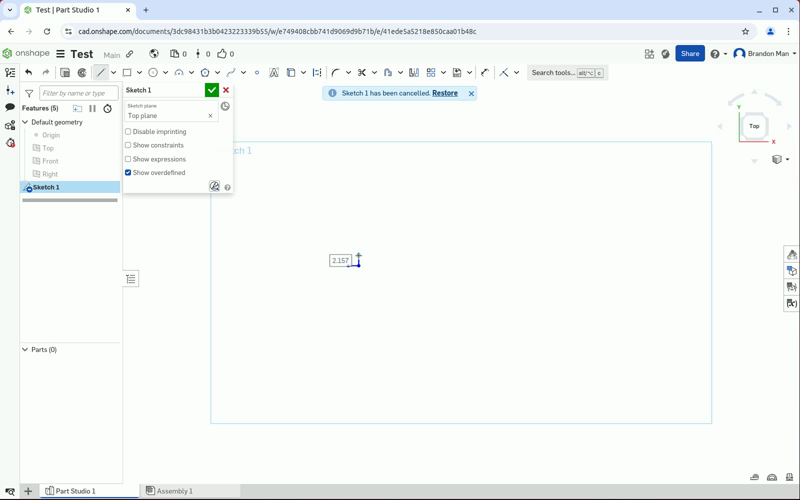
key_down(shift)
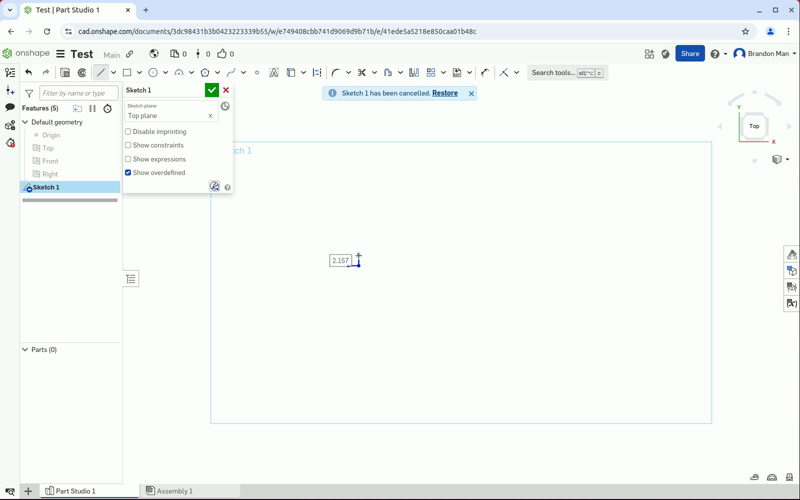
mouse_move(388, 255)
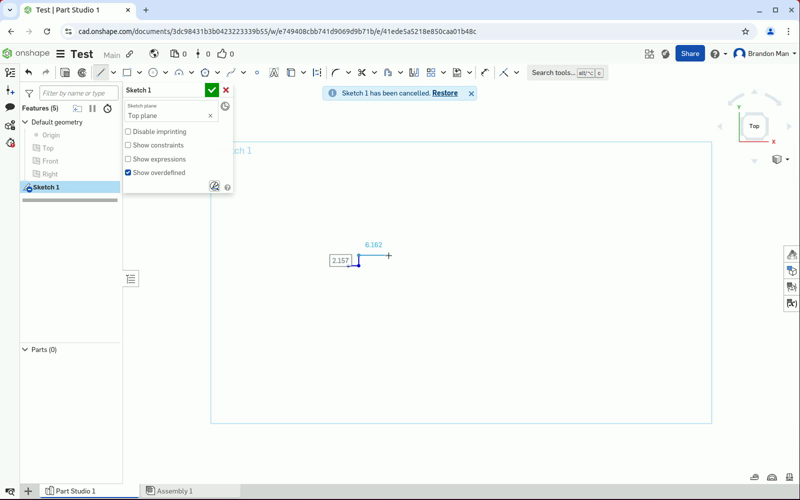
mouse_move(348, 255)
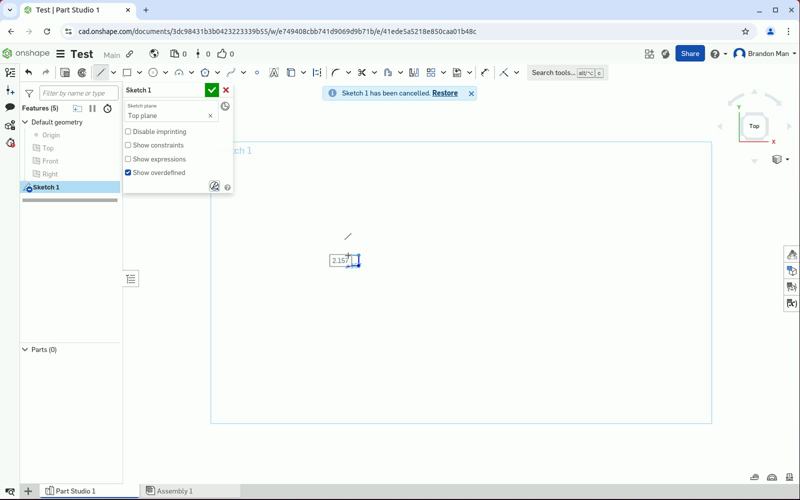
click(348, 255)
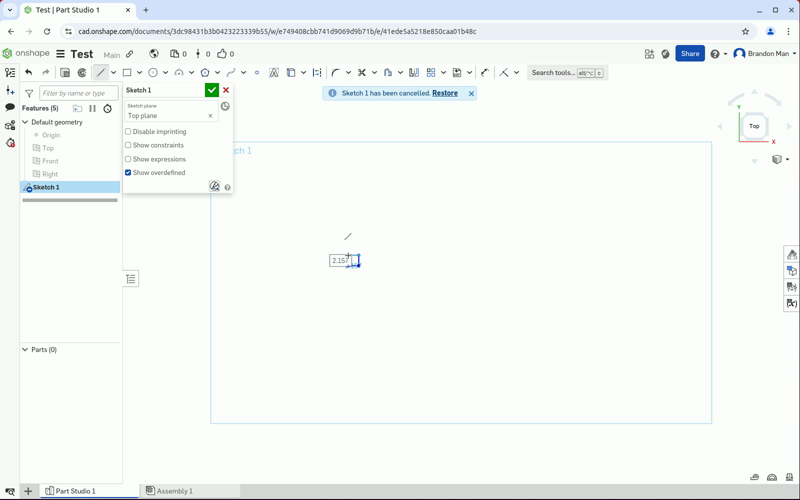
key_up(shift)
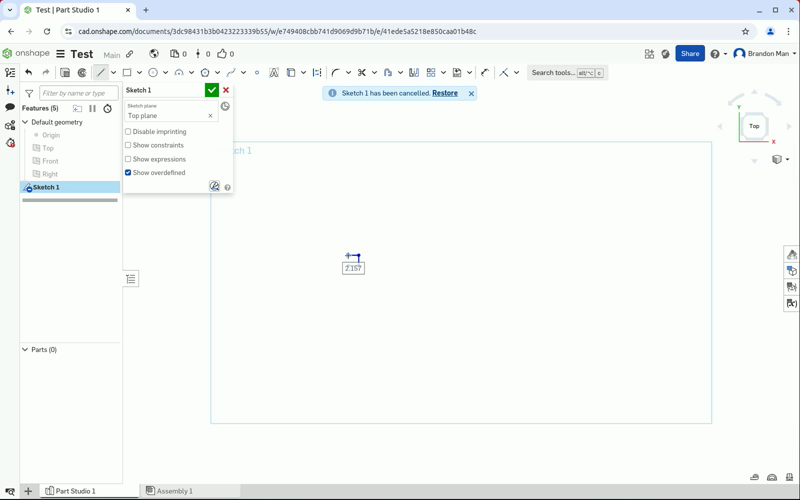
mouse_move(378, 255)
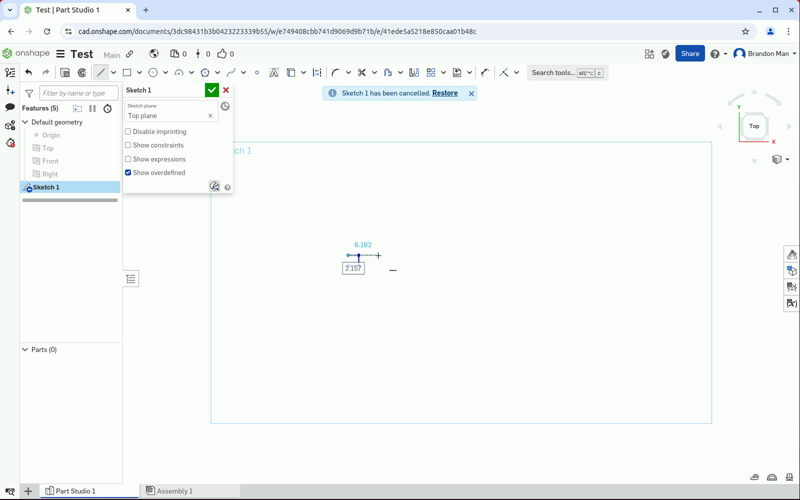
key_down(shift)
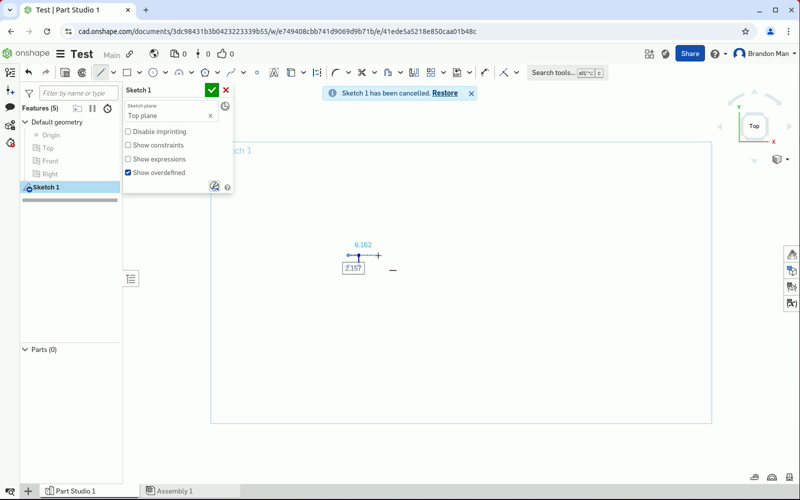
mouse_move(348, 265)
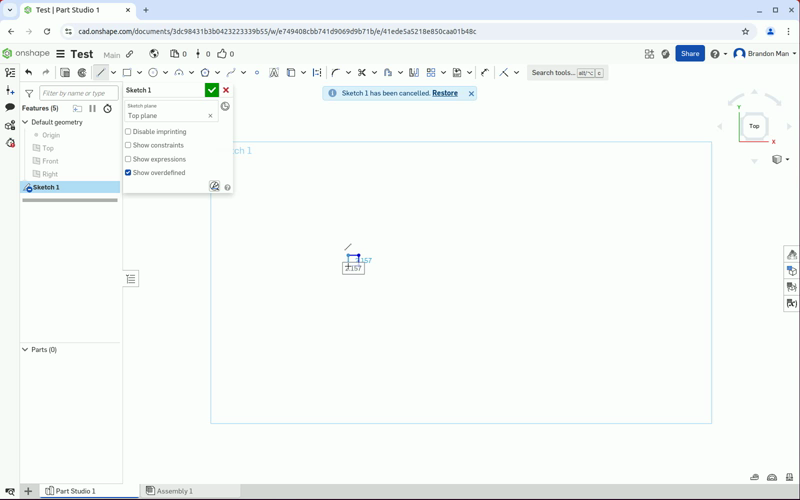
key_up(shift)
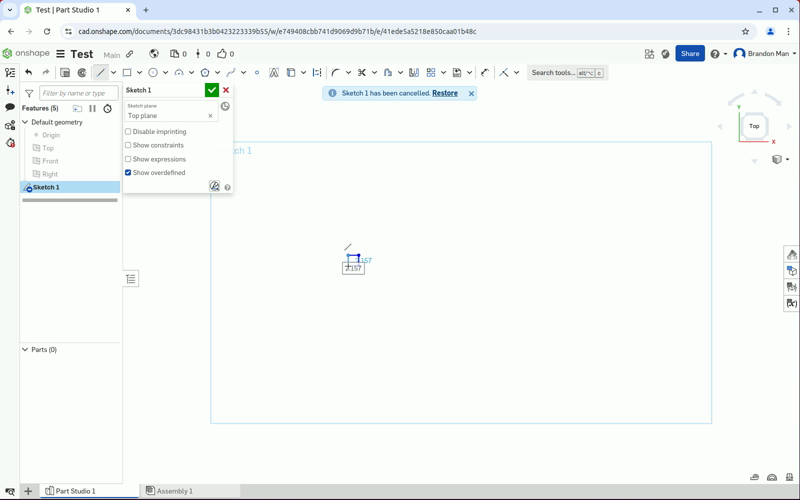
click(348, 265)
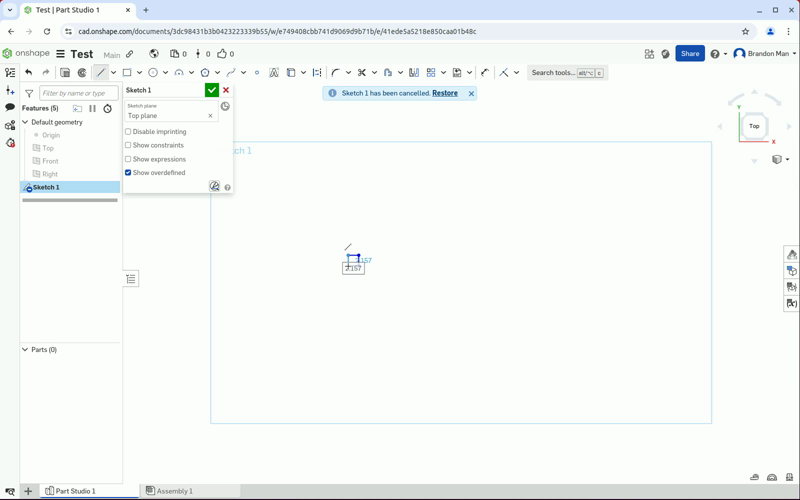
key(esc)
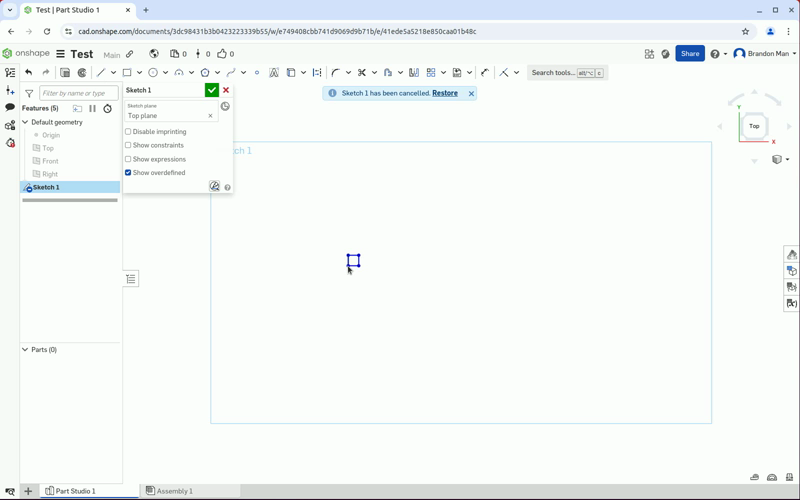
mouse_move(354, 265)
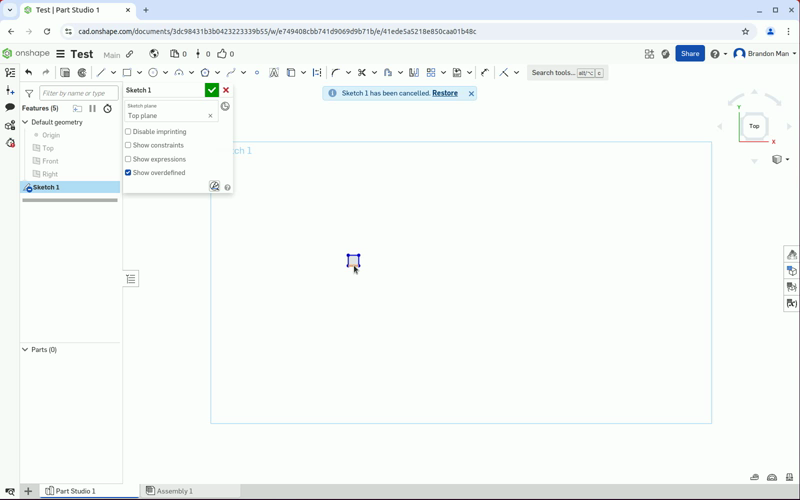
scroll(6)
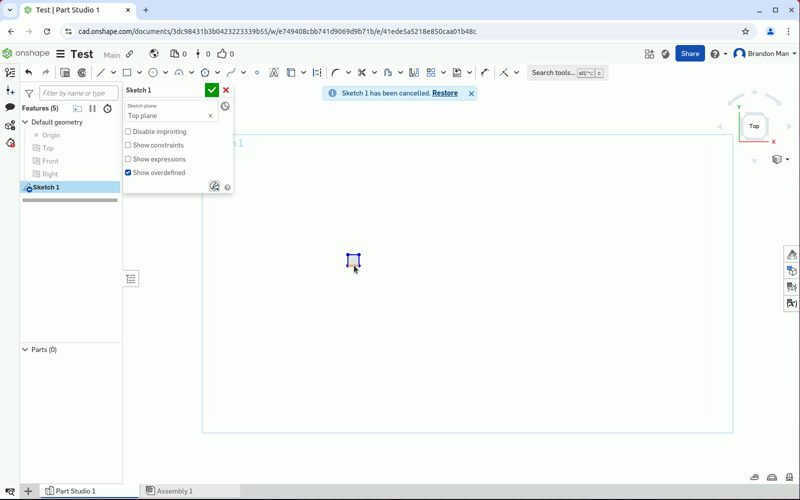
scroll(6)
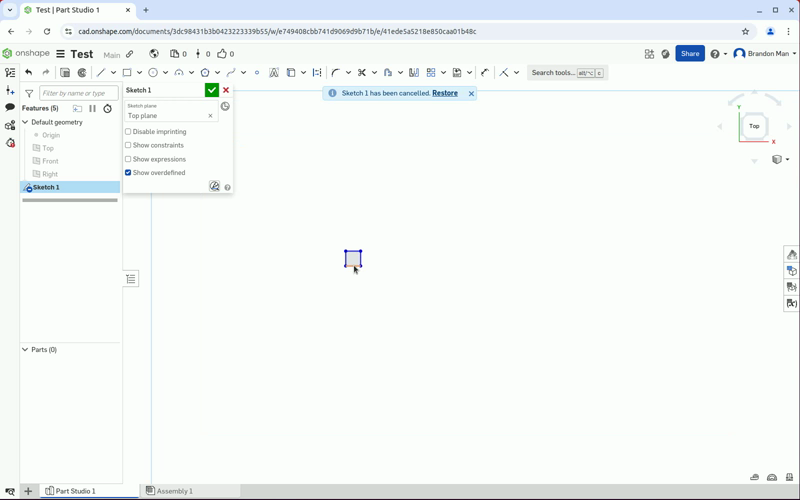
scroll(6)
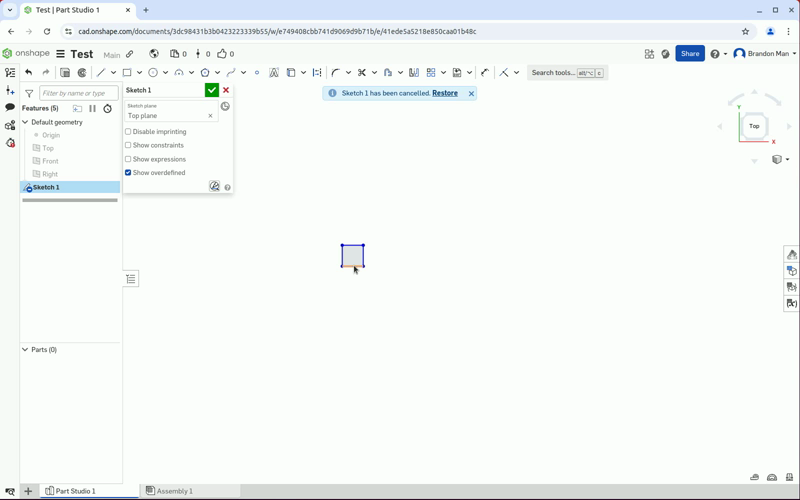
scroll(6)
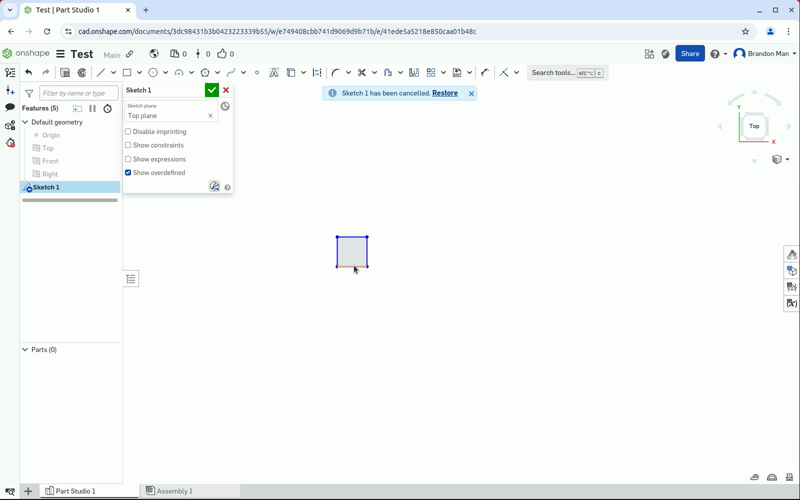
scroll(6)
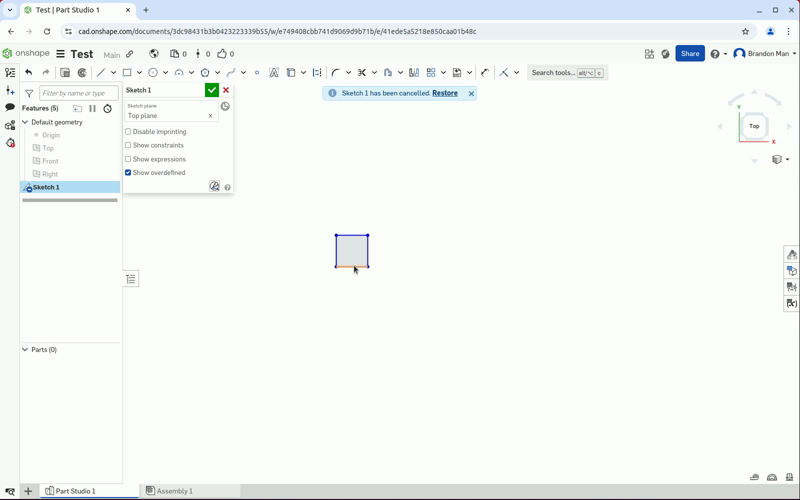
scroll(6)
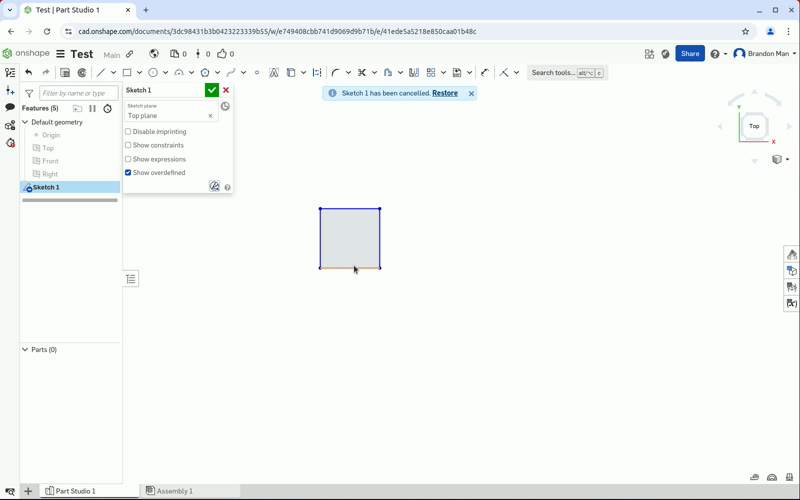
scroll(6)
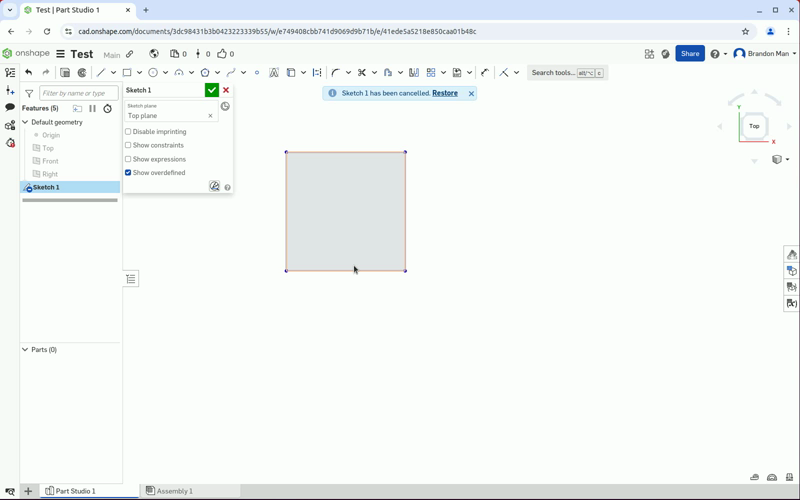
click(354, 265)
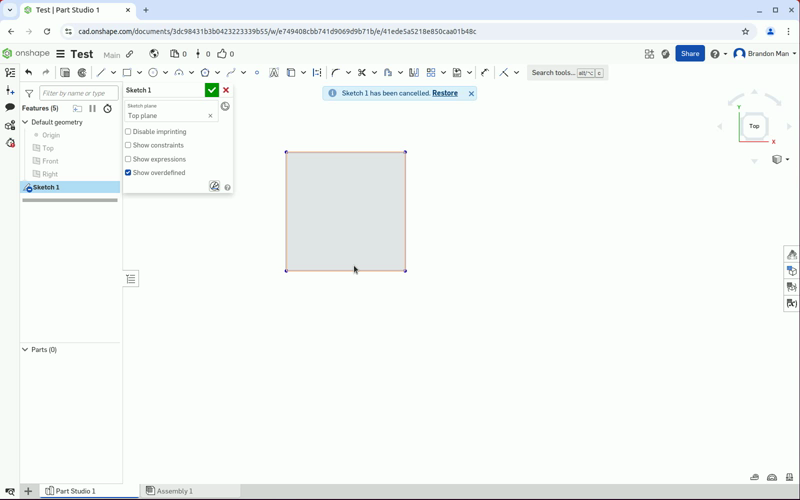
scroll(-6)
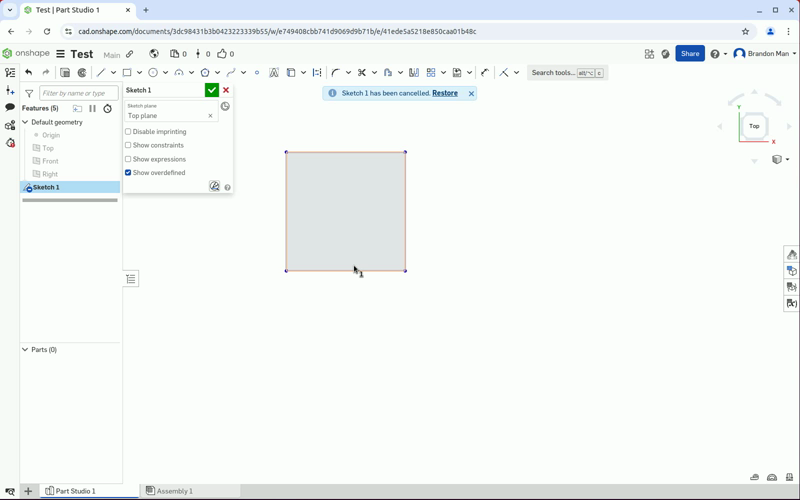
scroll(-6)
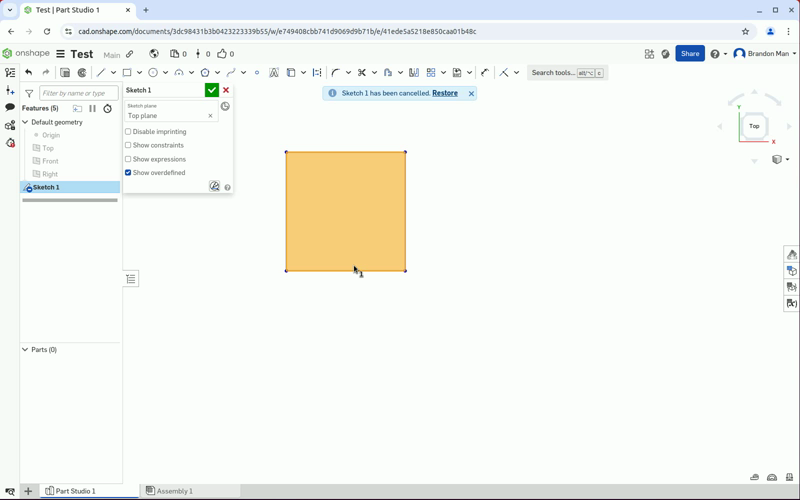
scroll(-6)
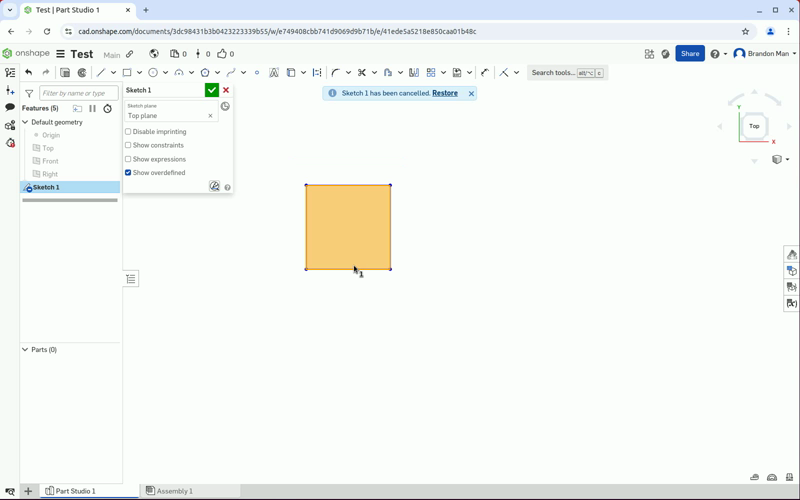
scroll(-6)
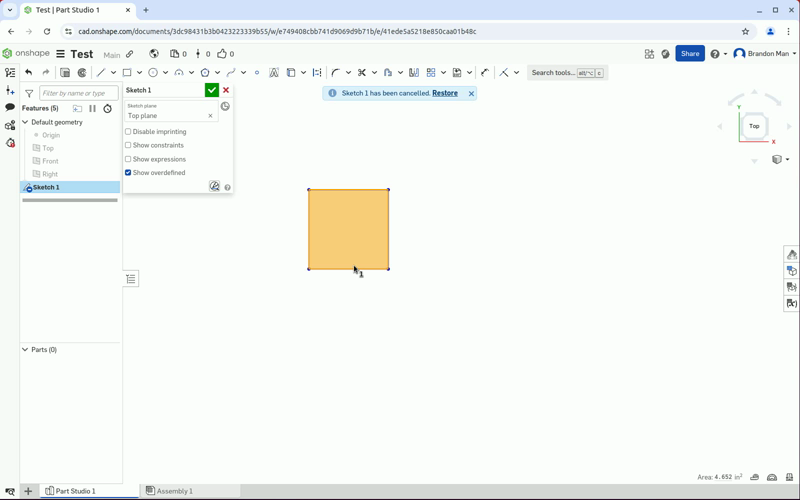
scroll(-6)
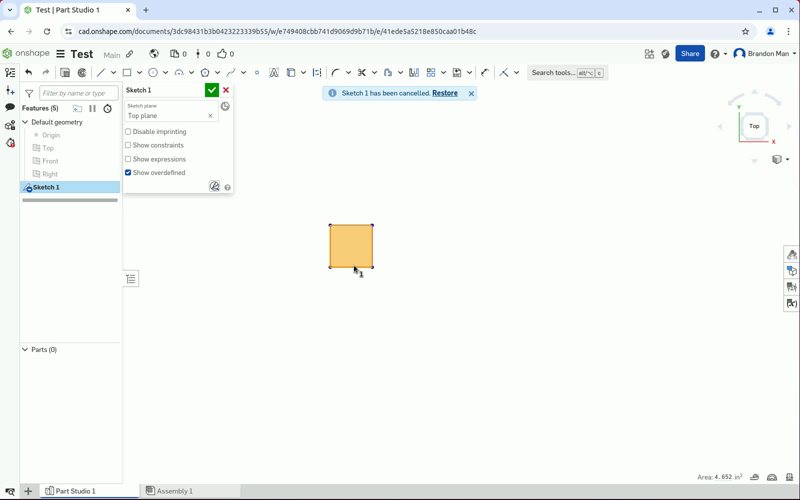
scroll(-6)
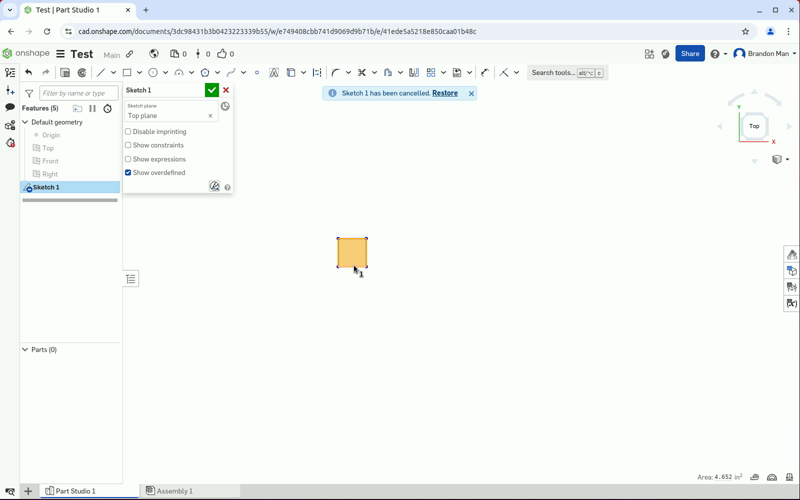
scroll(-6)
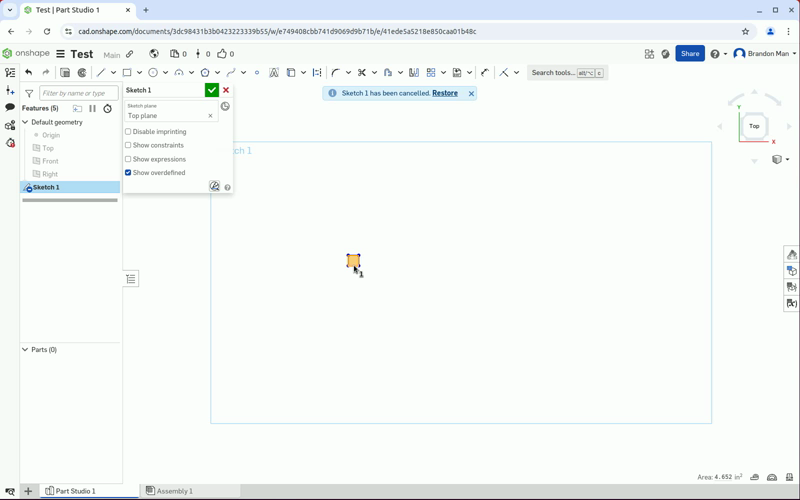
mouse_move(73, 352)
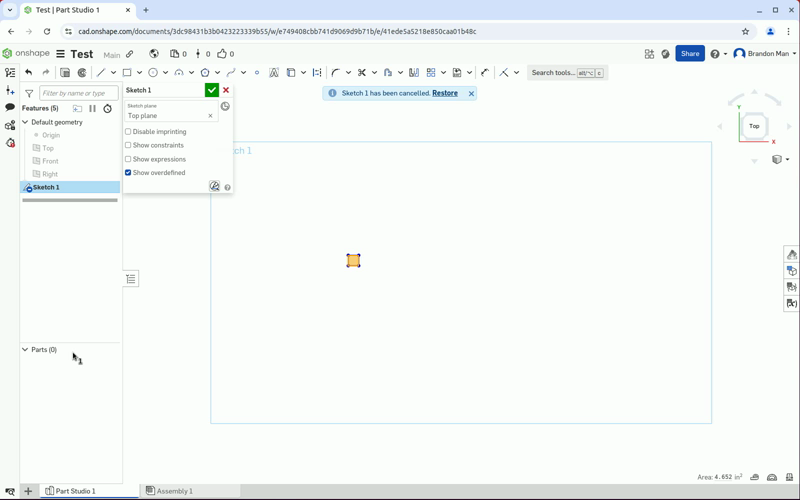
key(shift+y)
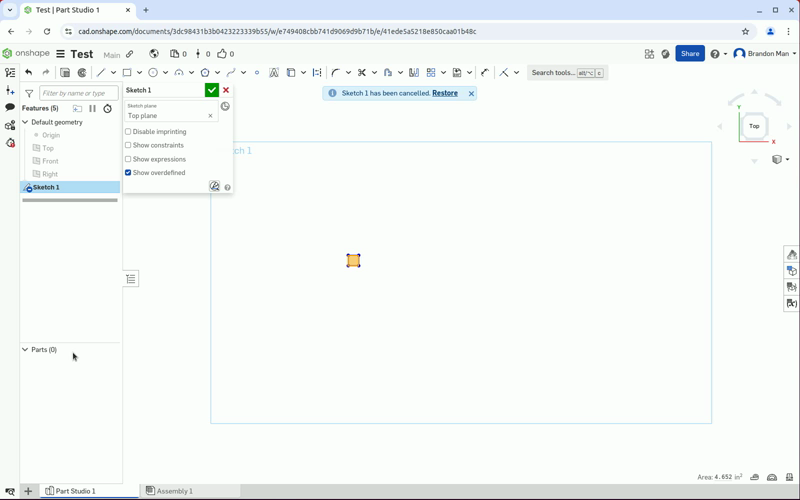
key(shift+e)
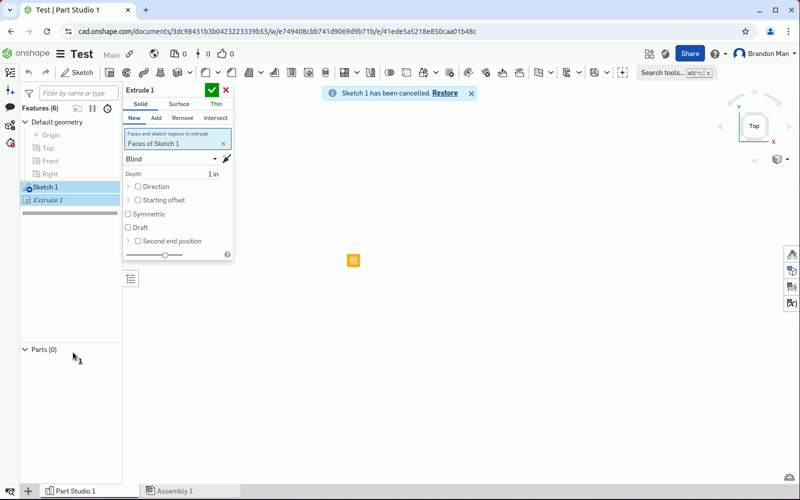
mouse_move(143, 106)
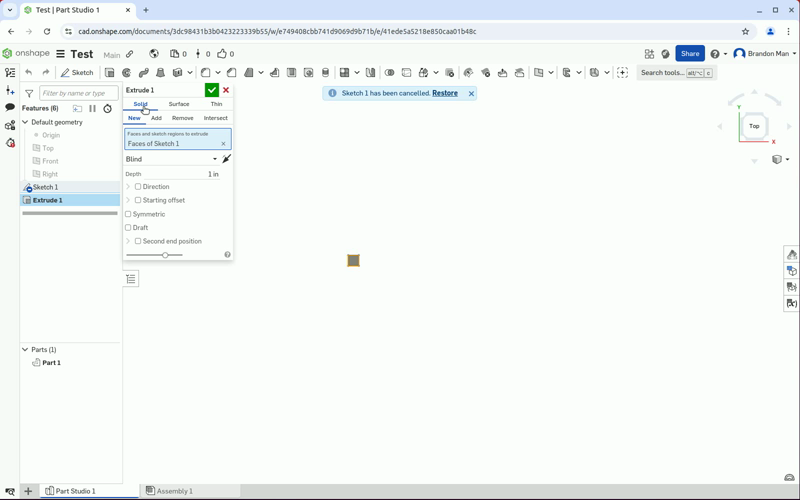
click(143, 106)
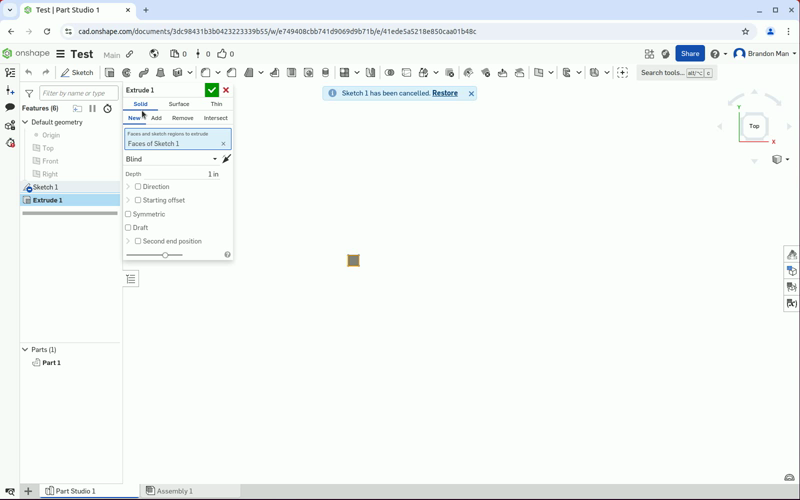
mouse_move(137, 120)
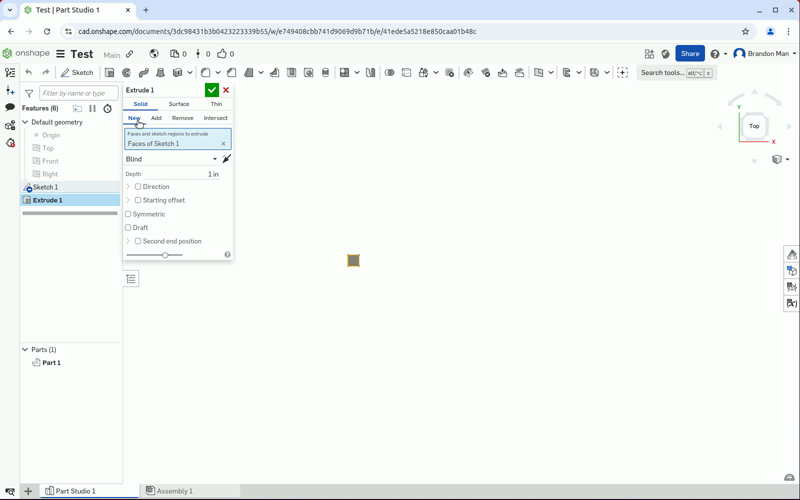
click(137, 120)
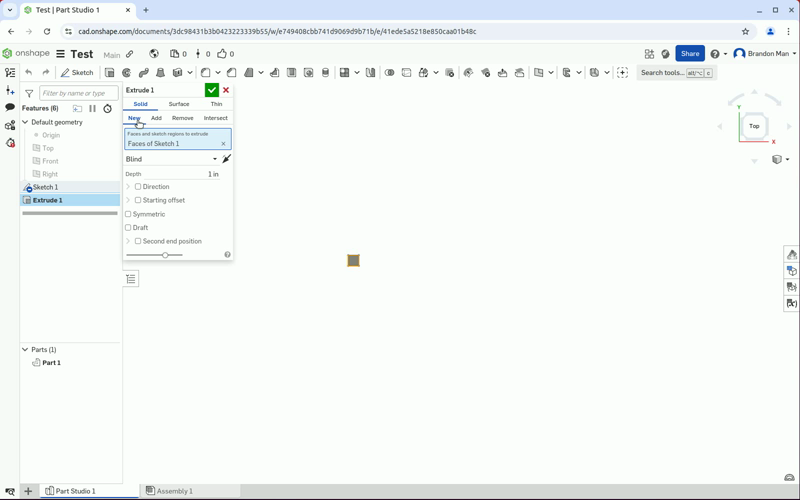
key(tab, 4)
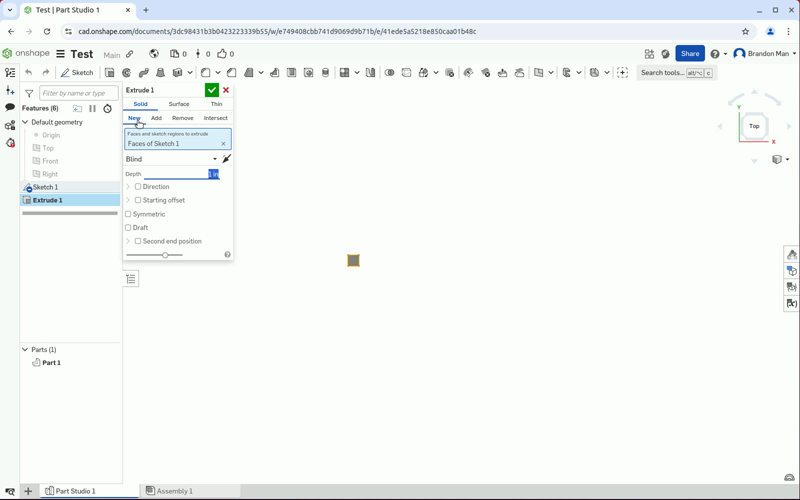
text(1.926)
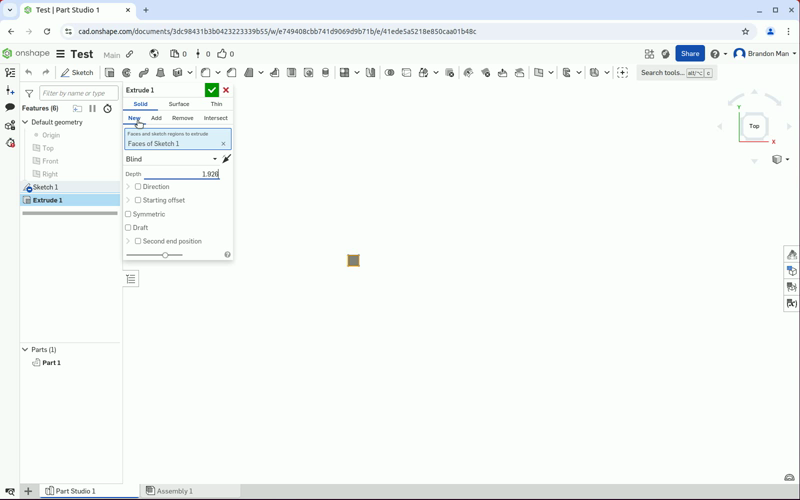
key(enter)
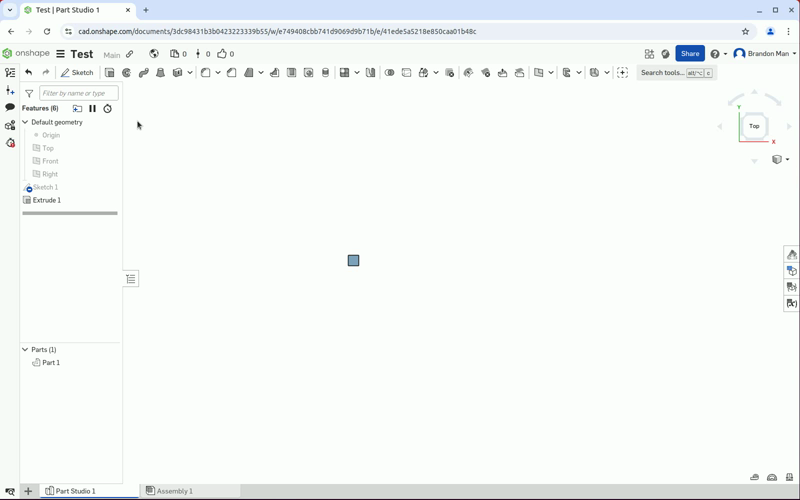
key(shift+h)
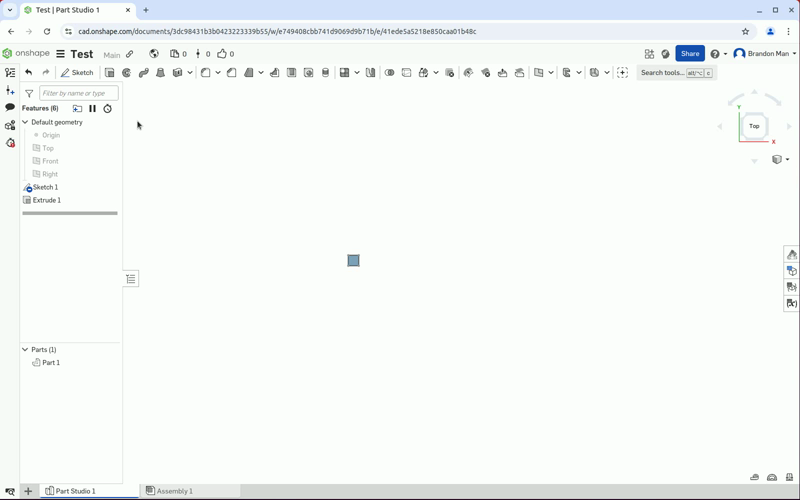
key(shift+h)
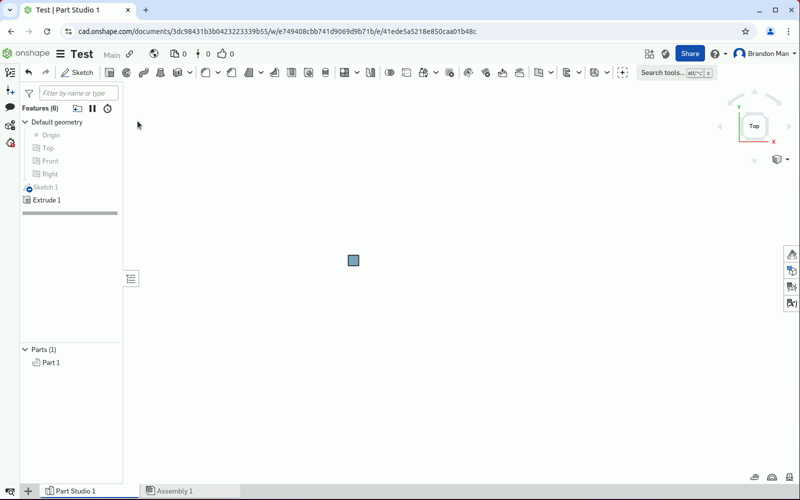
mouse_move(73, 189)
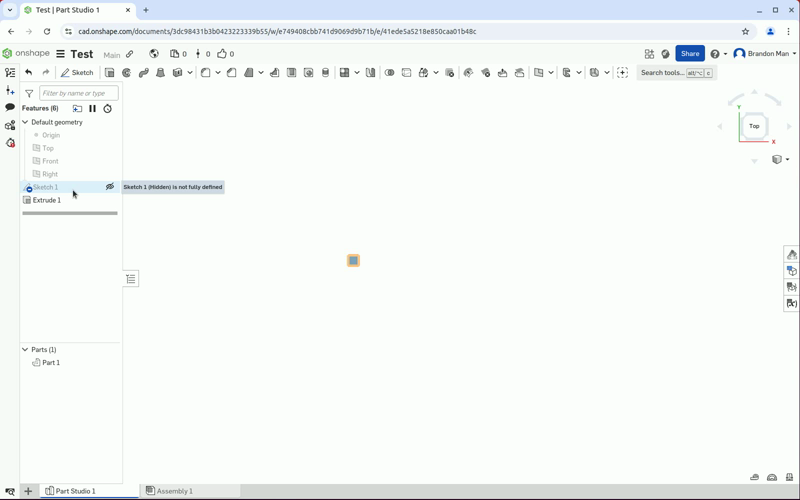
click(73, 189)
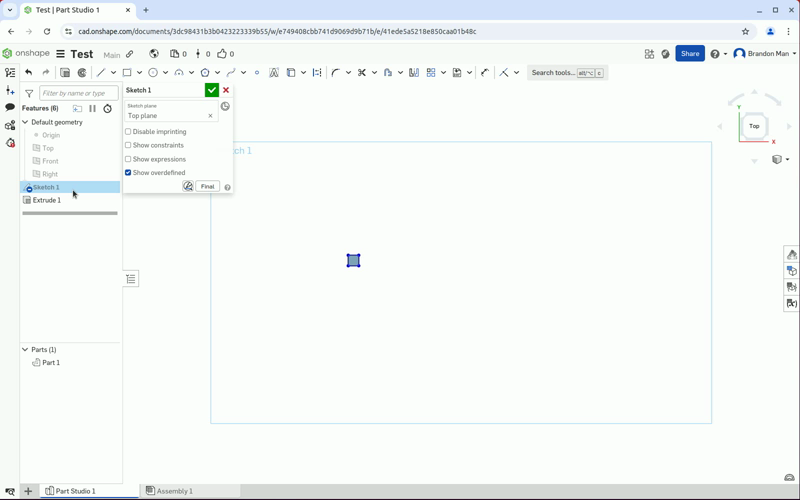
mouse_move(229, 92)
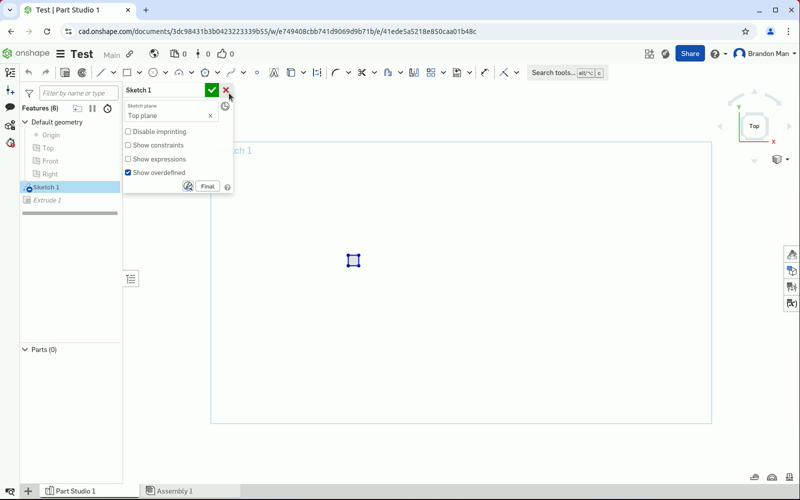
click(229, 92)
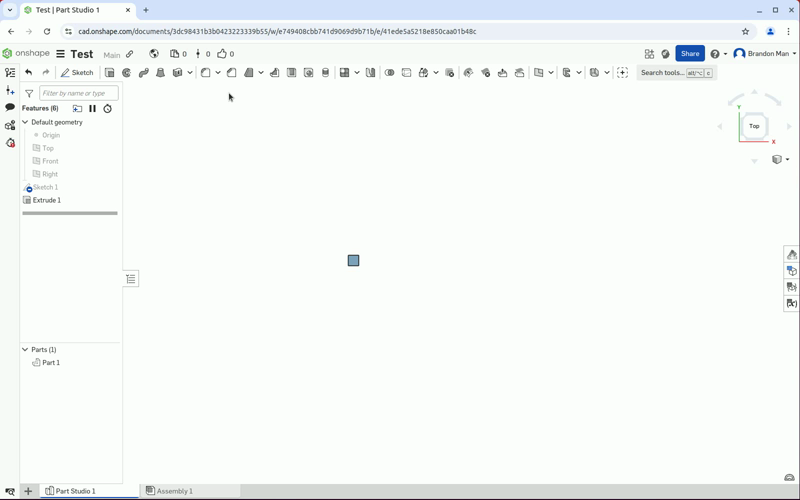
mouse_move(541, 75)
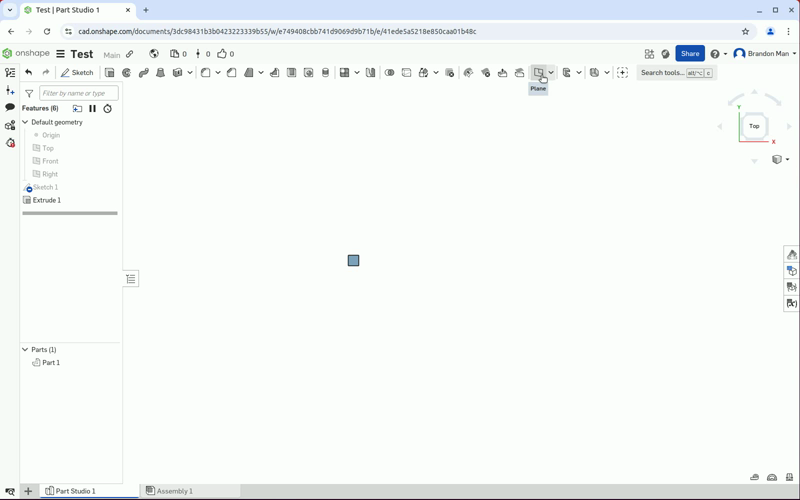
click(541, 75)
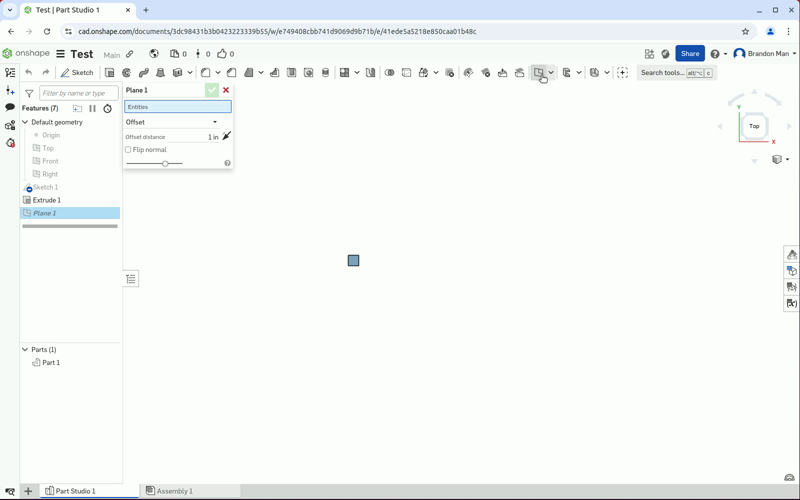
mouse_move(73, 150)
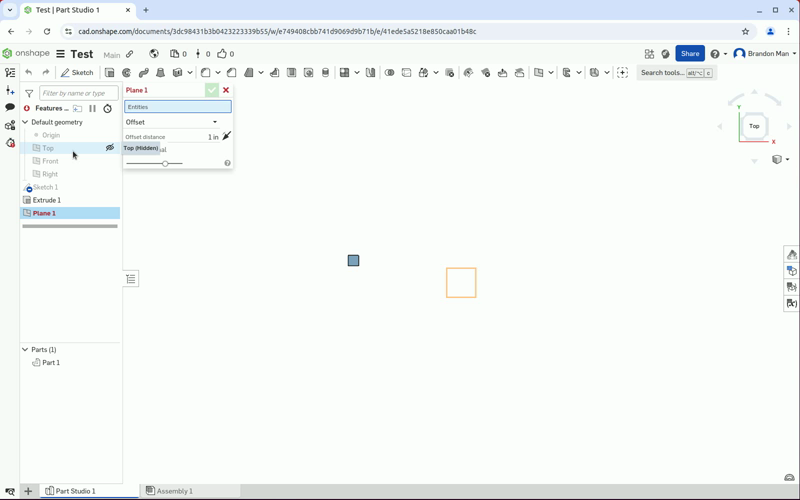
click(73, 150)
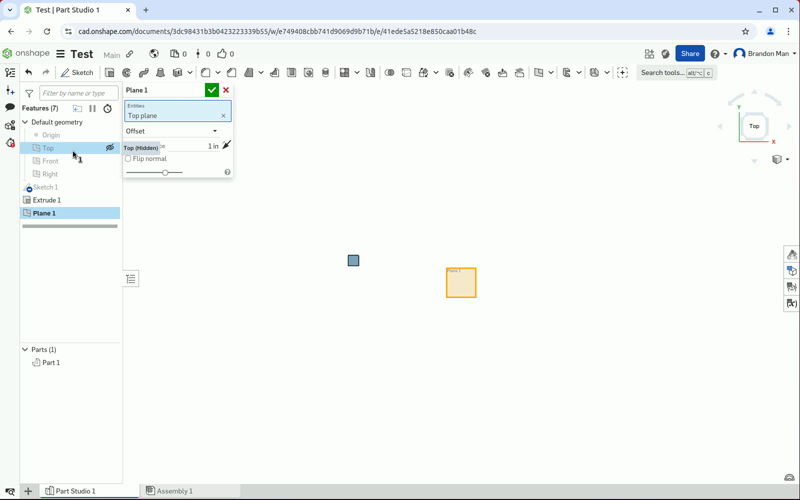
key(tab, 2)
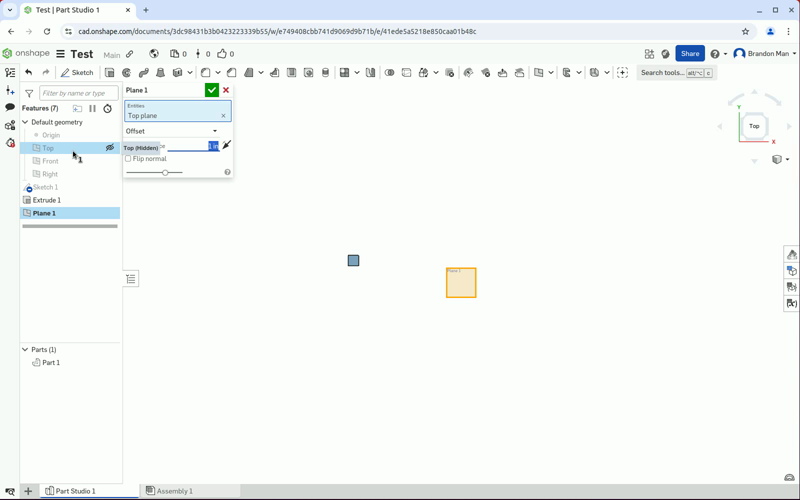
text(1.91)
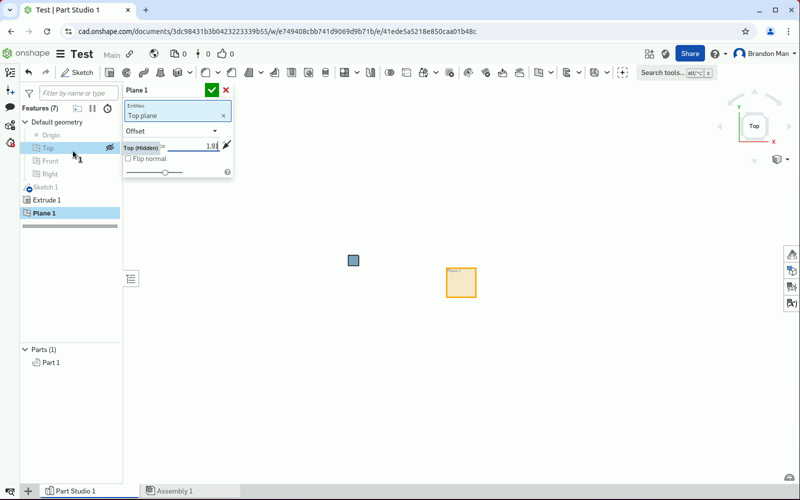
key(enter, 2)
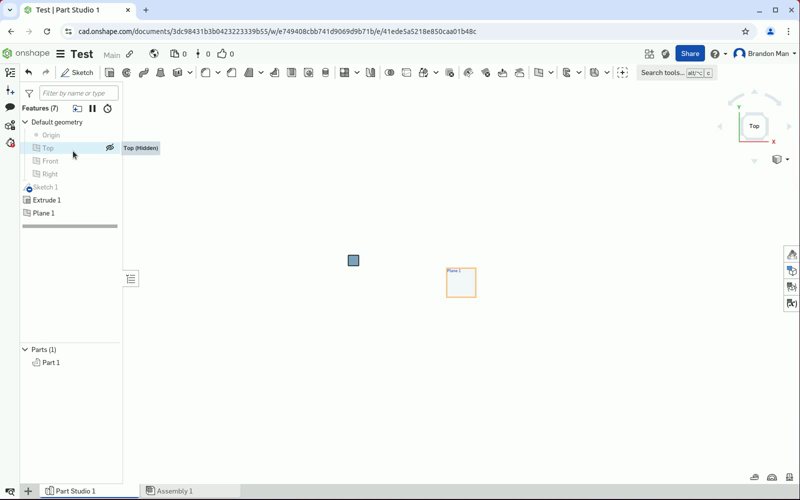
key(shift+s)
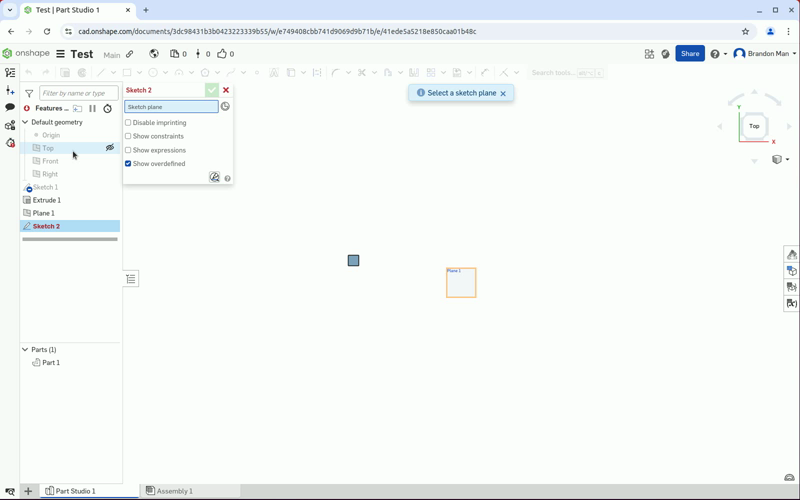
mouse_move(73, 215)
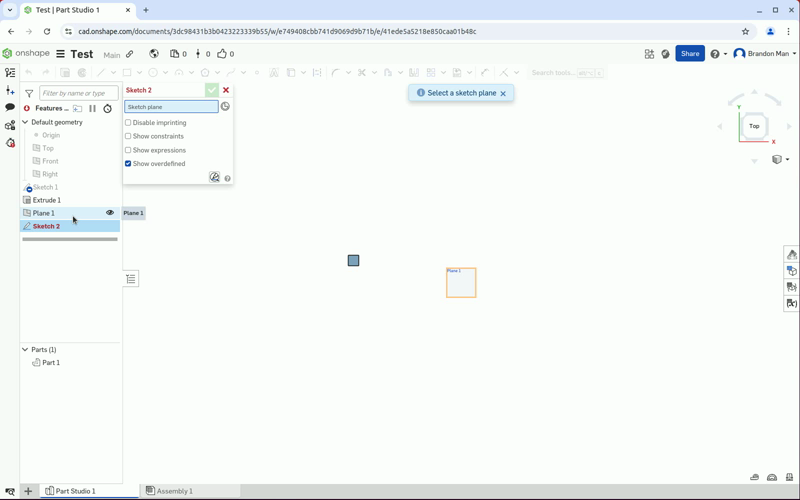
click(73, 215)
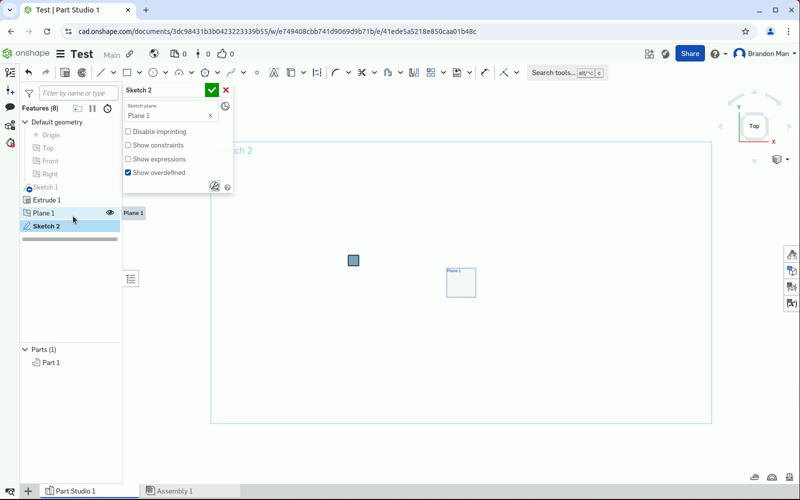
mouse_move(73, 352)
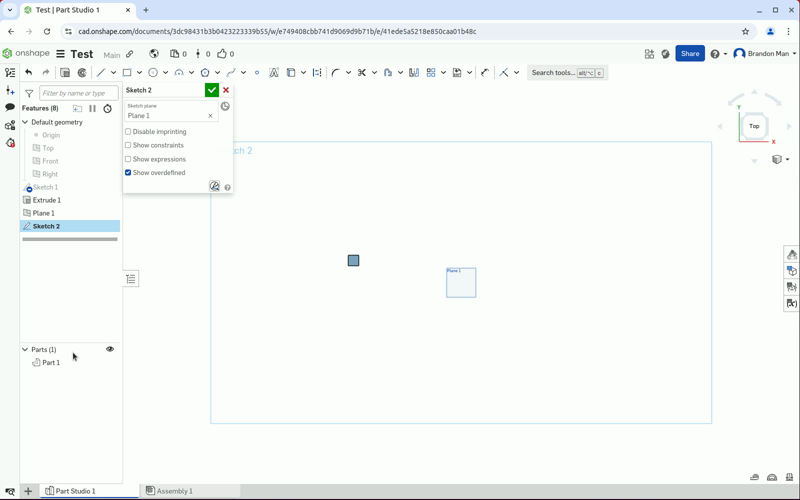
key(y)
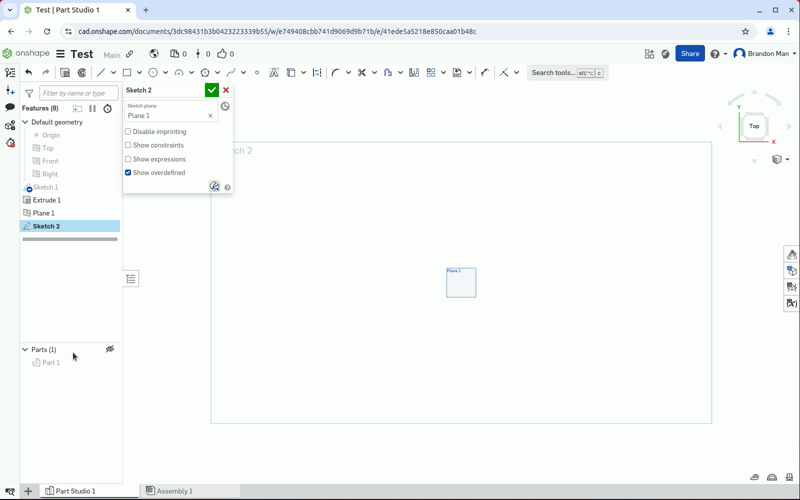
key(c)
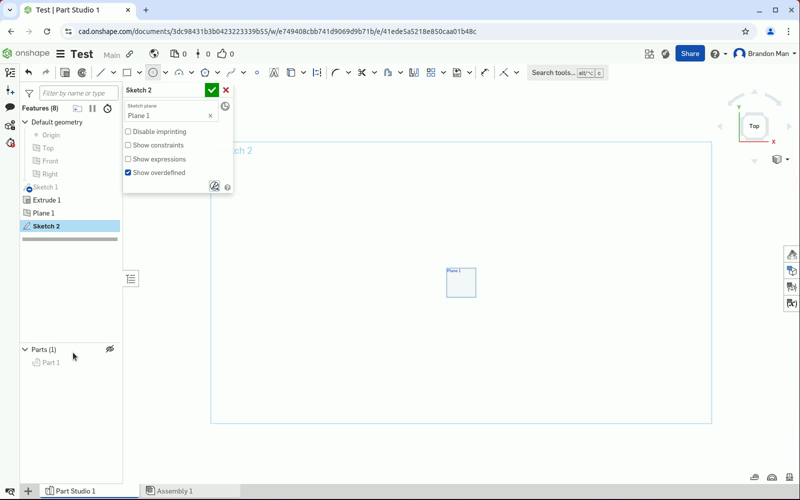
key_down(shift)
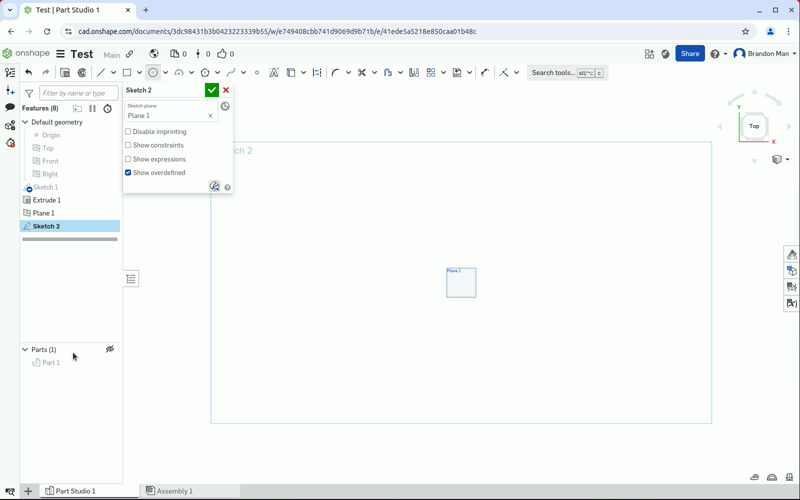
mouse_move(353, 260)
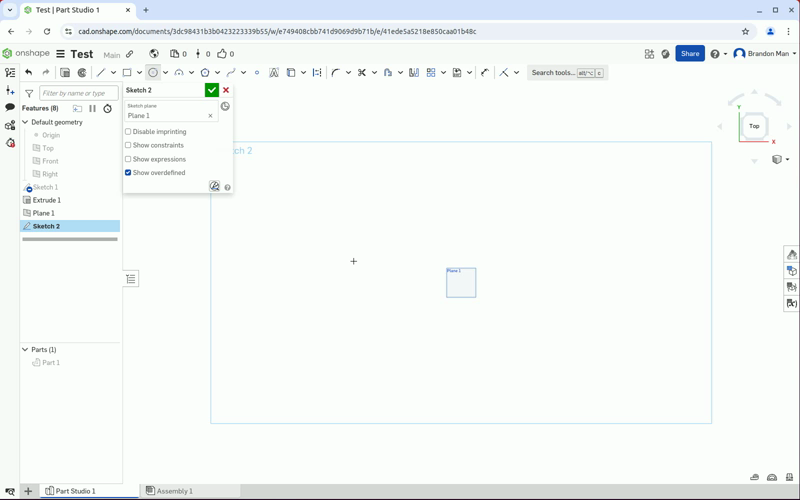
click(353, 260)
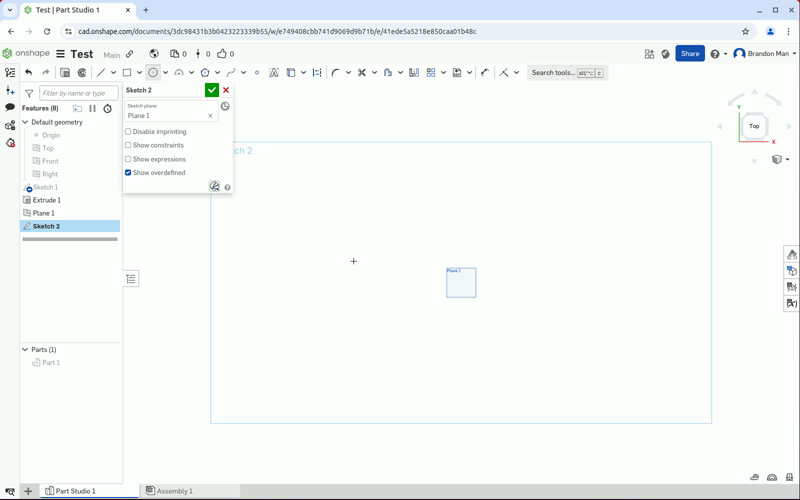
key_up(shift)
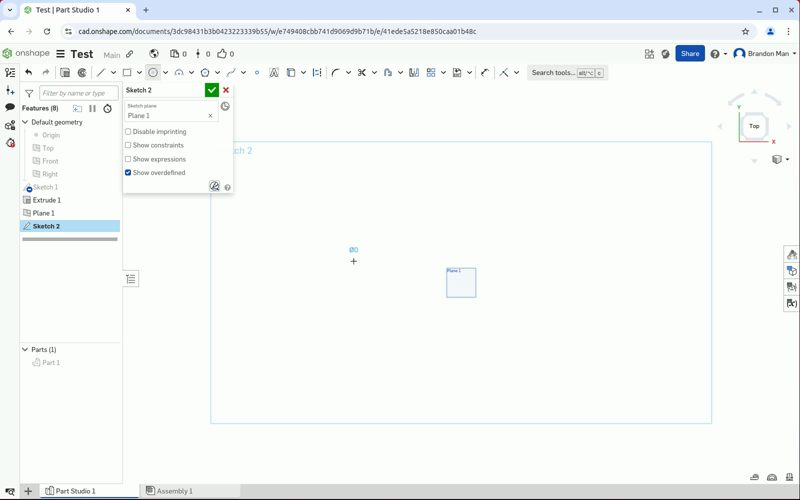
mouse_move(357, 260)
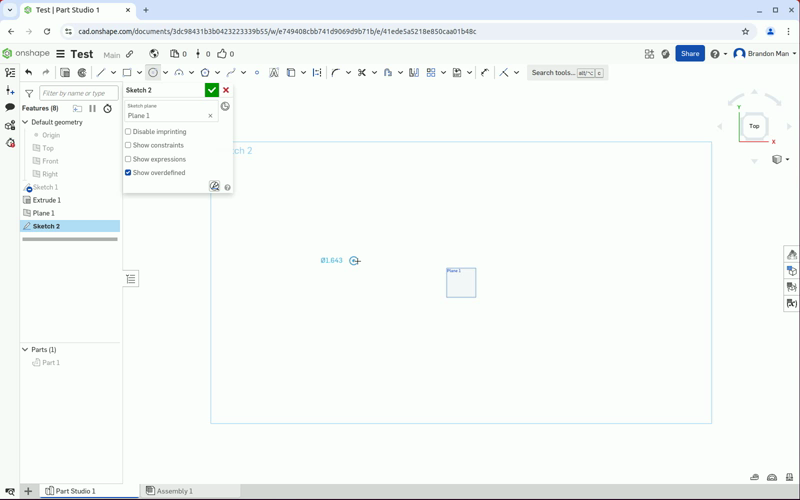
click(357, 260)
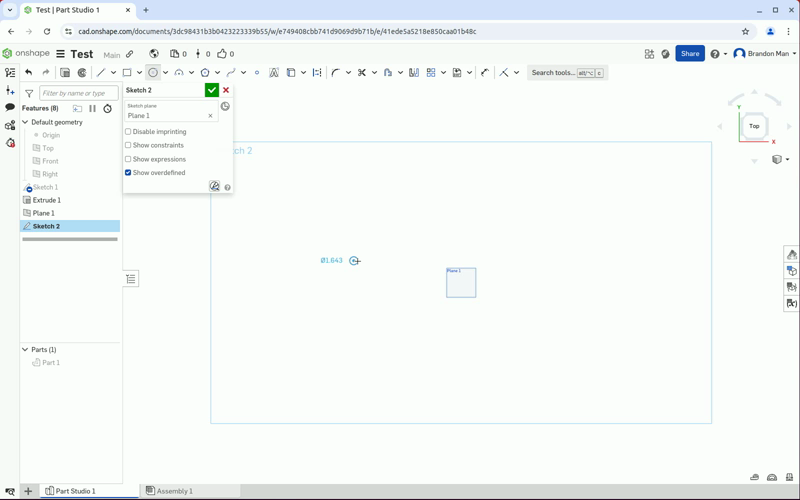
key(esc)
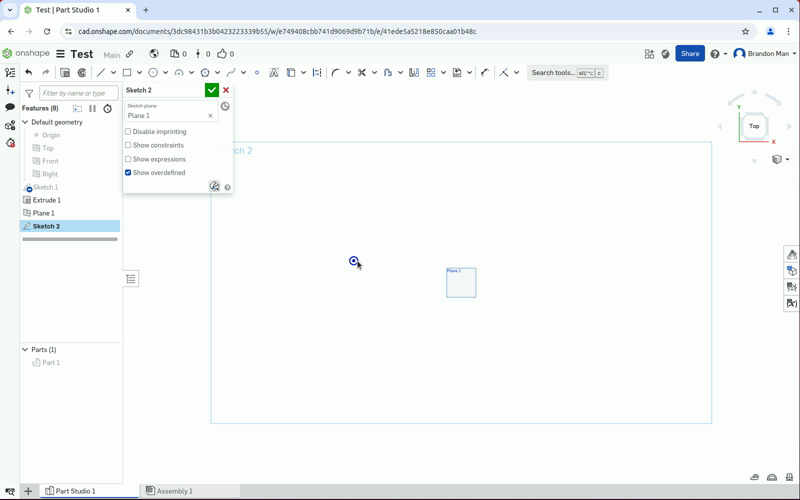
mouse_move(354, 264)
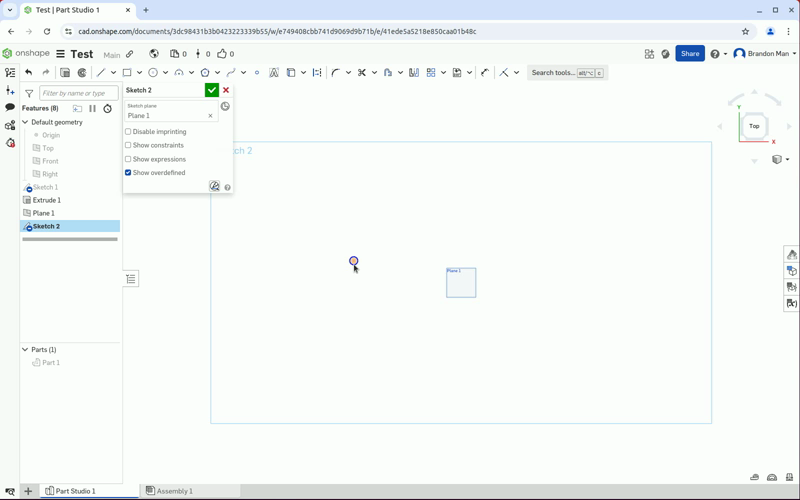
scroll(6)
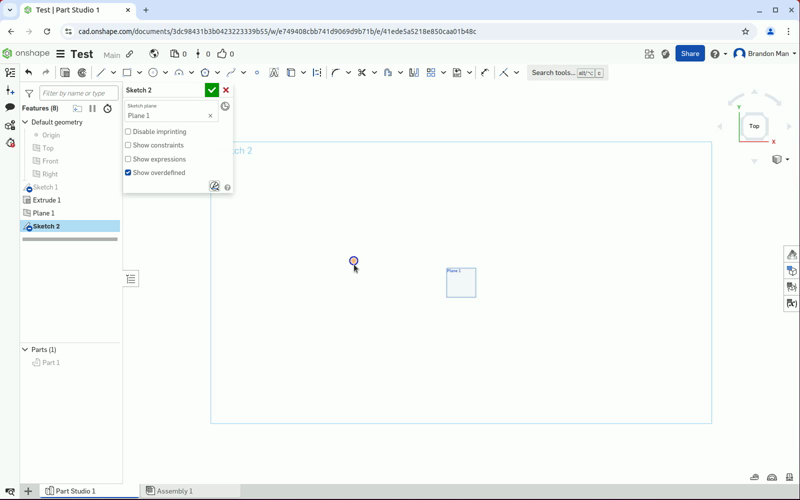
scroll(6)
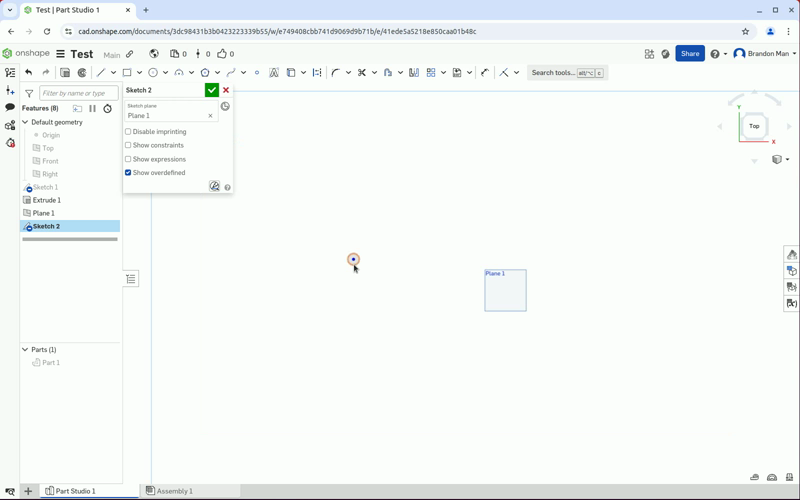
scroll(6)
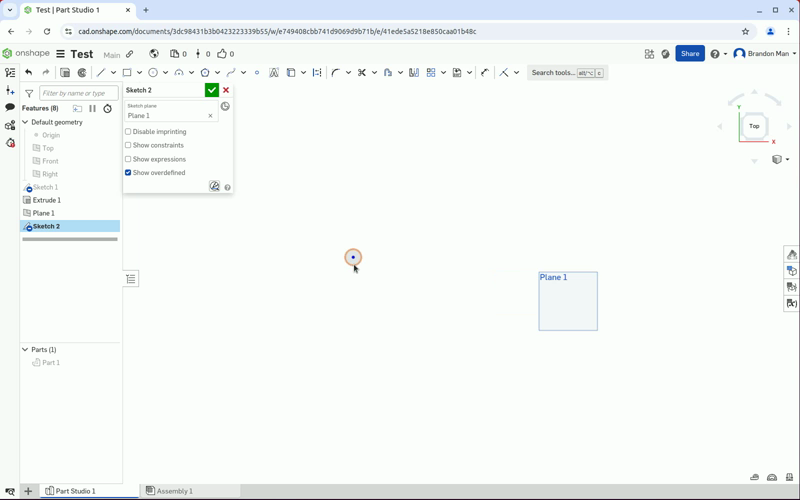
scroll(6)
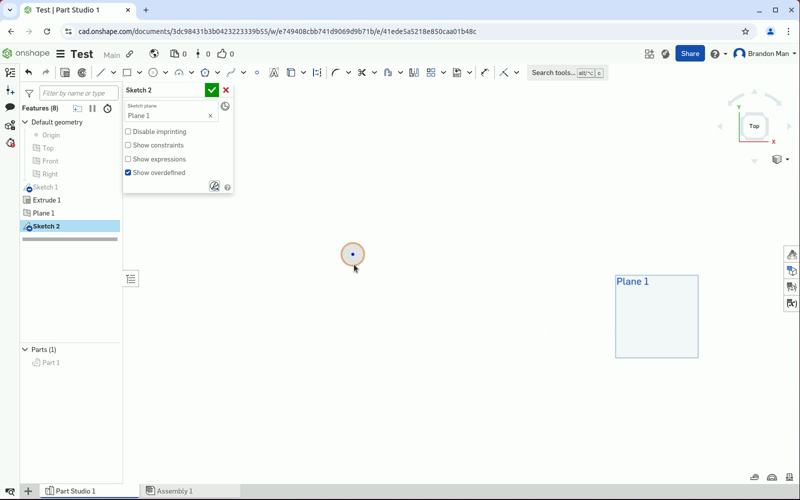
scroll(6)
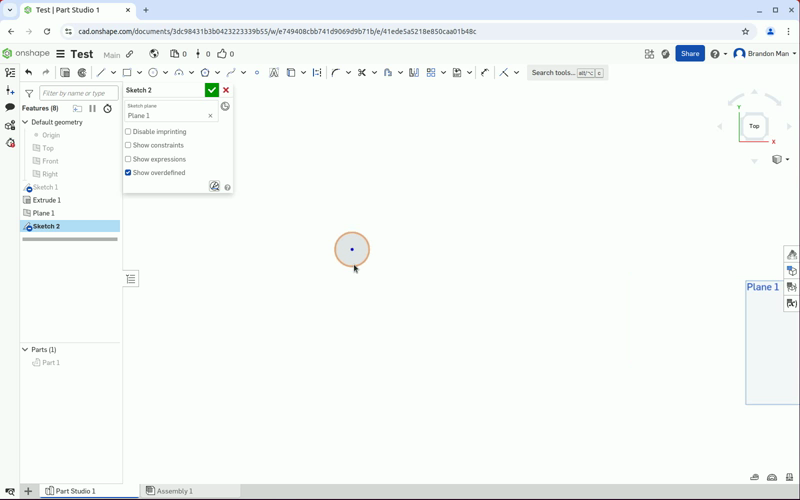
scroll(6)
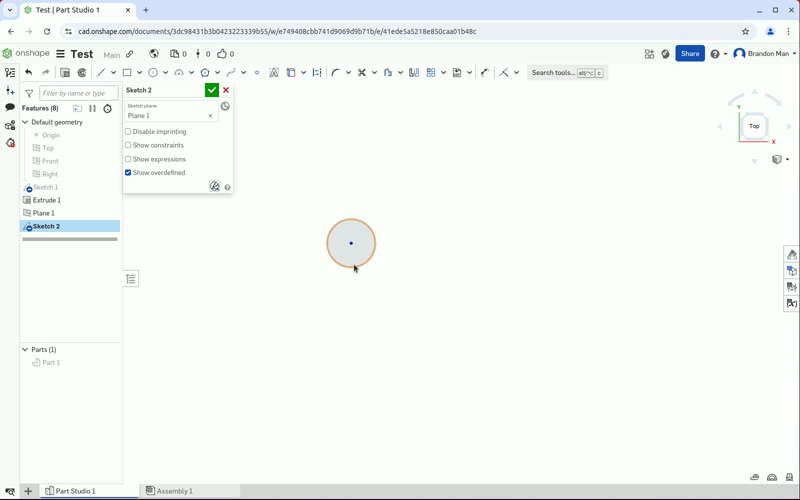
scroll(6)
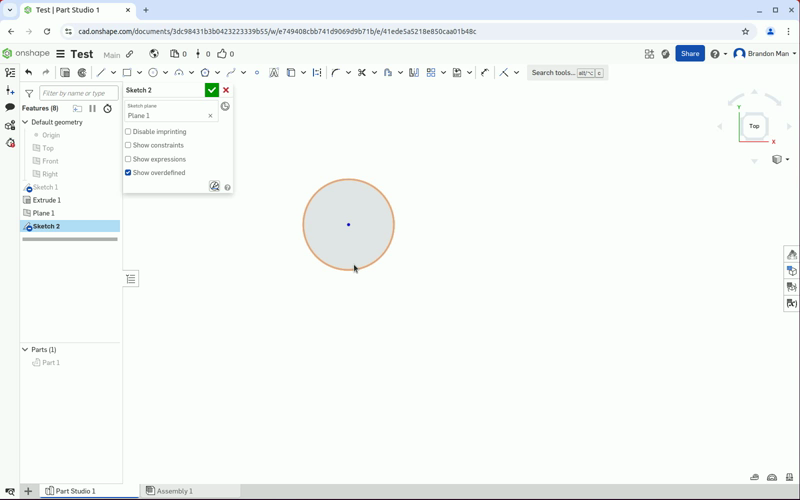
click(354, 264)
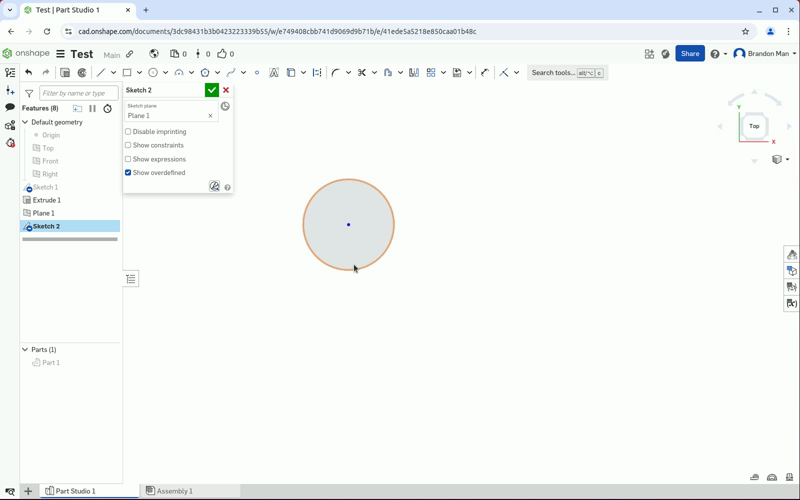
scroll(-6)
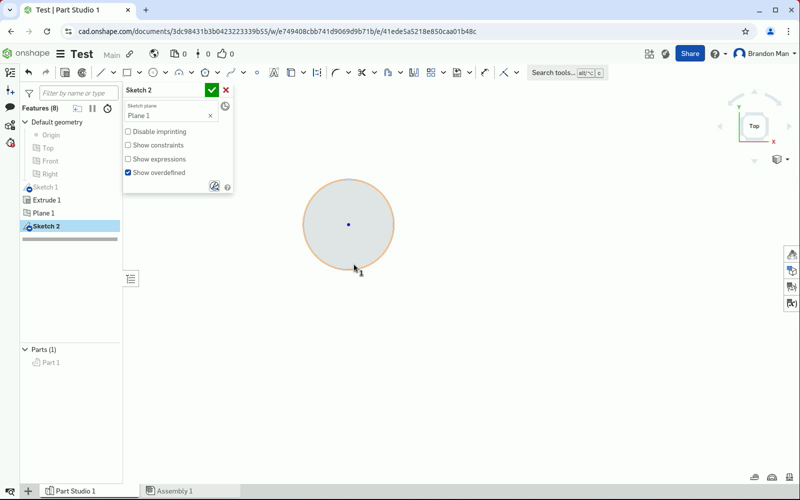
scroll(-6)
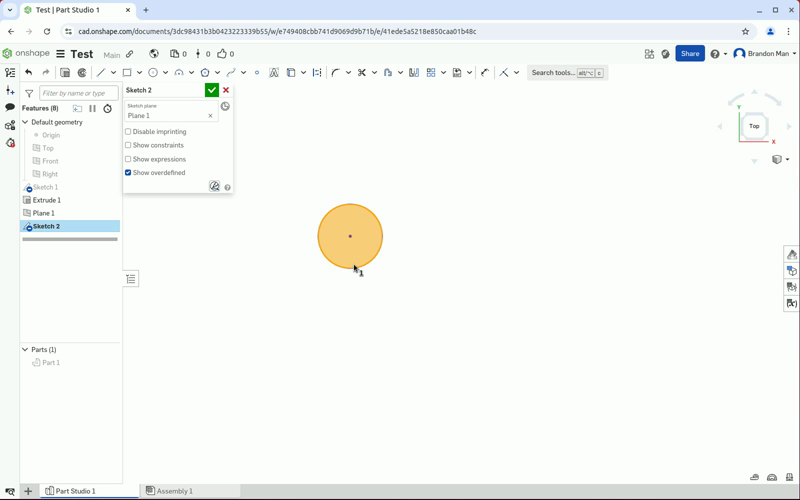
scroll(-6)
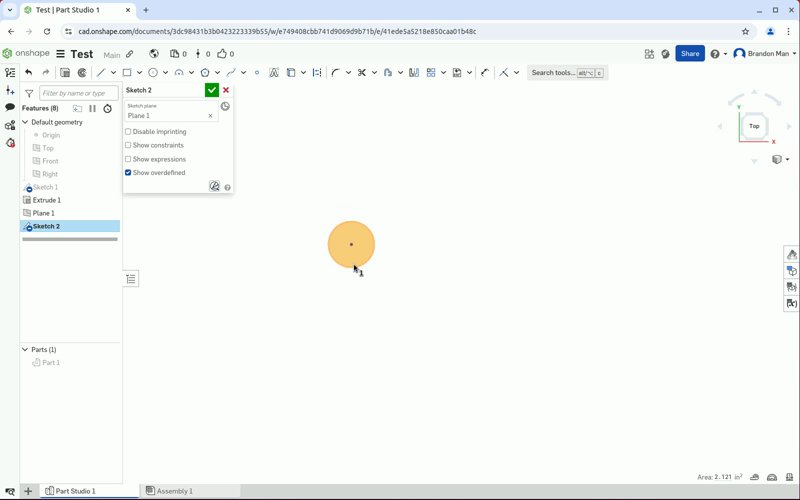
scroll(-6)
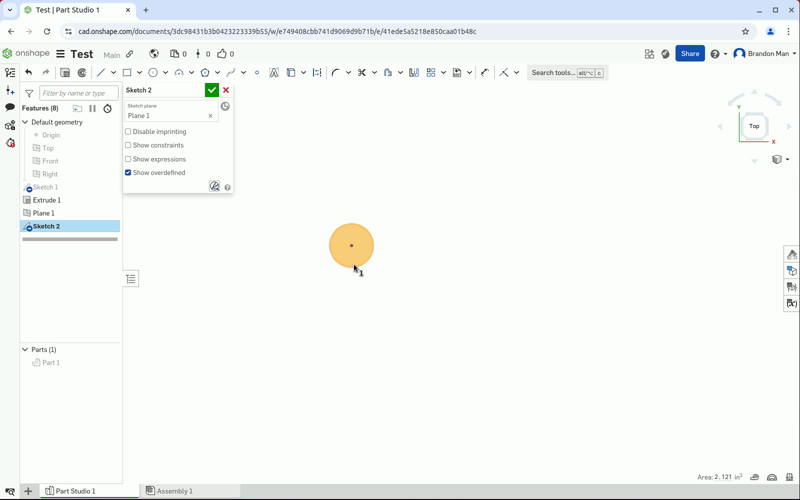
scroll(-6)
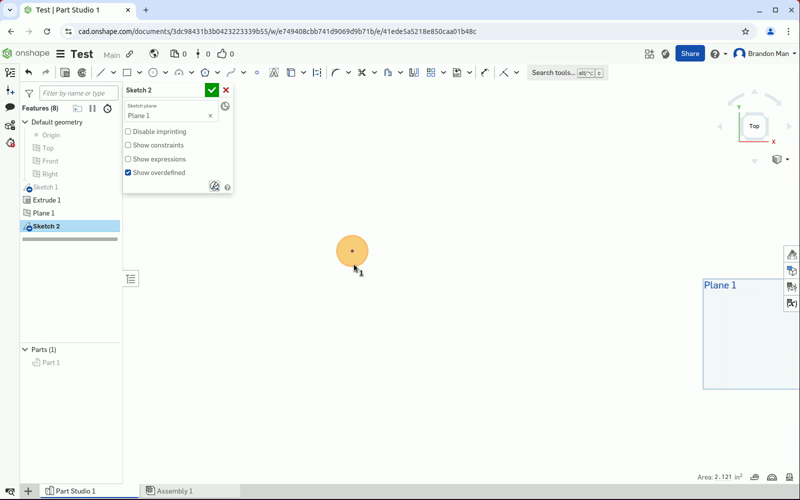
scroll(-6)
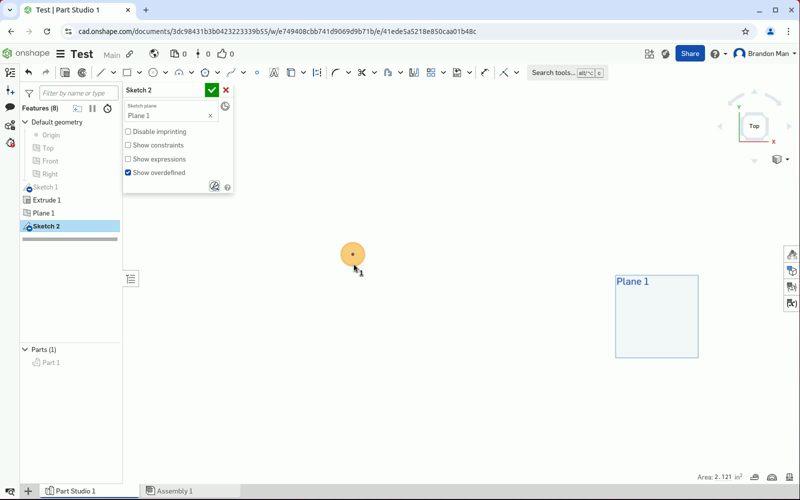
scroll(-6)
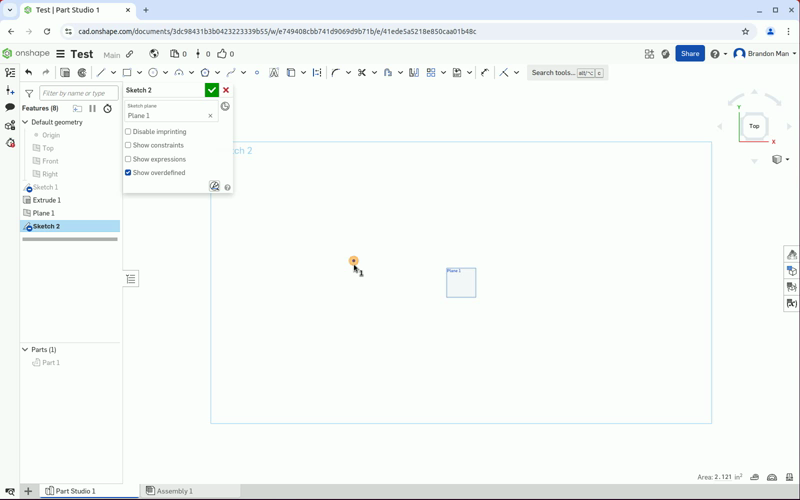
mouse_move(73, 352)
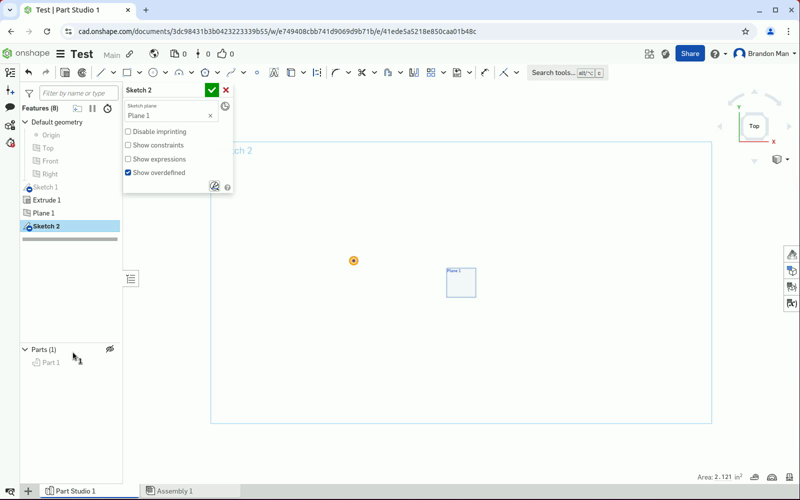
key(shift+y)
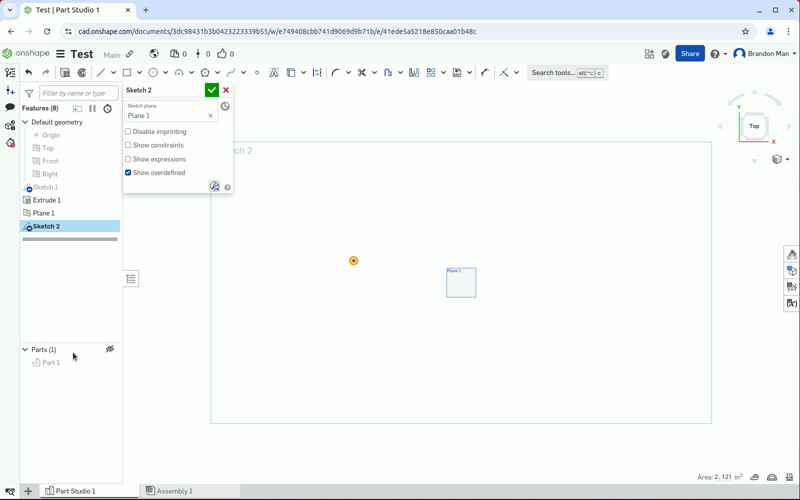
key(shift+e)
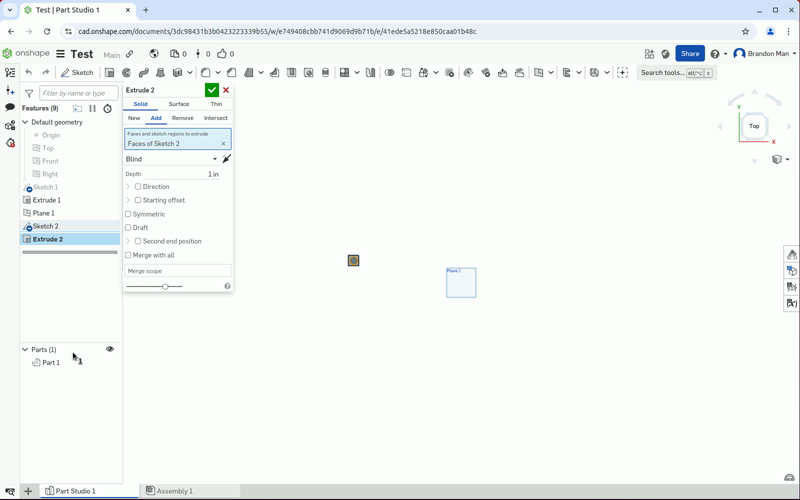
mouse_move(143, 106)
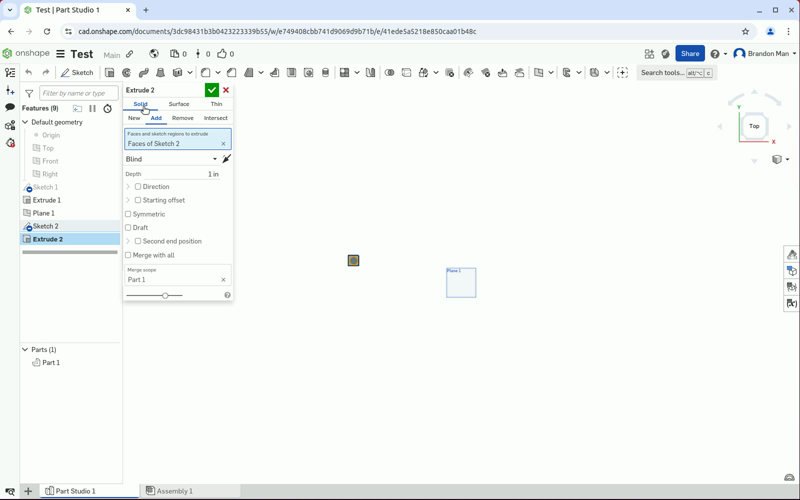
click(143, 106)
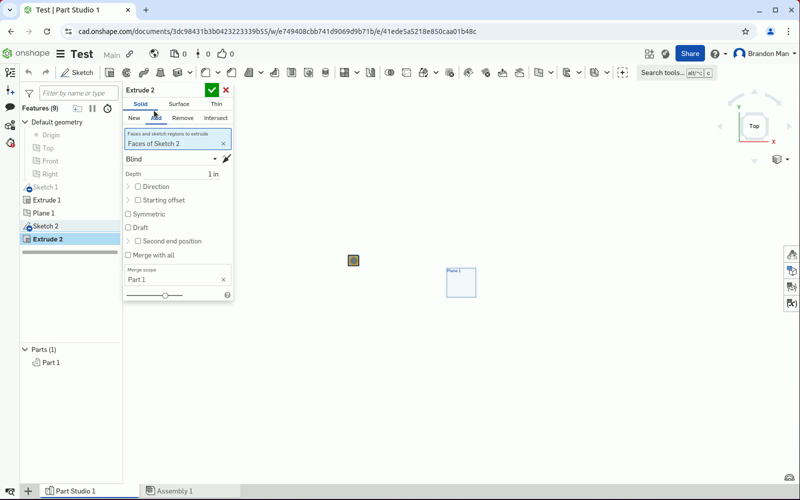
mouse_move(186, 120)
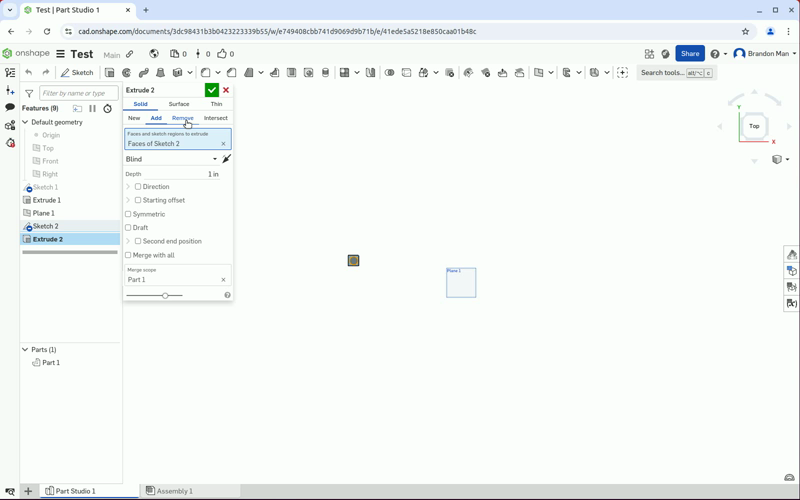
click(186, 120)
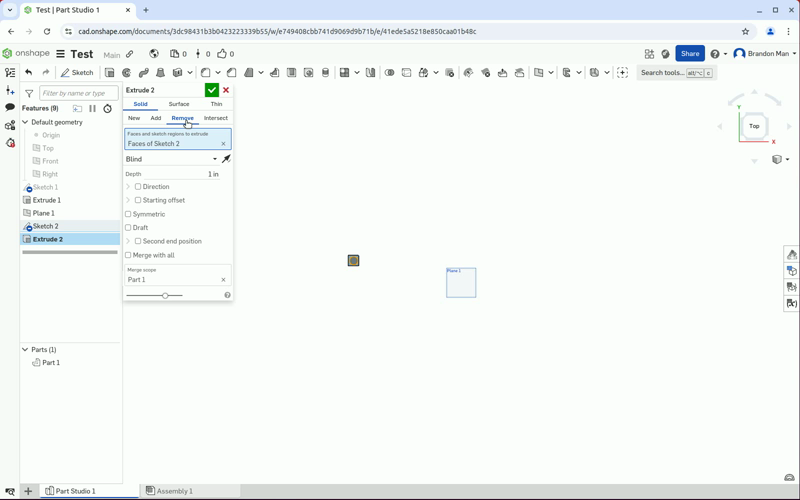
key(tab, 4)
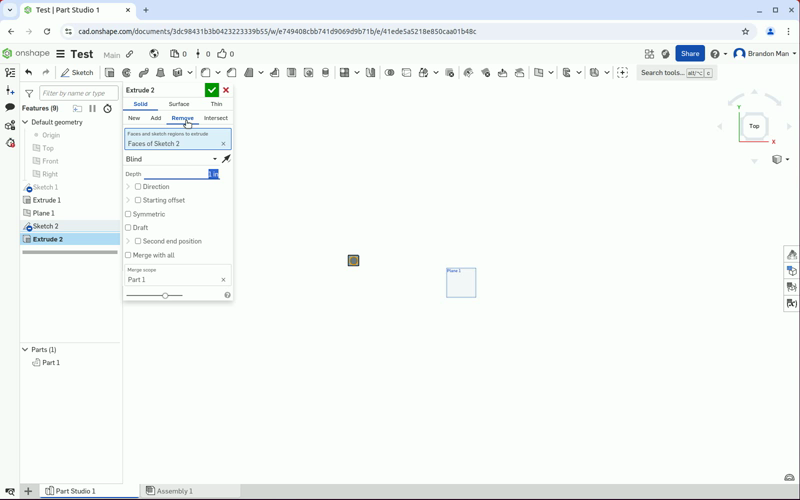
text(9.628)
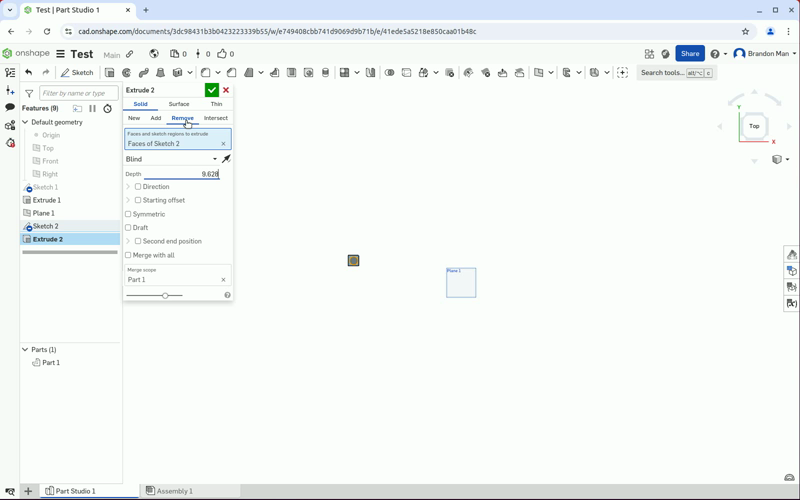
key(tab, 6)
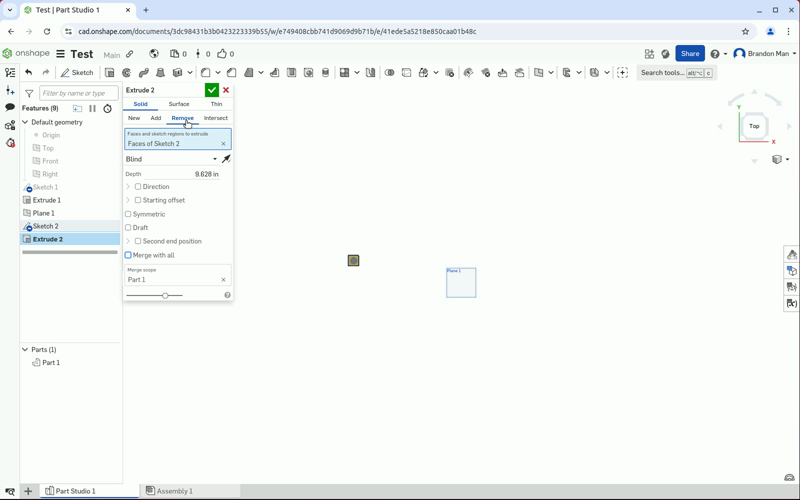
key(space)
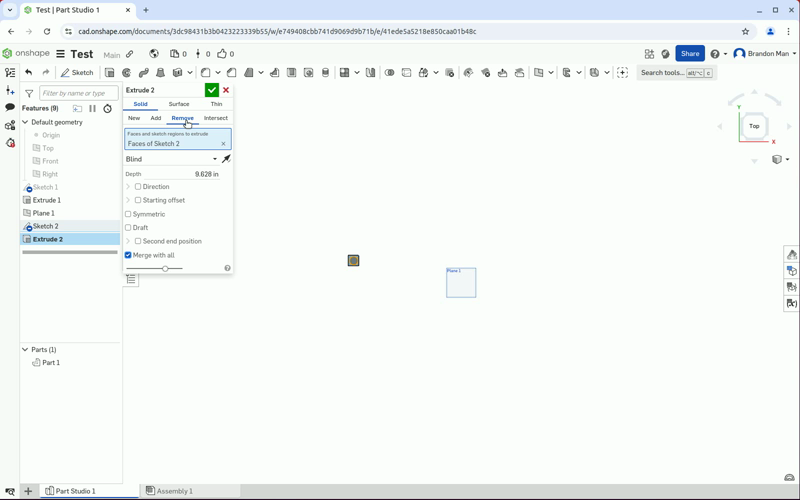
key(enter)
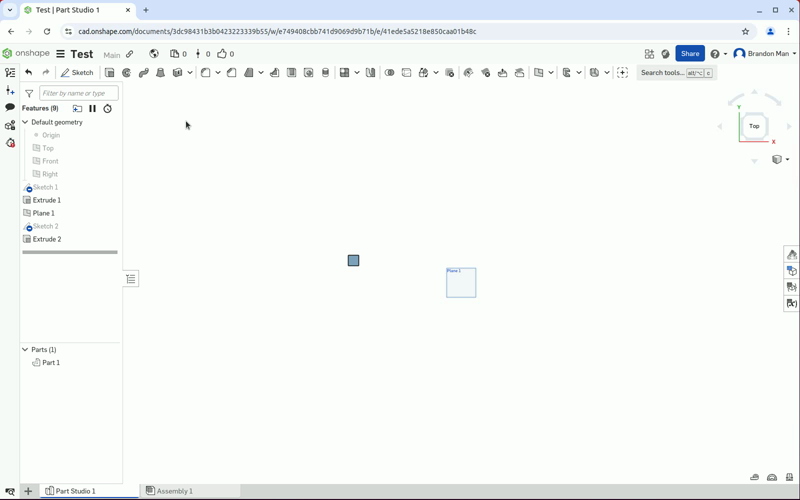
key(shift+h)
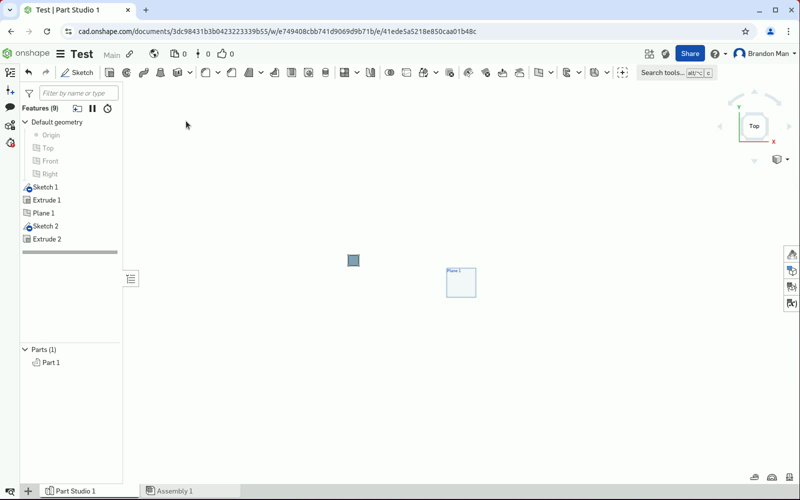
key(shift+h)
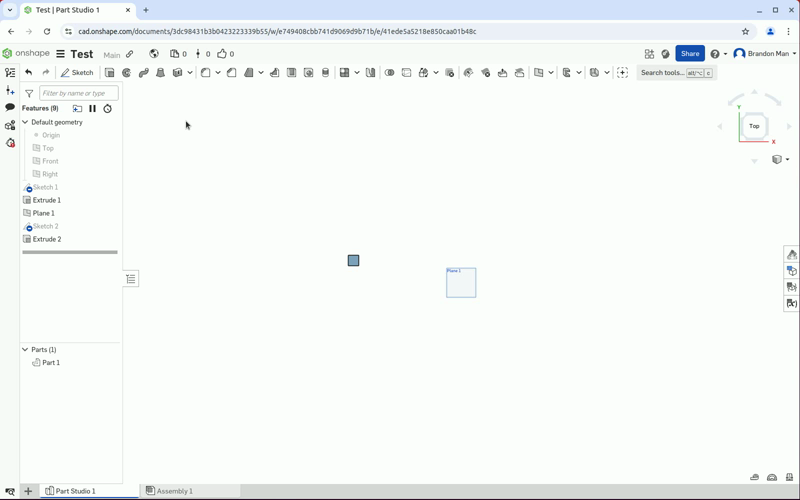
mouse_move(73, 189)
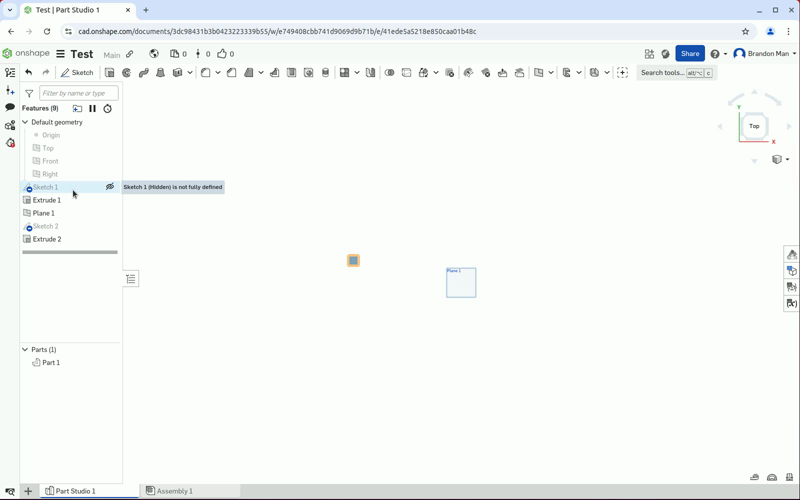
click(73, 189)
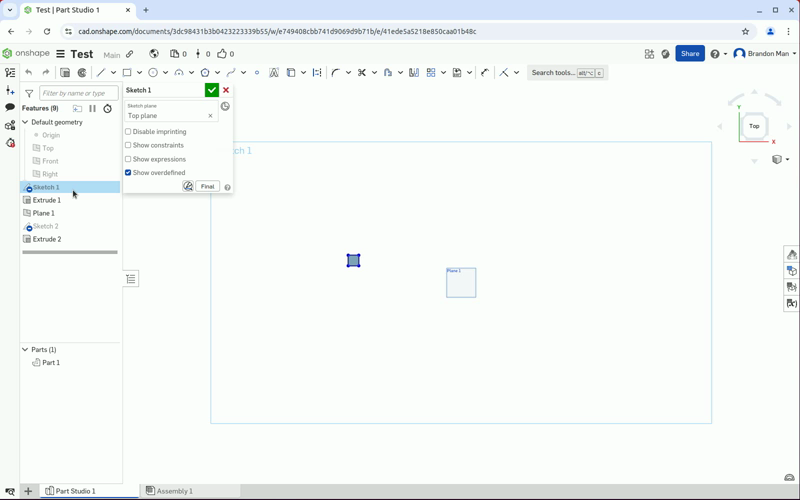
mouse_move(229, 92)
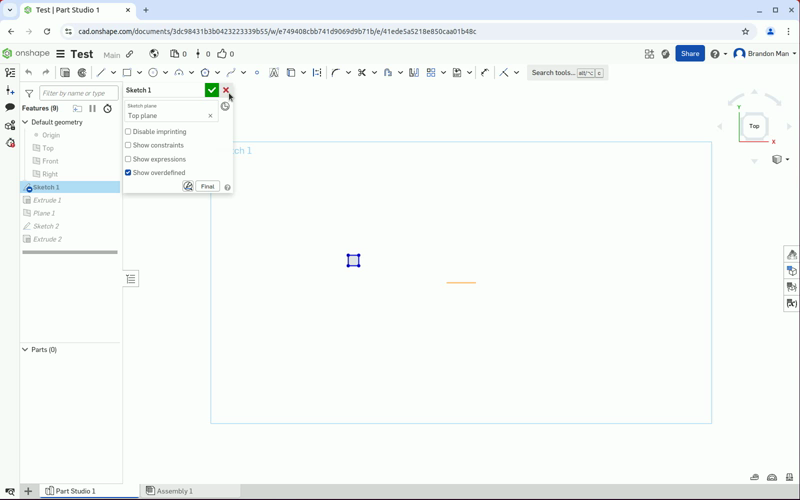
click(229, 92)
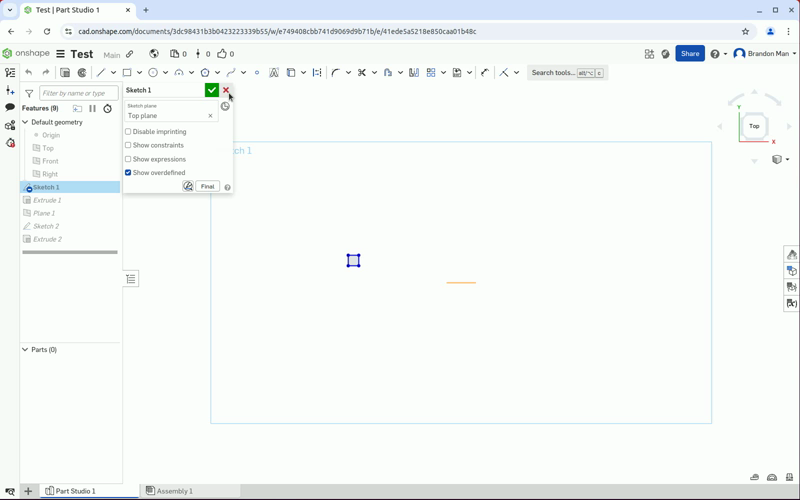
key(shift+s)
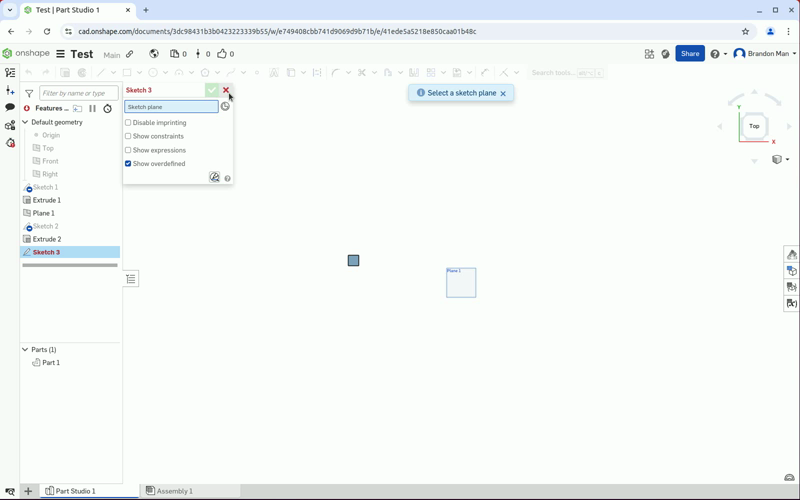
mouse_move(73, 150)
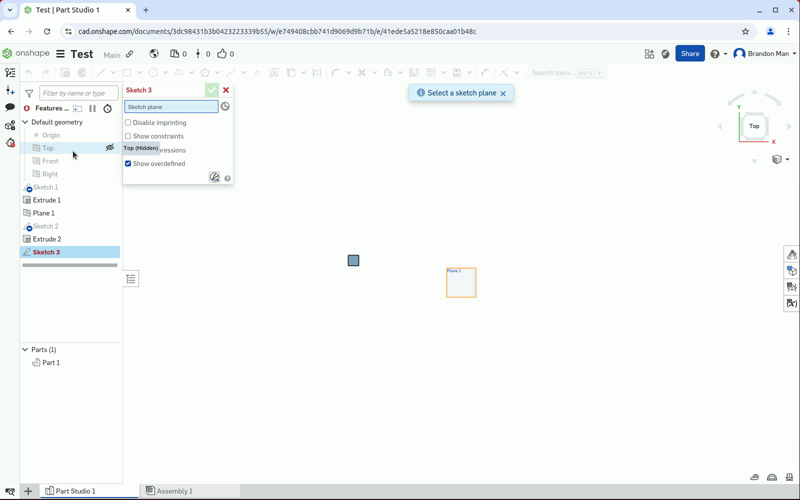
click(73, 150)
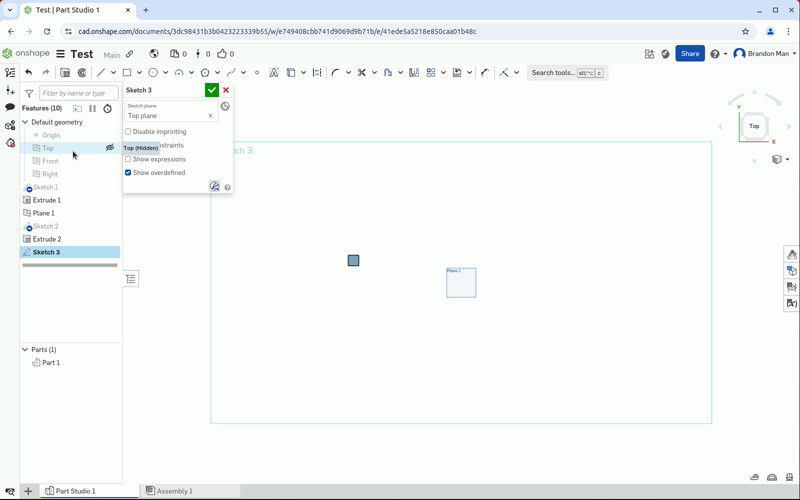
mouse_move(73, 352)
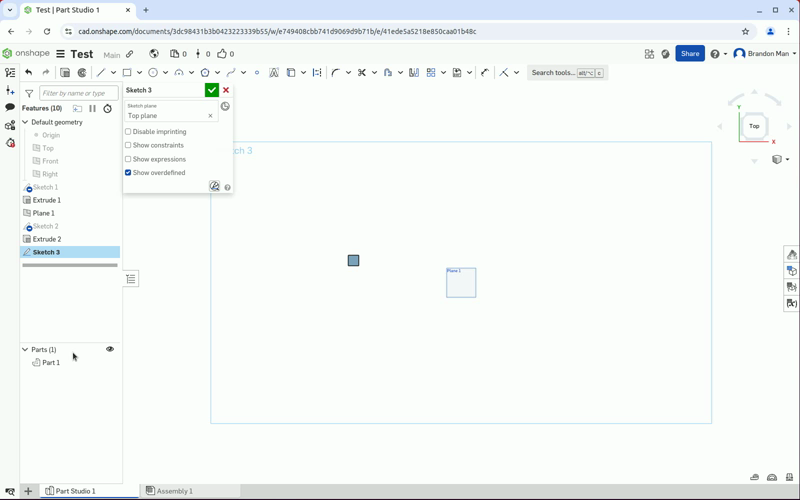
key(y)
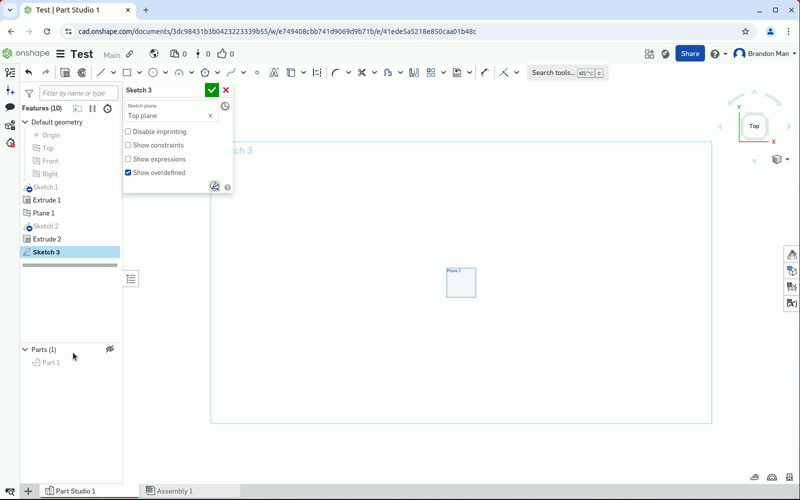
key(c)
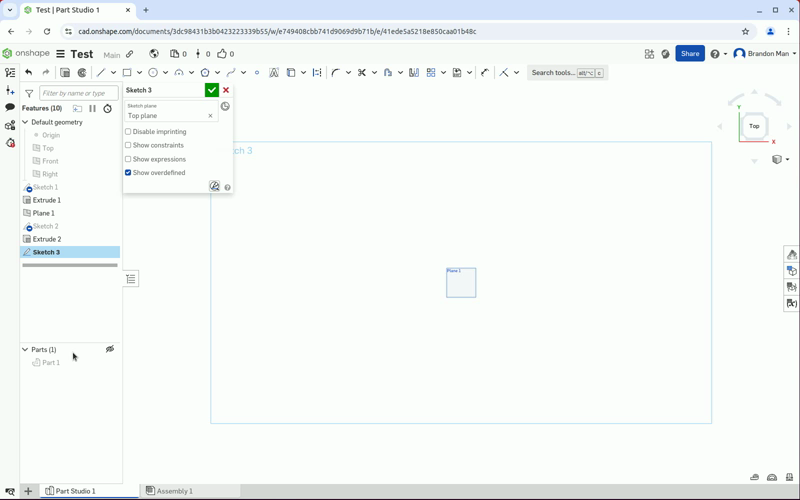
key_down(shift)
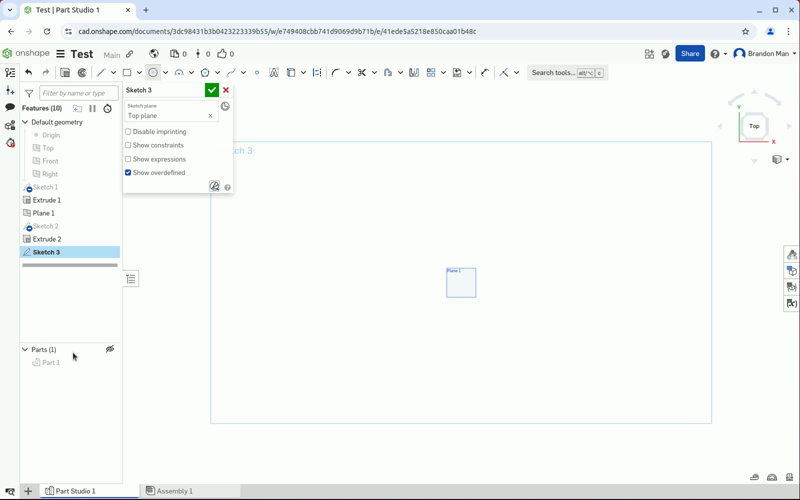
mouse_move(354, 260)
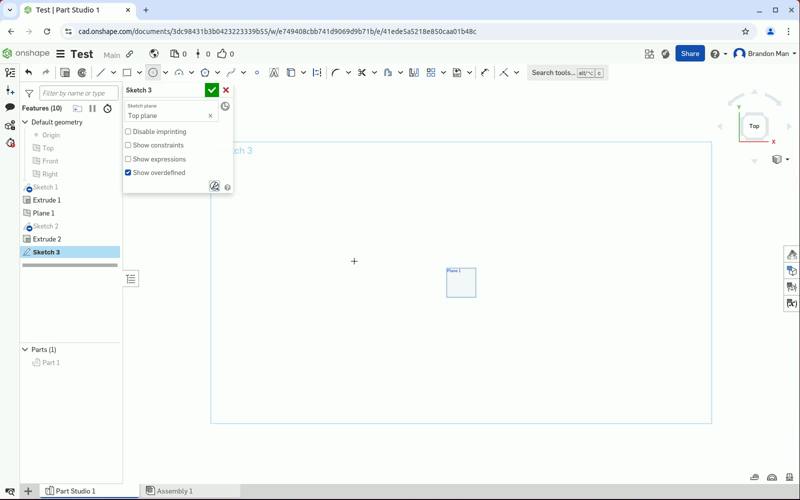
click(354, 260)
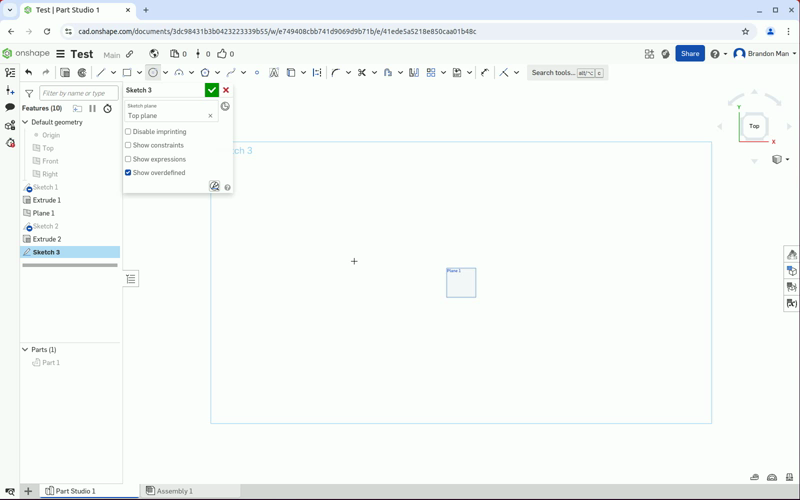
key_up(shift)
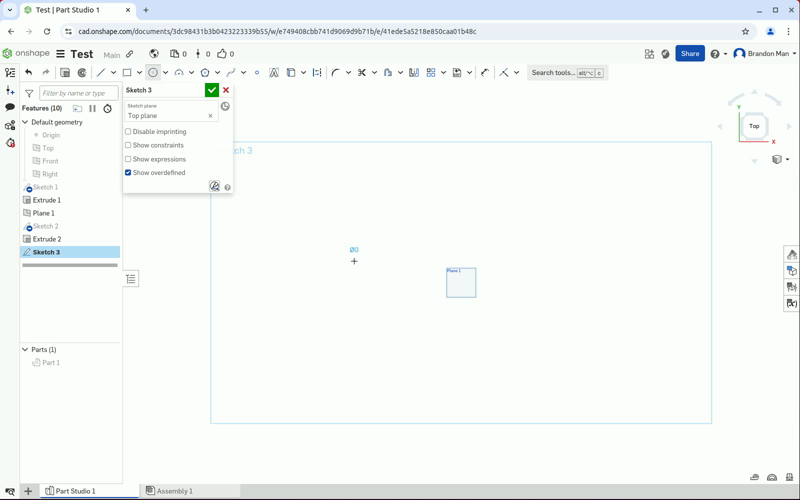
mouse_move(357, 260)
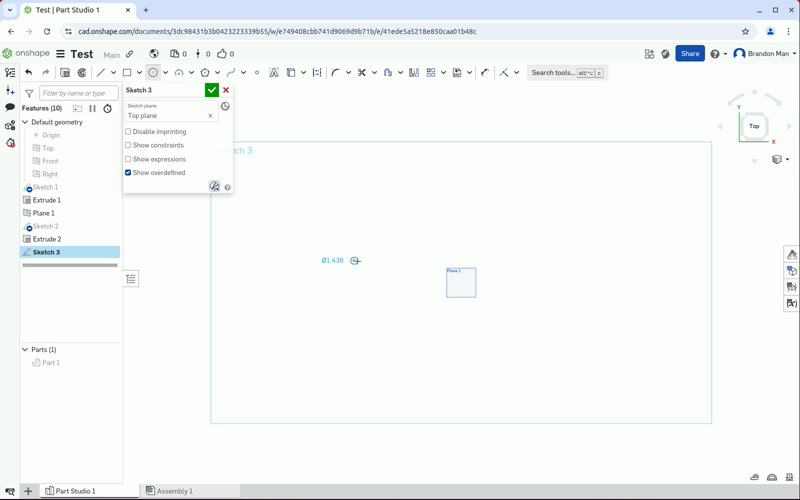
click(357, 260)
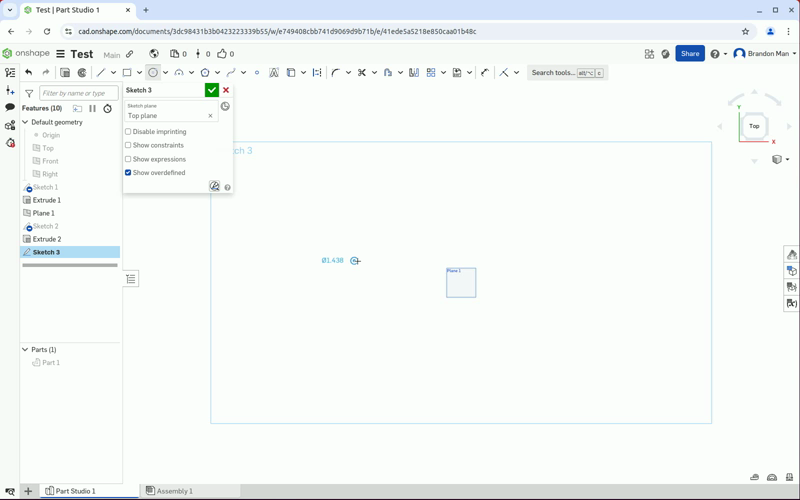
key(esc)
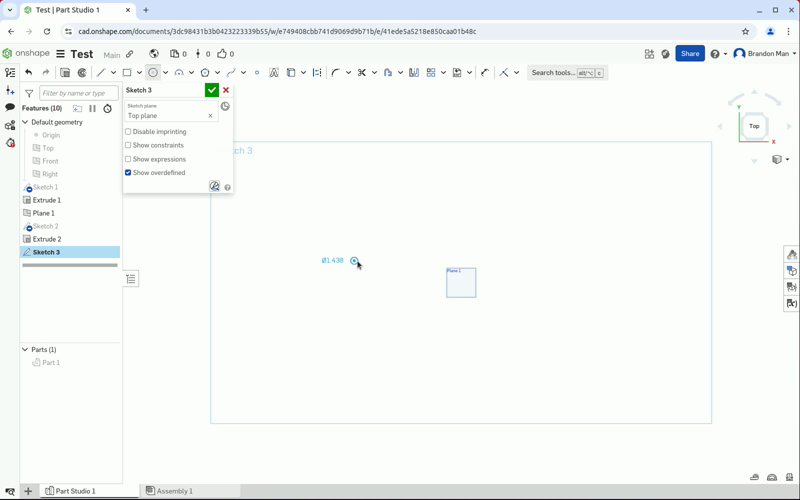
mouse_move(351, 261)
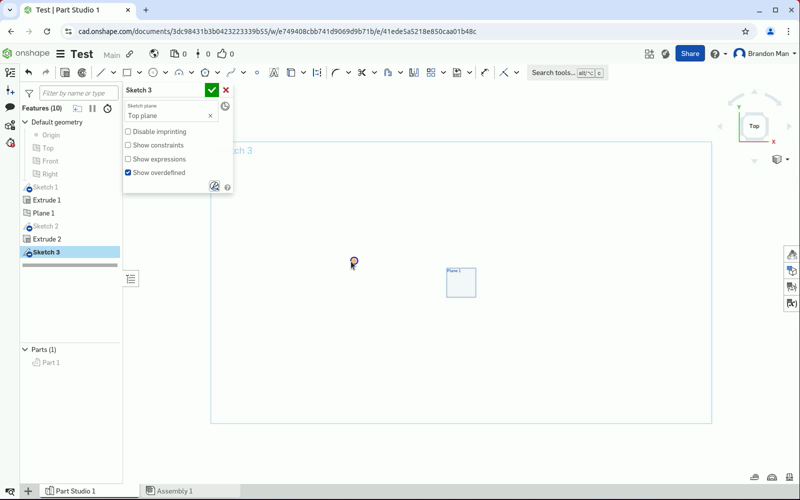
scroll(6)
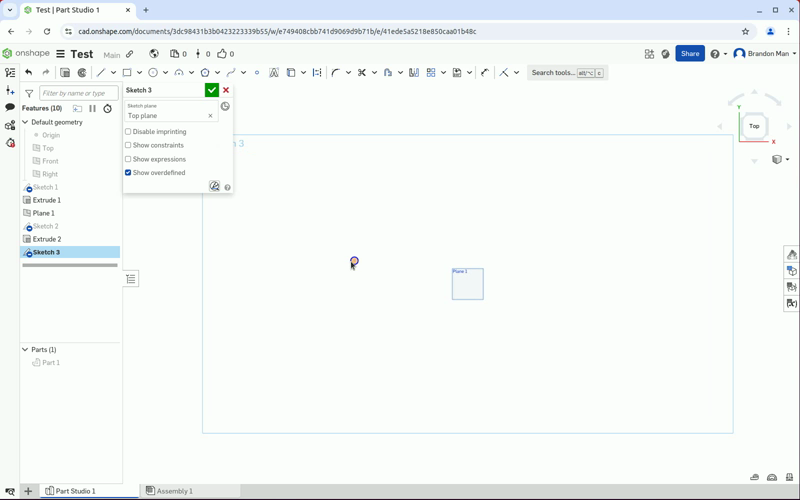
scroll(6)
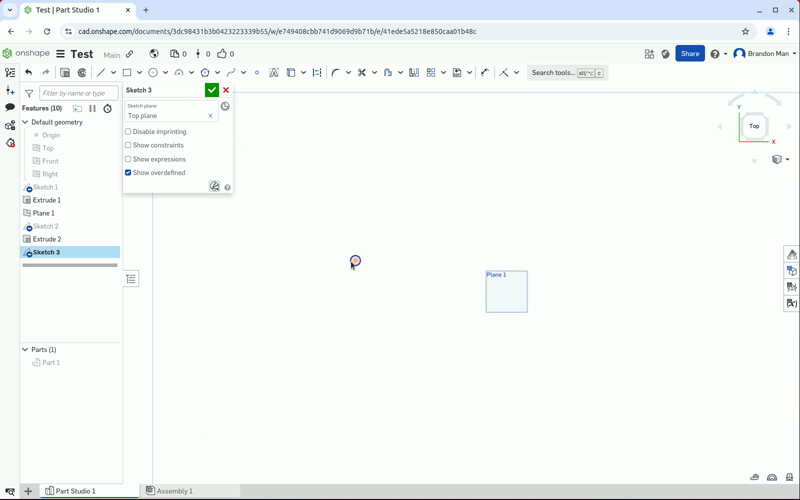
scroll(6)
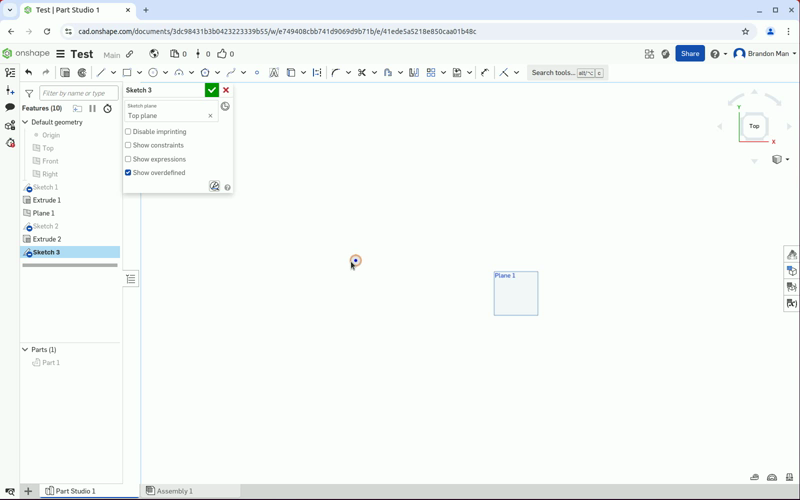
scroll(6)
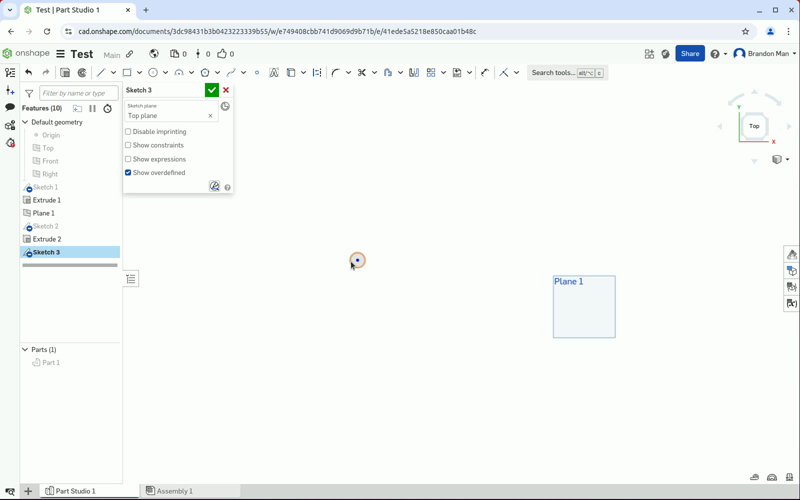
scroll(6)
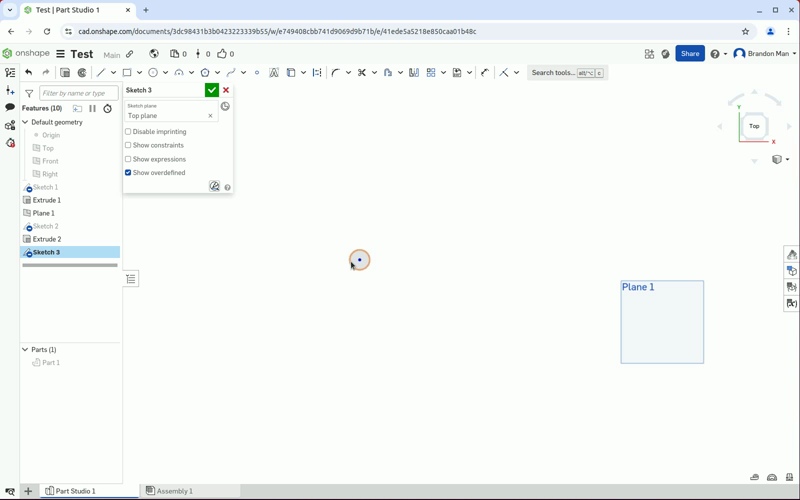
scroll(6)
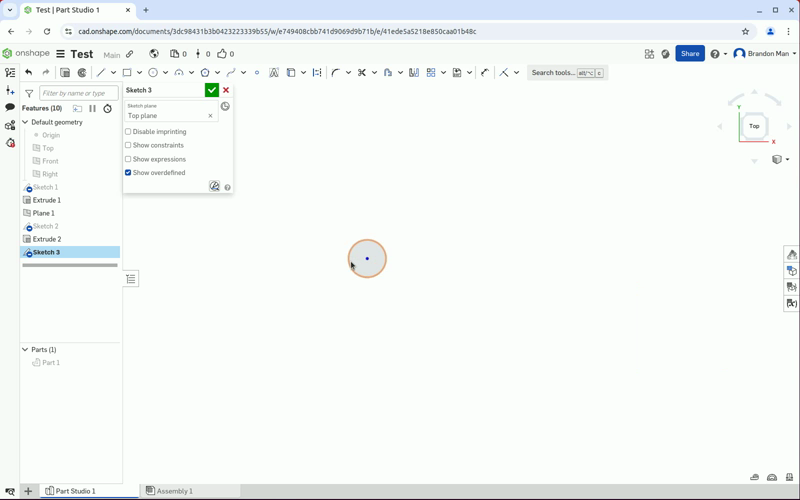
scroll(6)
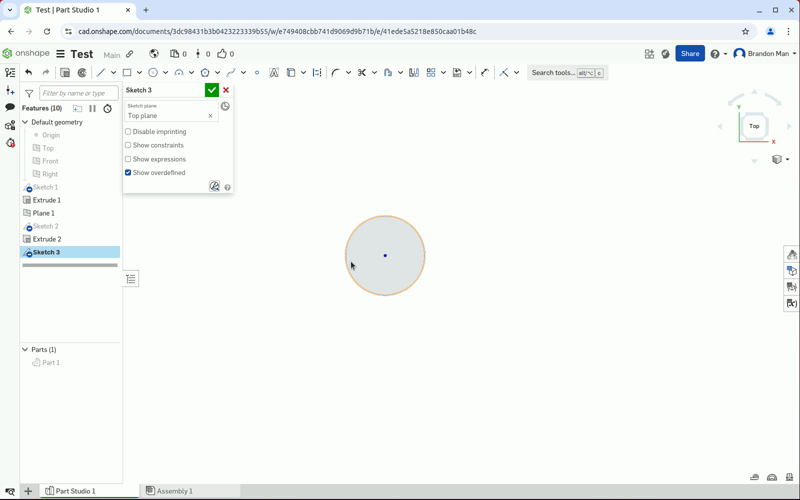
click(351, 261)
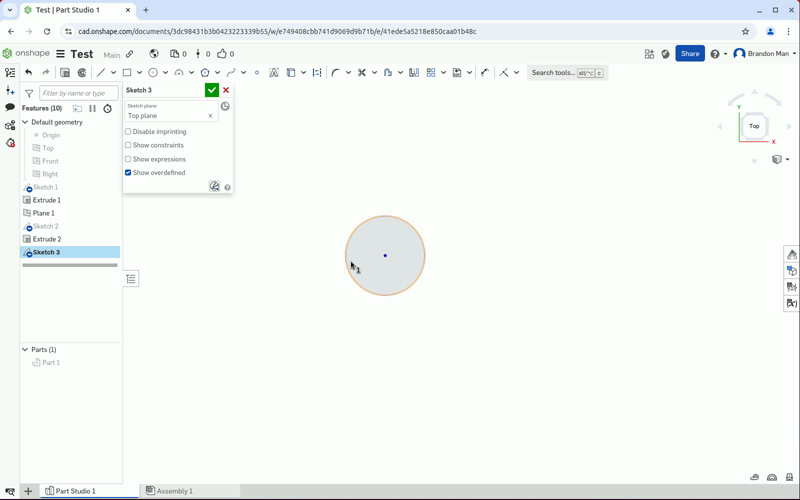
scroll(-6)
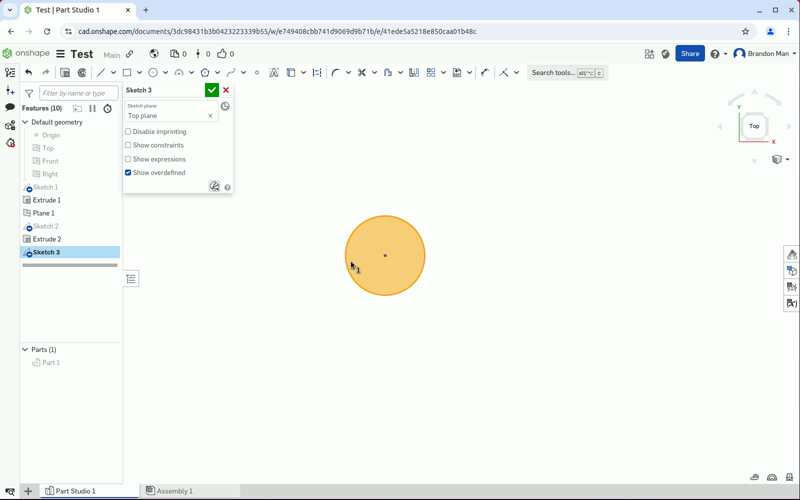
scroll(-6)
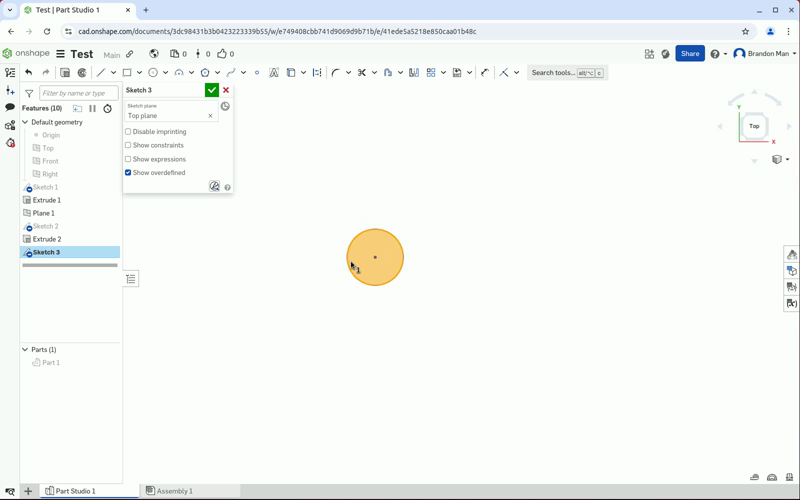
scroll(-6)
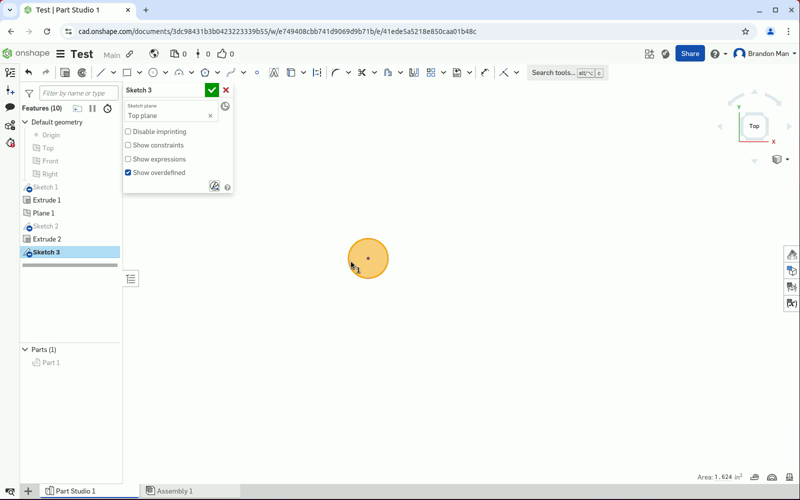
scroll(-6)
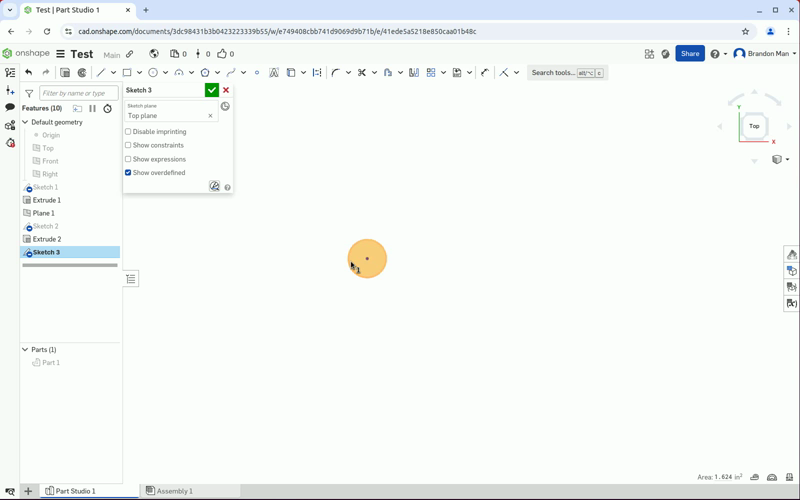
scroll(-6)
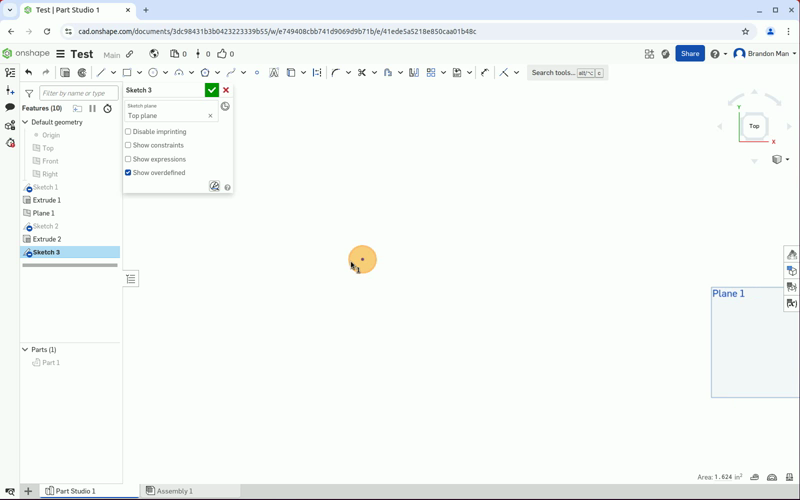
scroll(-6)
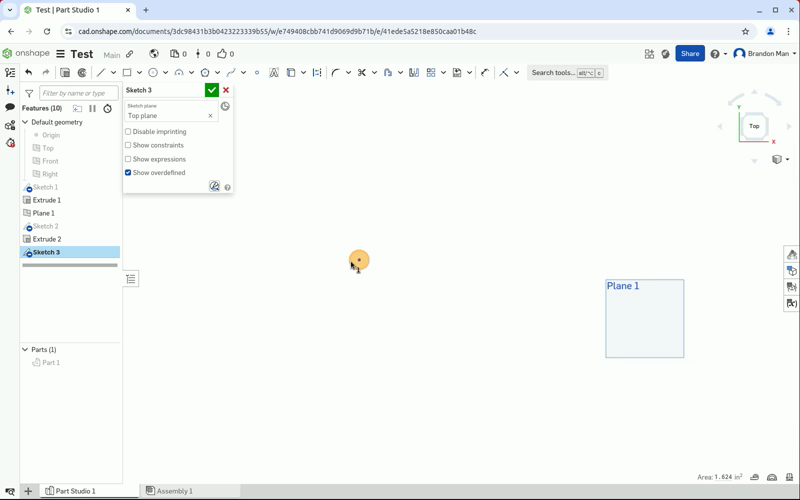
scroll(-6)
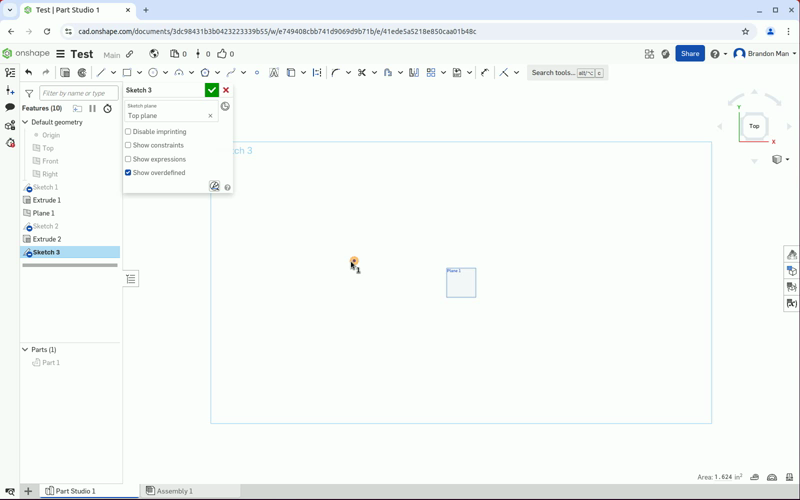
mouse_move(73, 352)
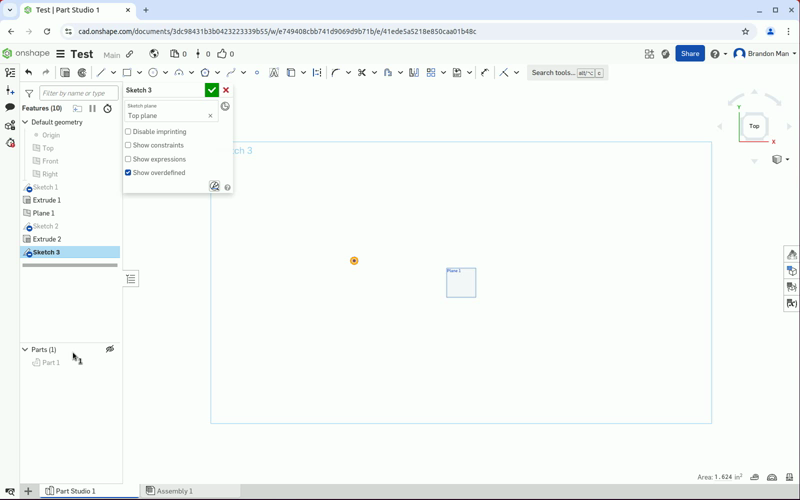
key(shift+y)
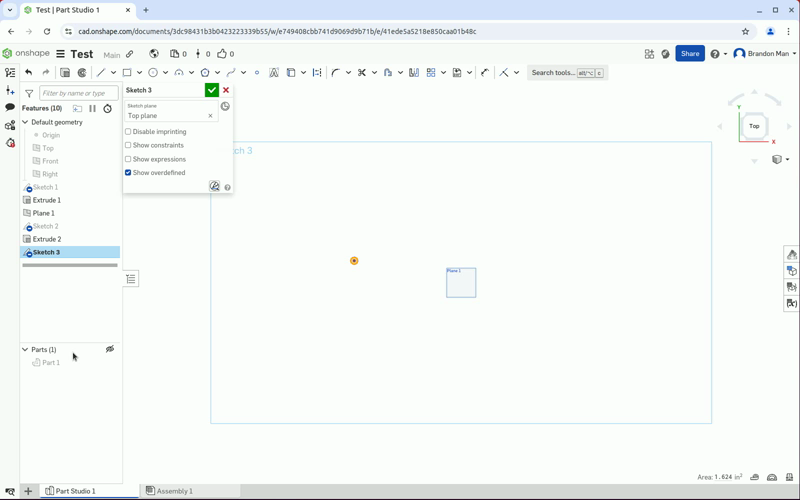
key(shift+e)
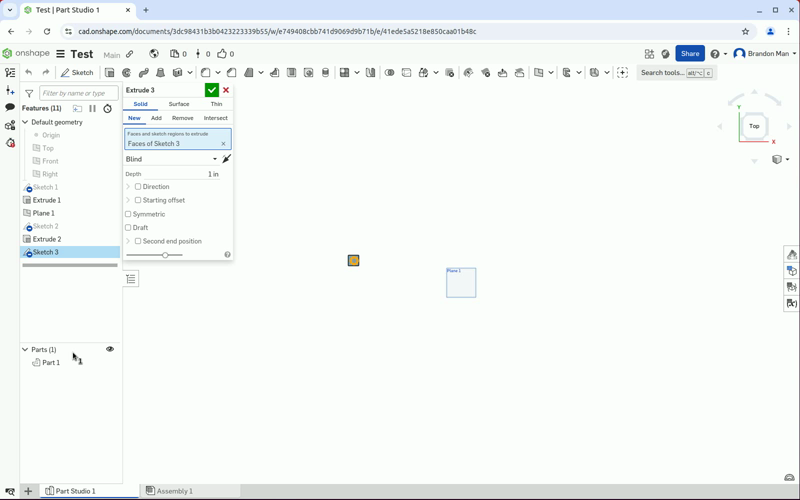
mouse_move(143, 106)
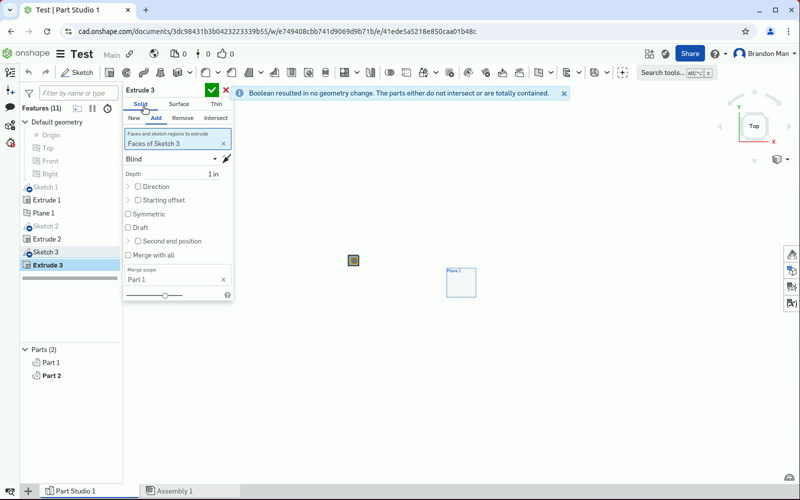
click(143, 106)
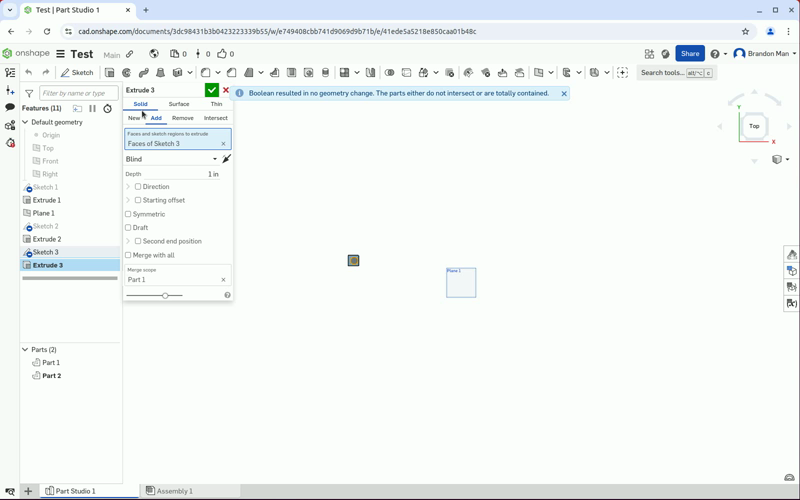
mouse_move(137, 120)
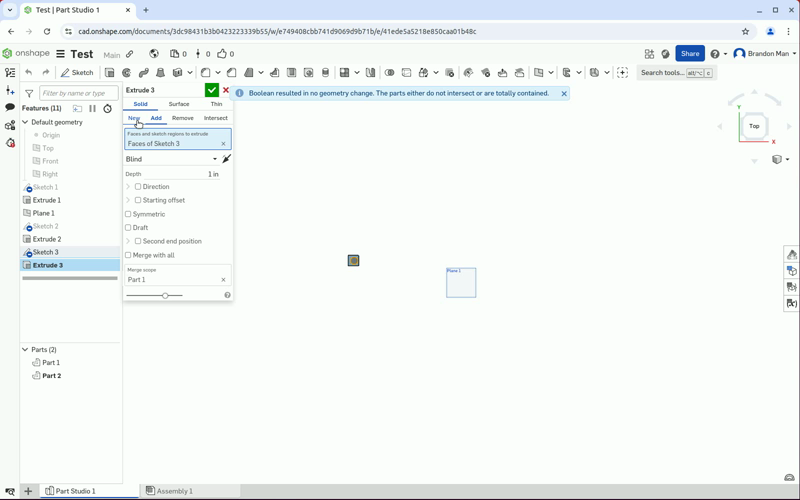
click(137, 120)
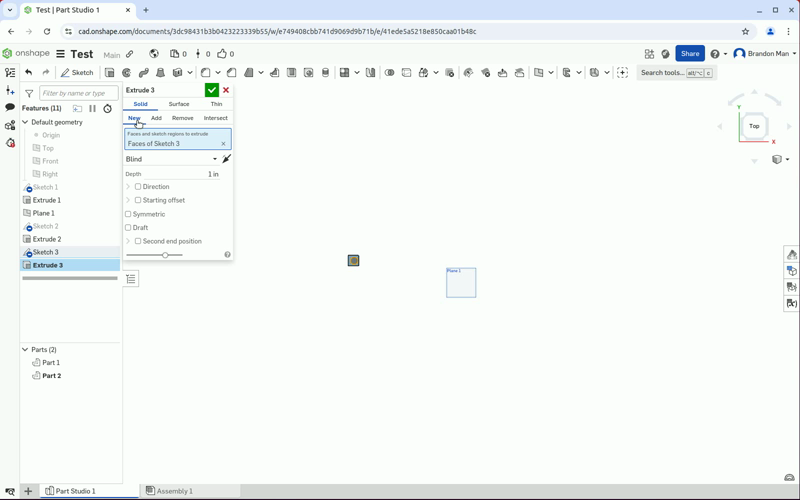
key(tab, 4)
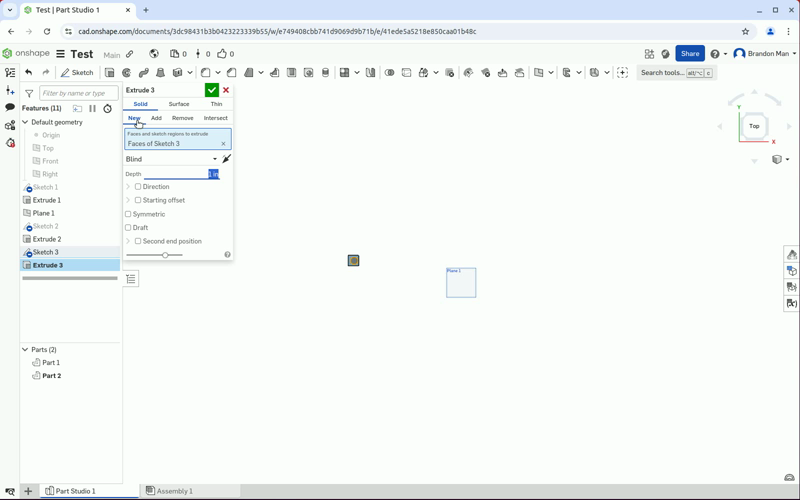
text(2.407)
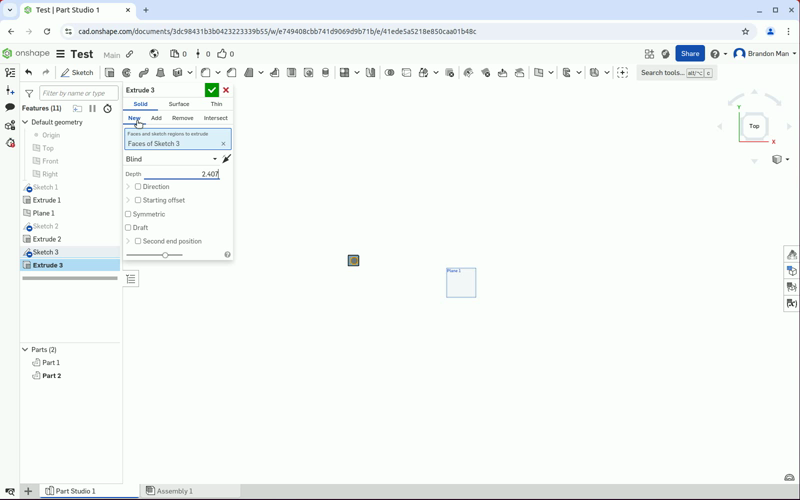
key(enter)
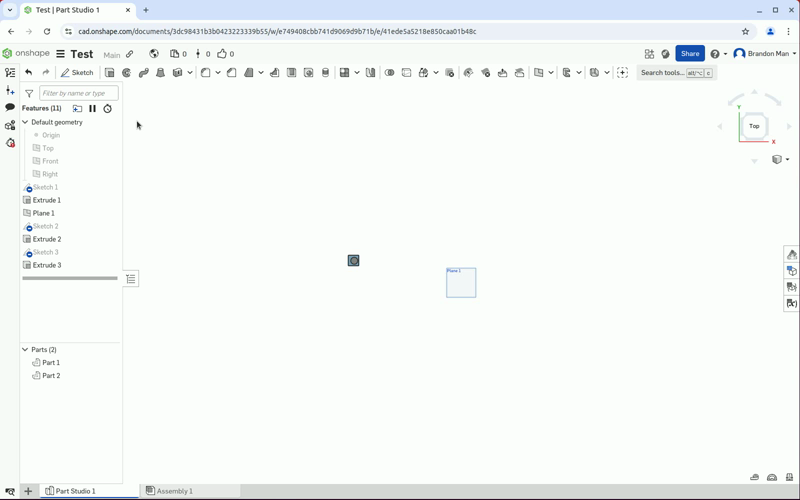
key(shift+h)
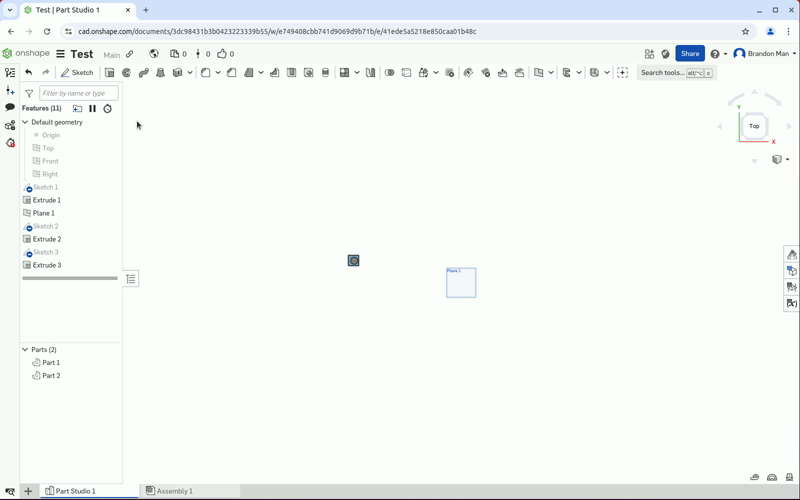
key(shift+h)
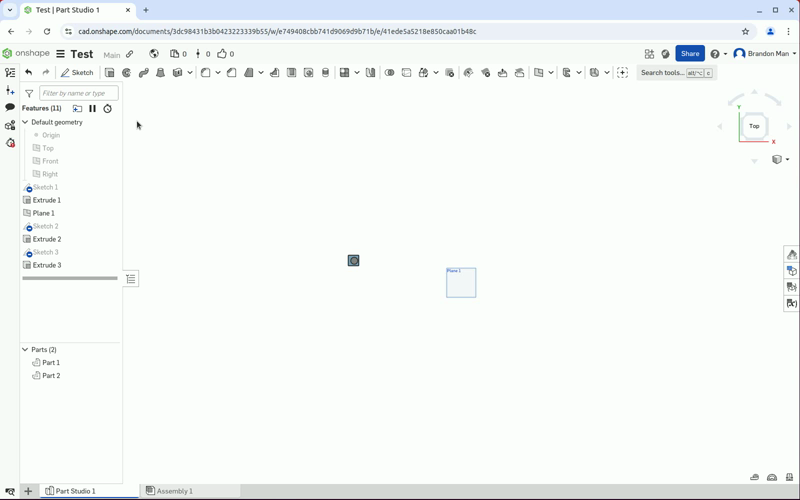
mouse_move(73, 189)
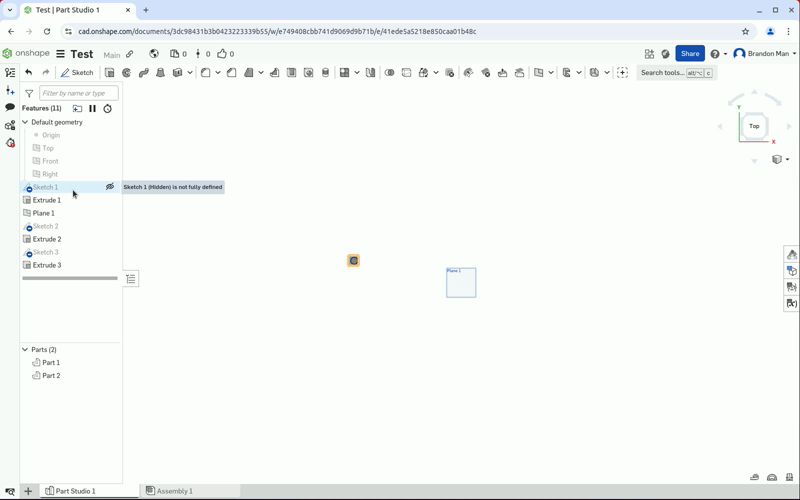
click(73, 189)
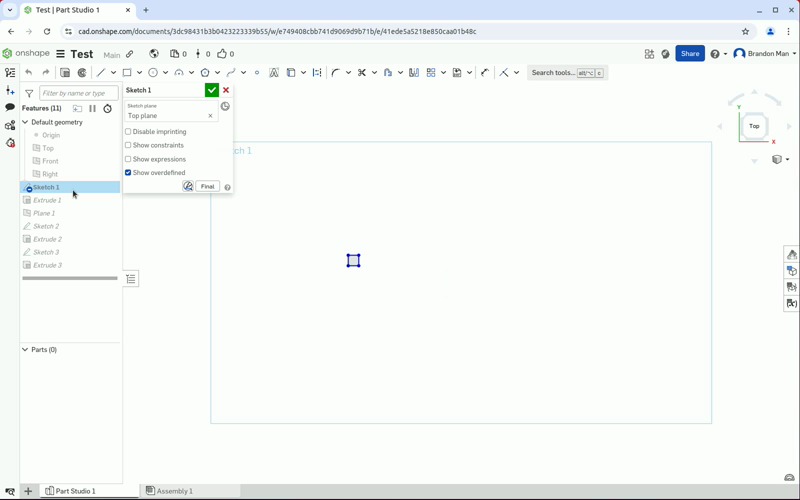
mouse_move(229, 92)
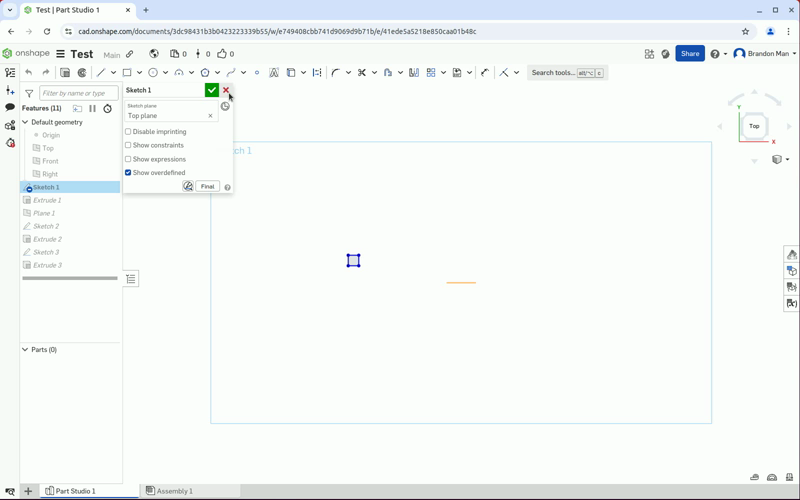
click(229, 92)
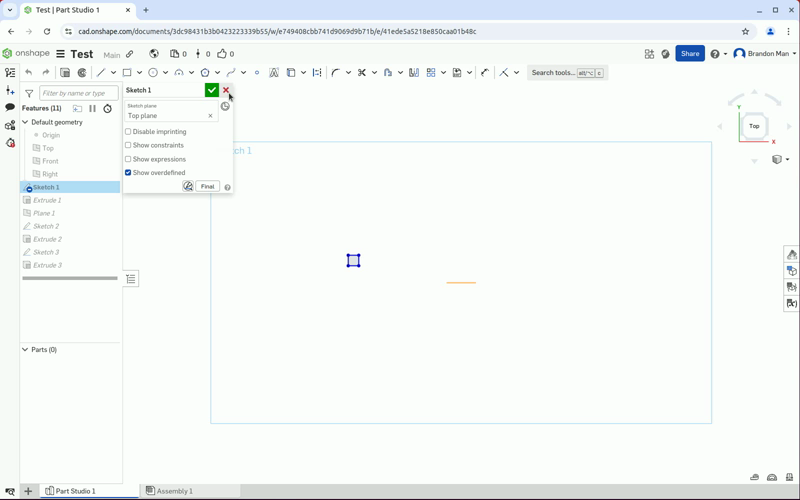
key(shift+s)
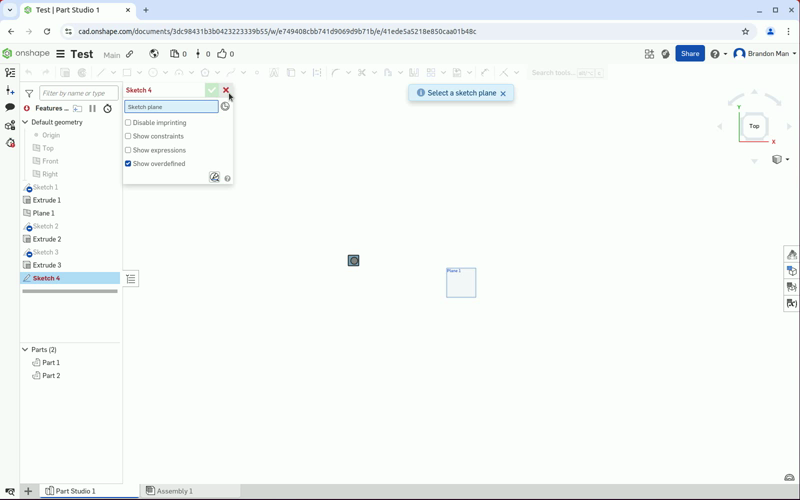
mouse_move(73, 150)
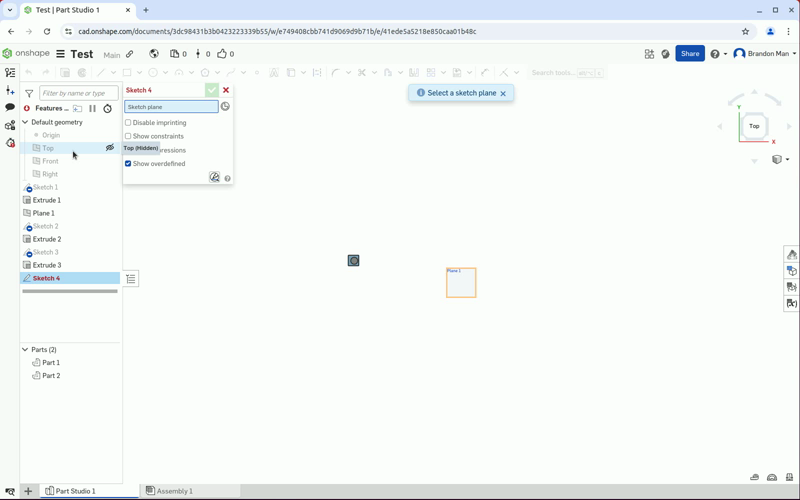
click(73, 150)
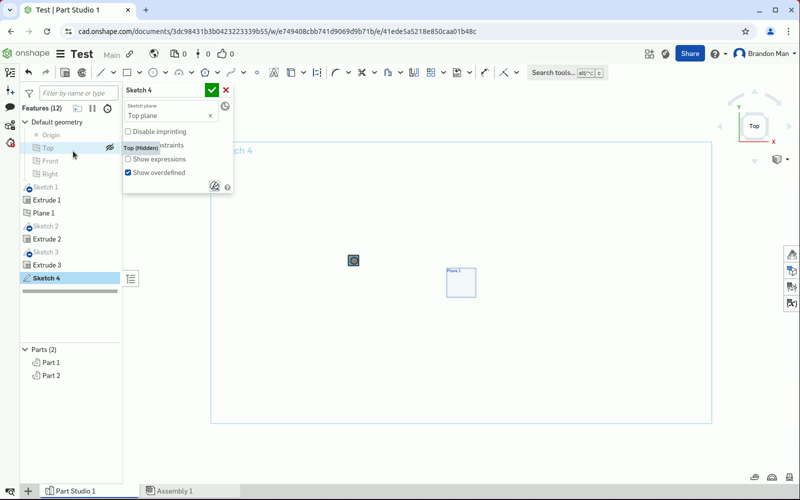
mouse_move(73, 352)
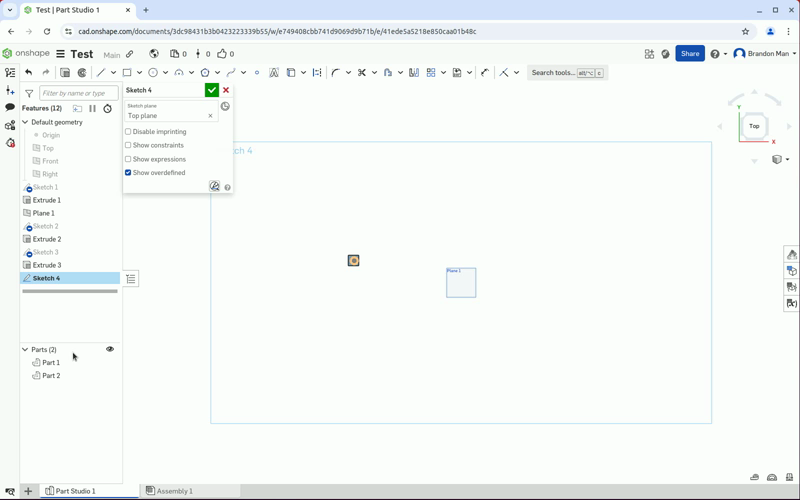
key(y)
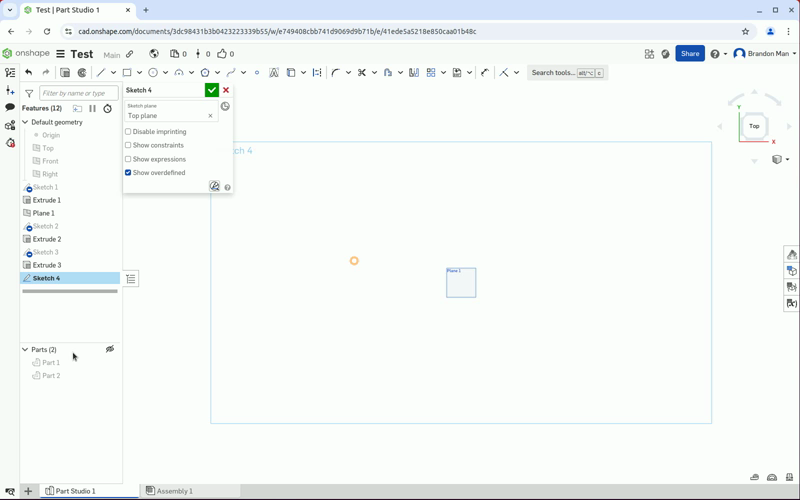
key(c)
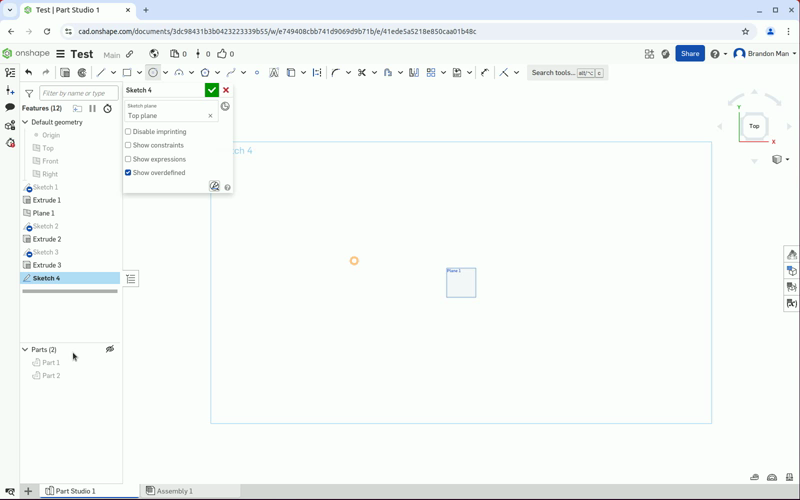
key_down(shift)
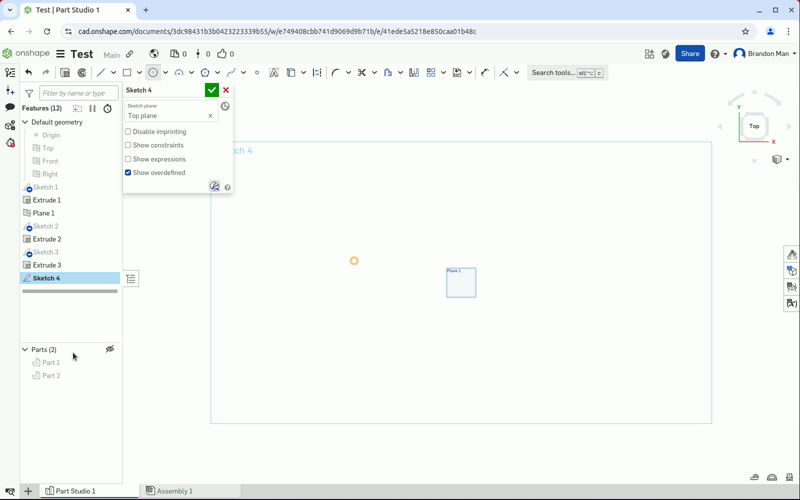
mouse_move(354, 260)
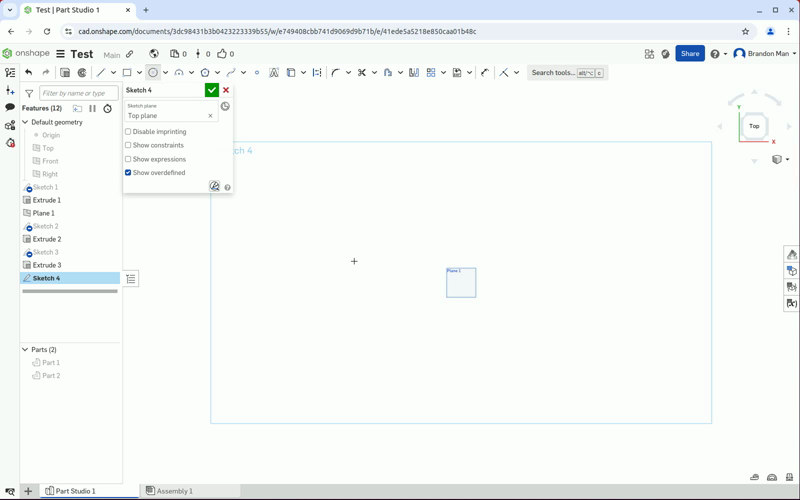
click(354, 260)
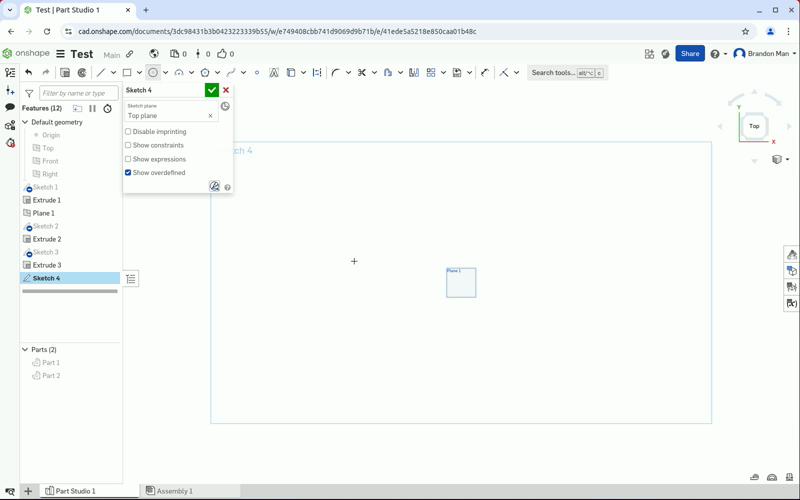
key_up(shift)
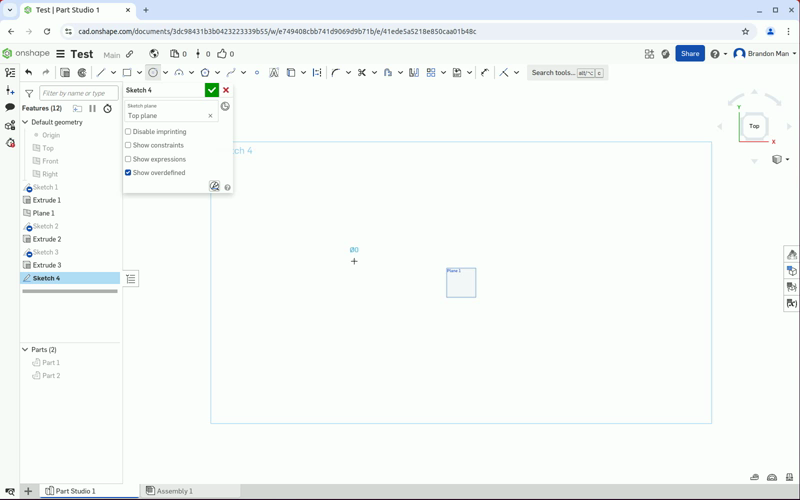
mouse_move(357, 260)
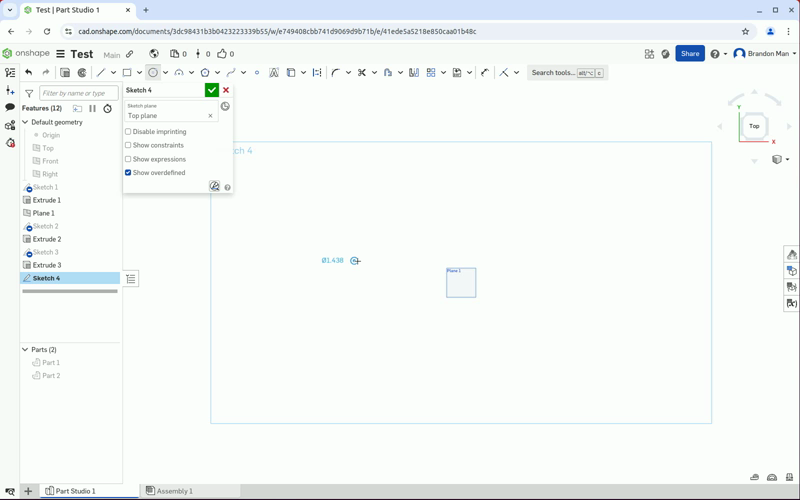
click(357, 260)
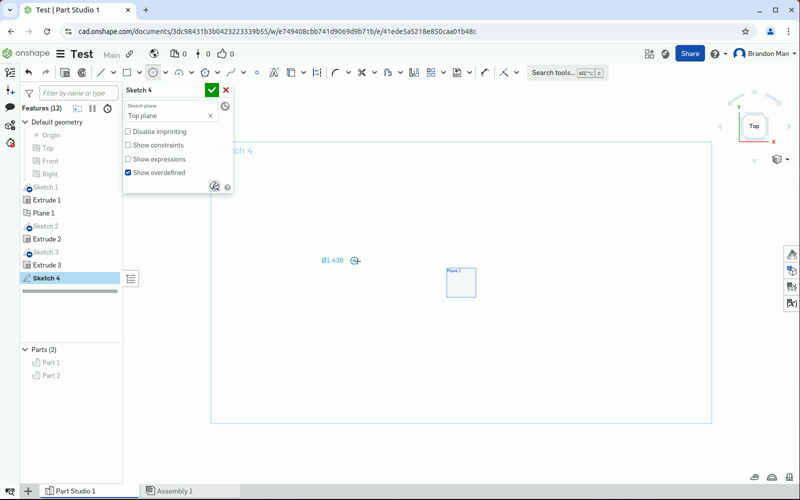
key(esc)
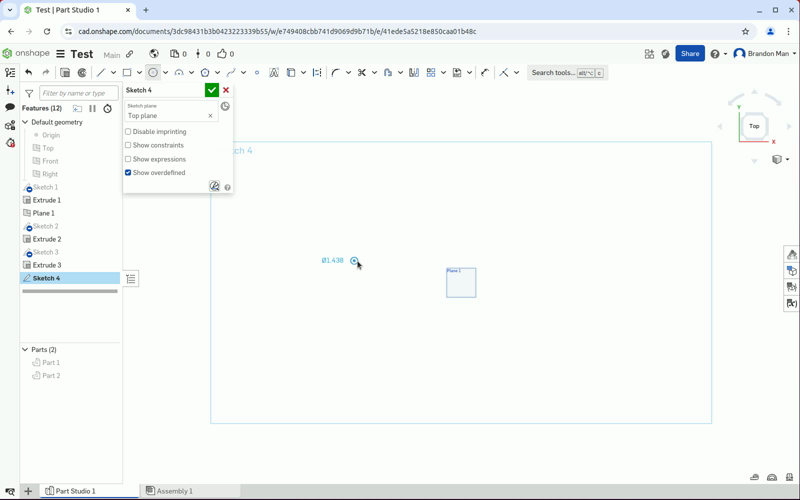
mouse_move(354, 260)
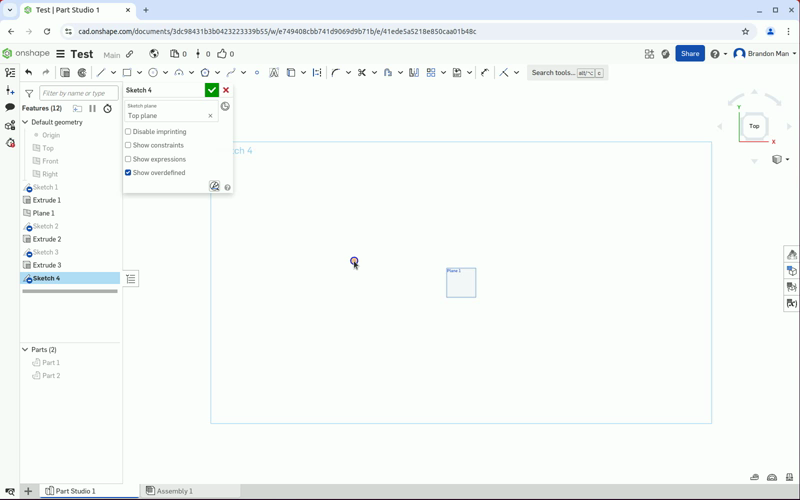
scroll(6)
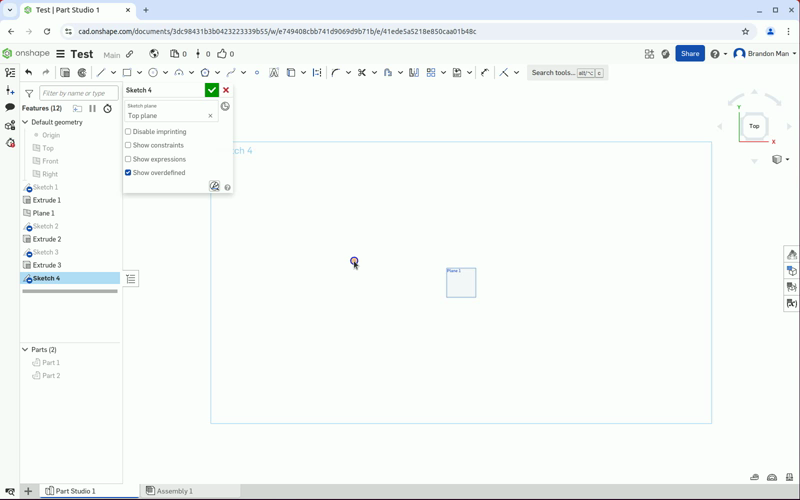
scroll(6)
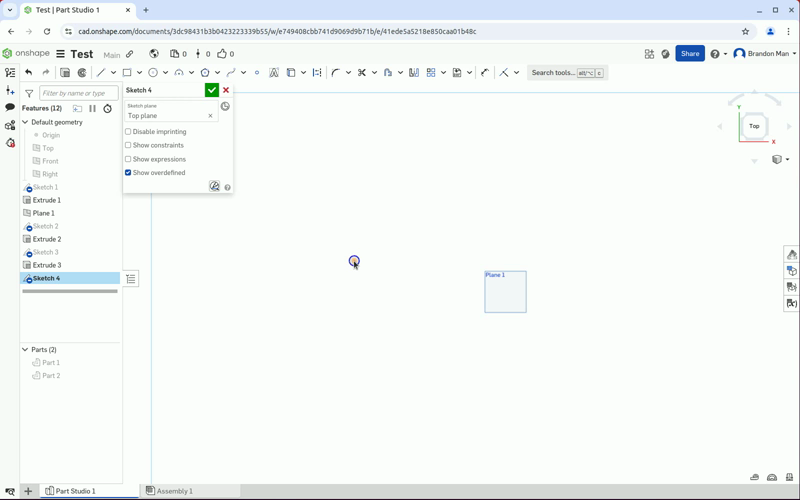
scroll(6)
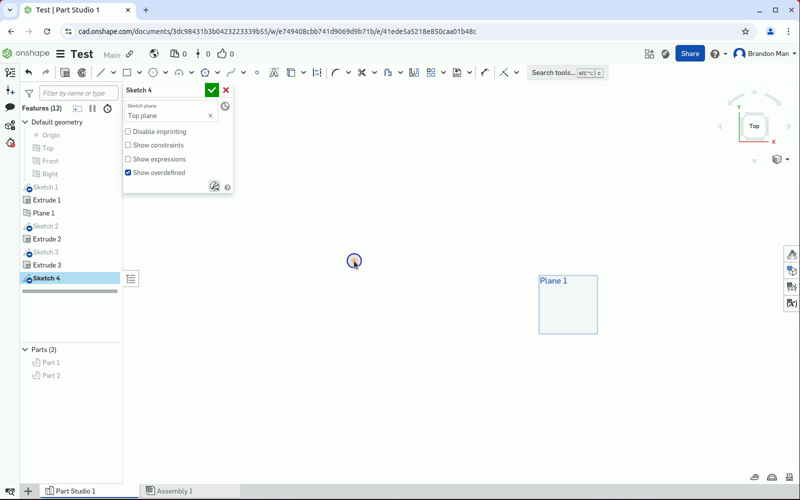
scroll(6)
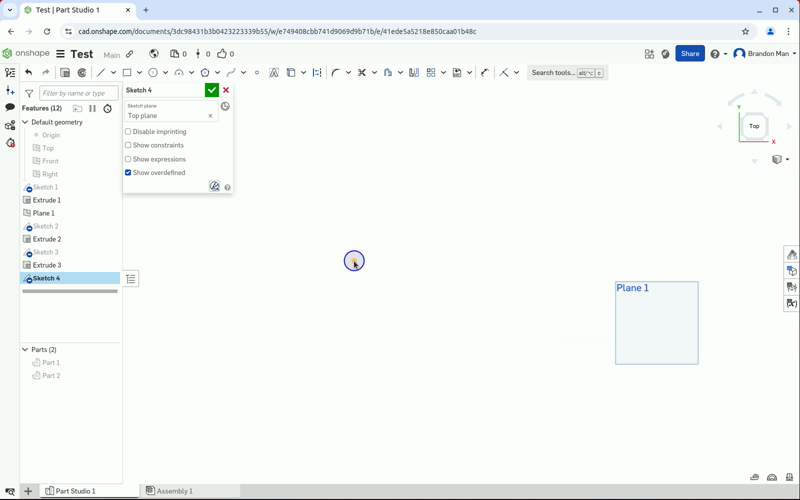
scroll(6)
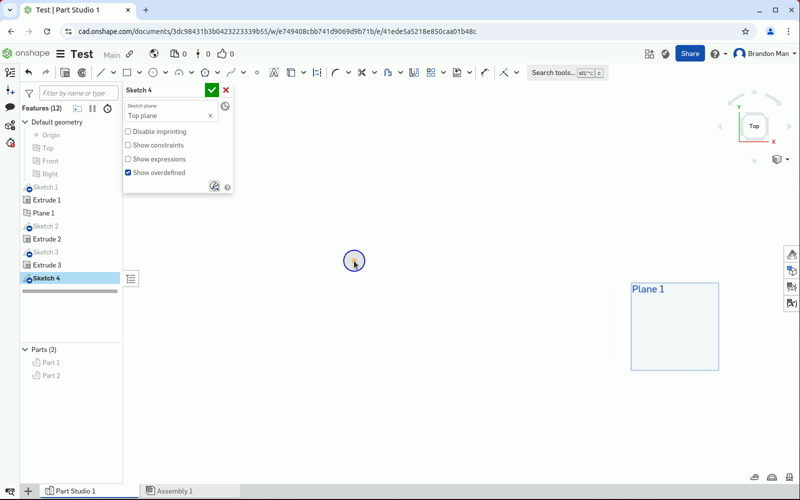
scroll(6)
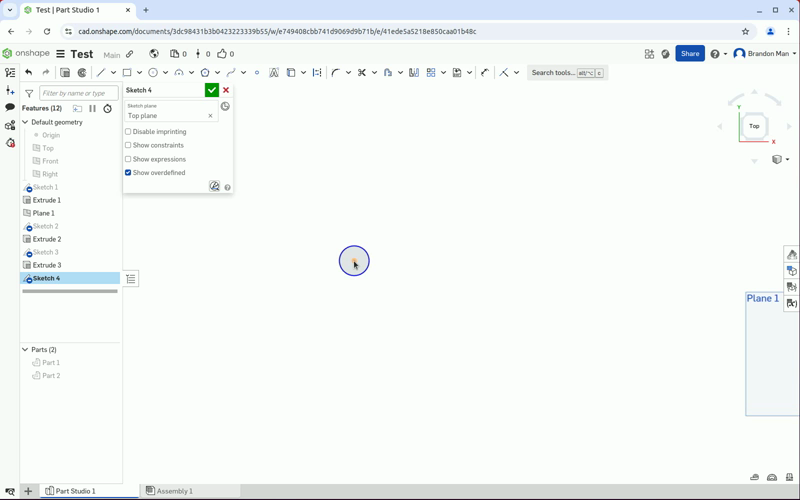
scroll(6)
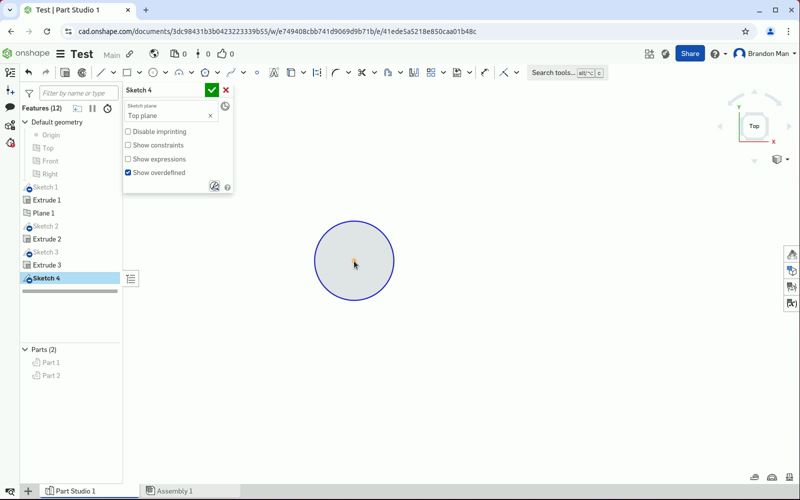
click(354, 260)
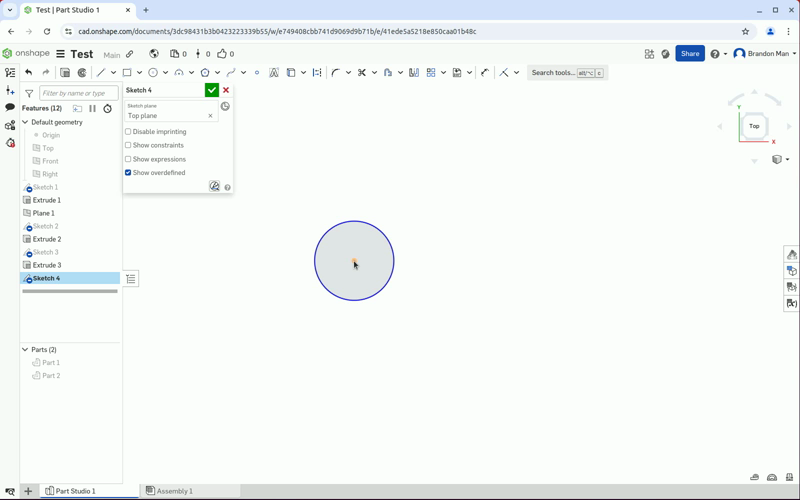
scroll(-6)
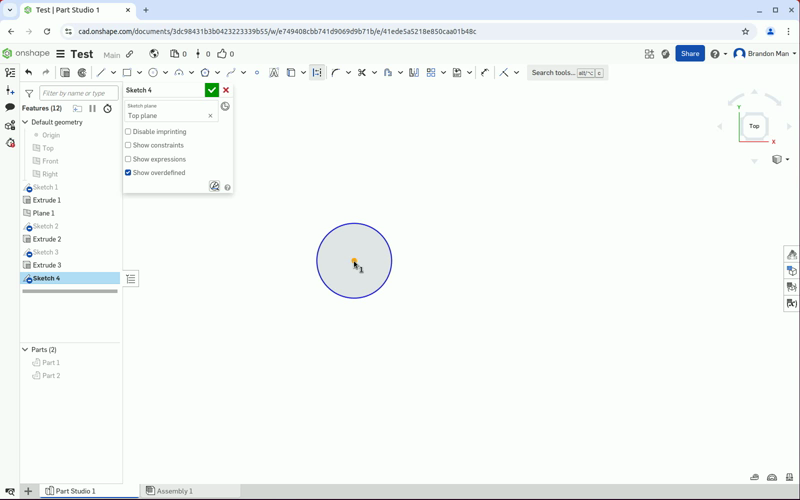
scroll(-6)
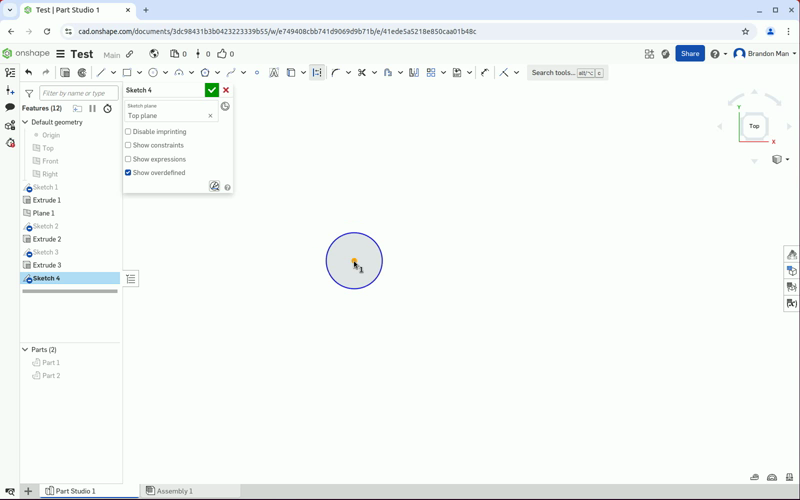
scroll(-6)
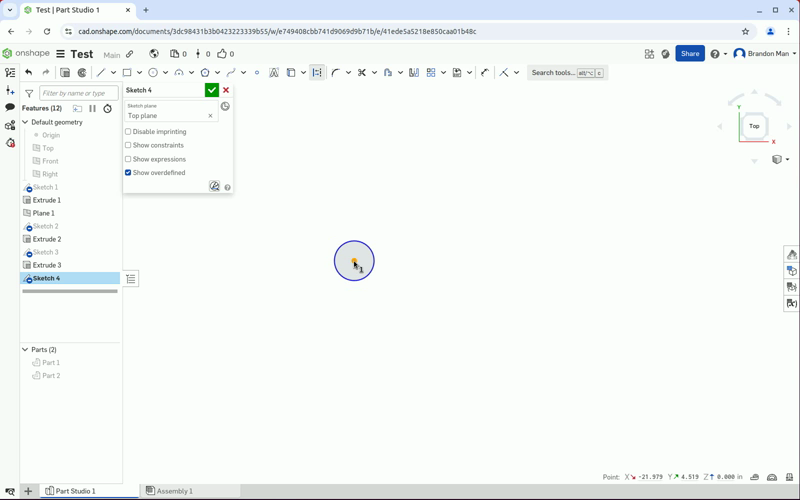
scroll(-6)
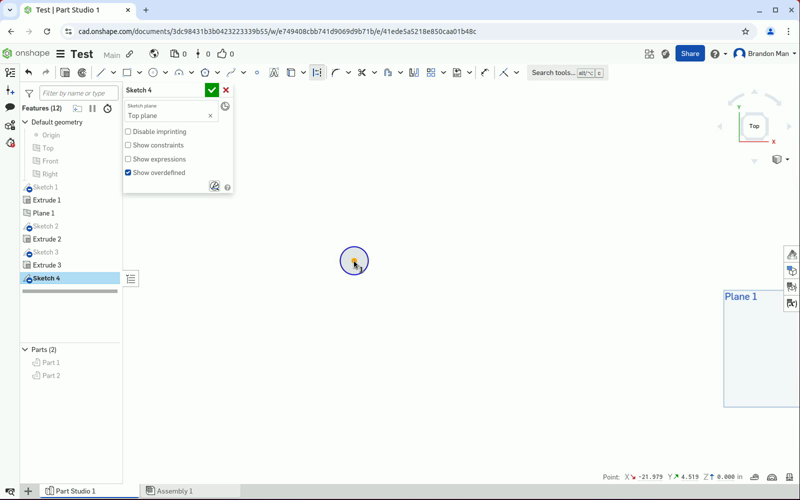
scroll(-6)
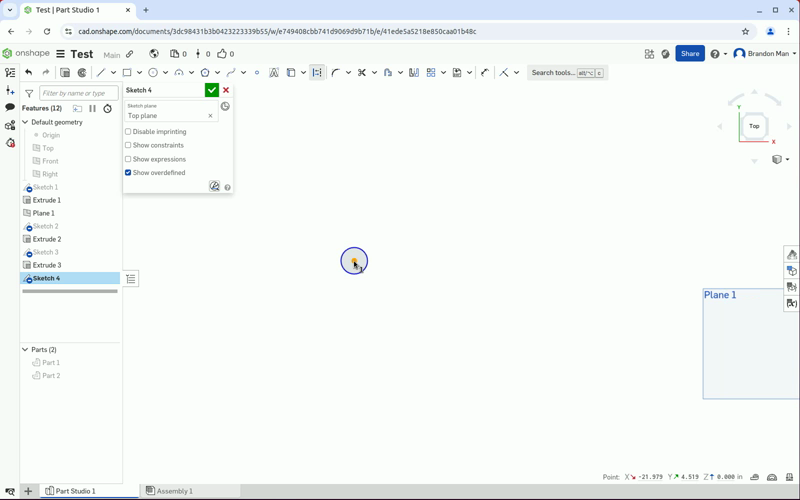
scroll(-6)
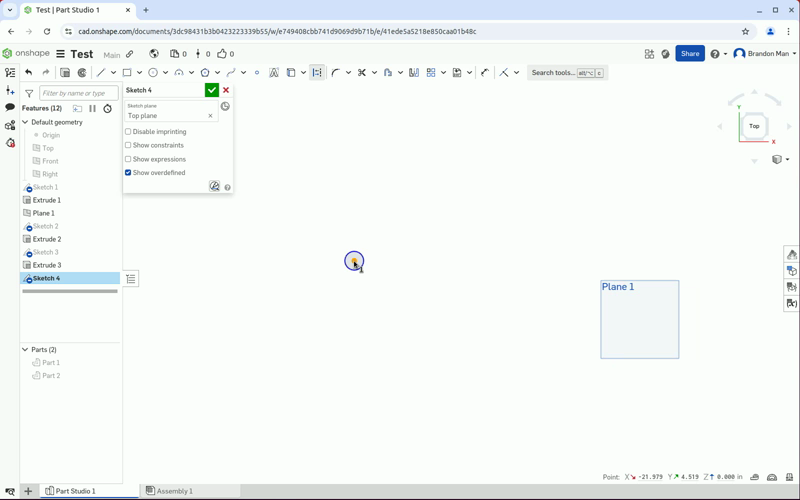
scroll(-6)
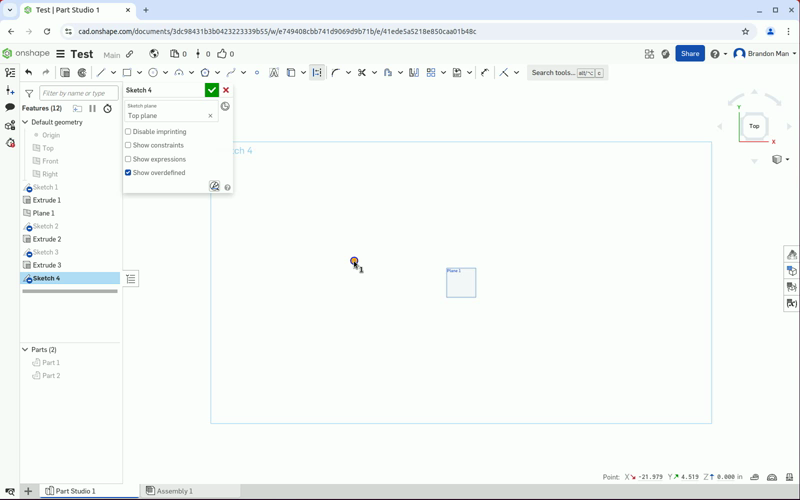
mouse_move(73, 352)
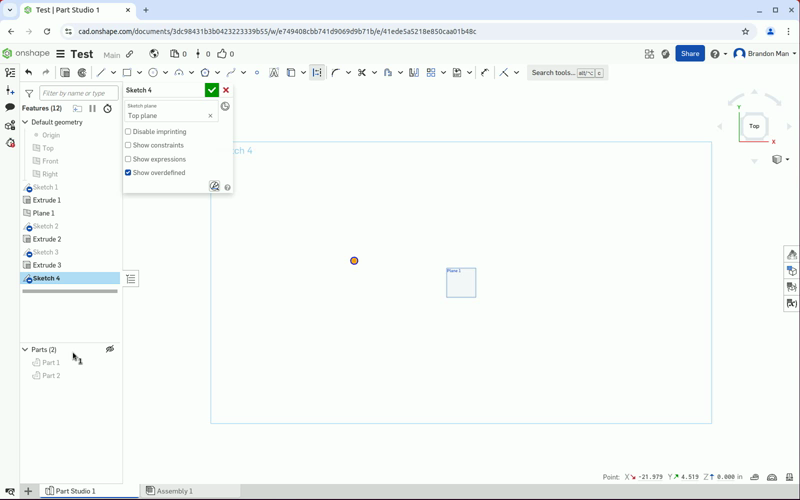
key(shift+y)
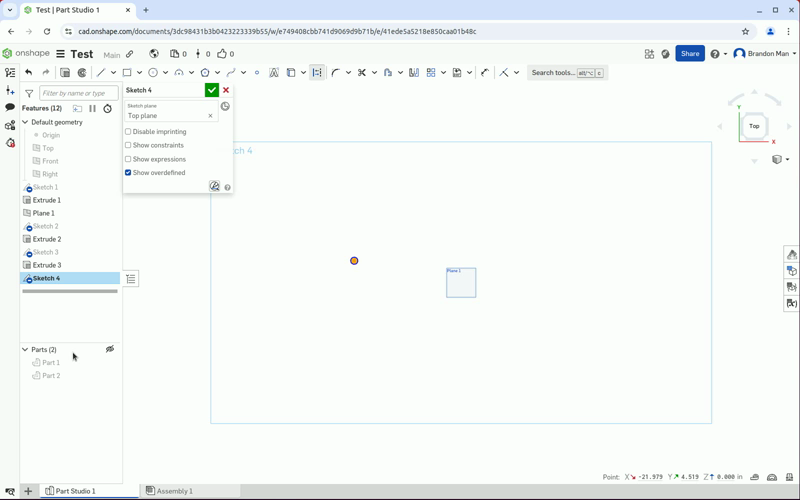
key(shift+e)
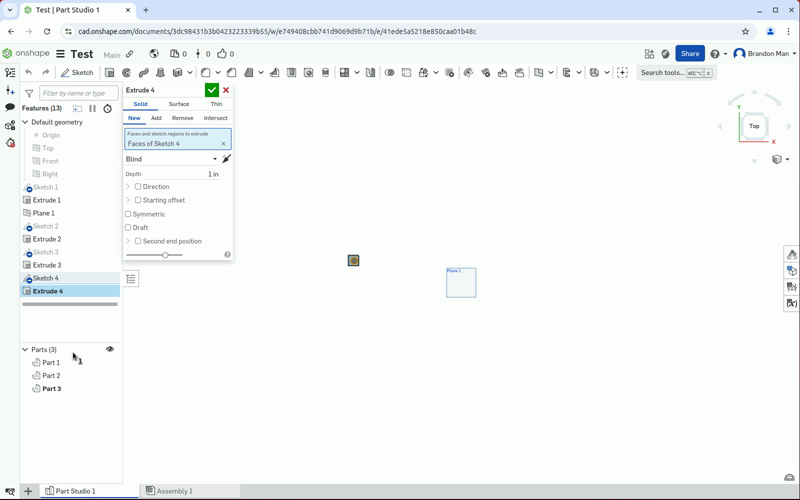
mouse_move(143, 106)
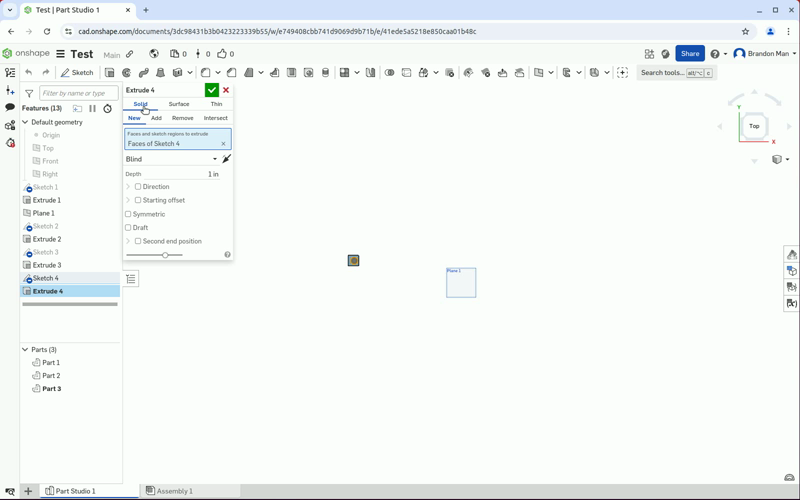
click(143, 106)
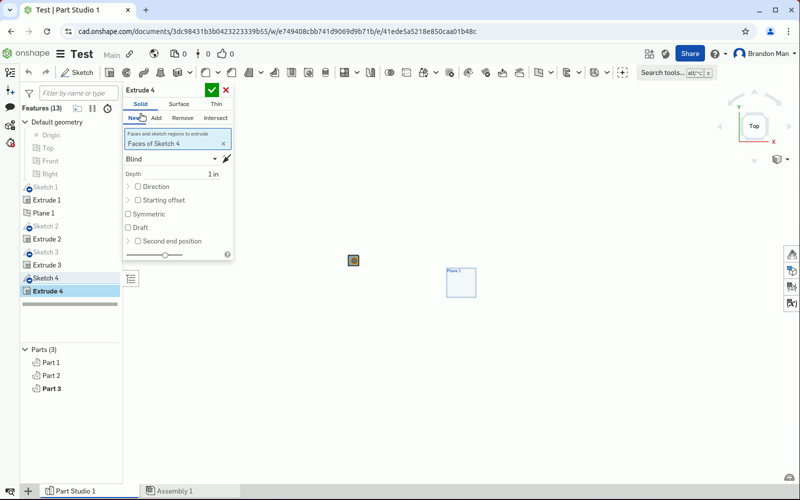
mouse_move(137, 120)
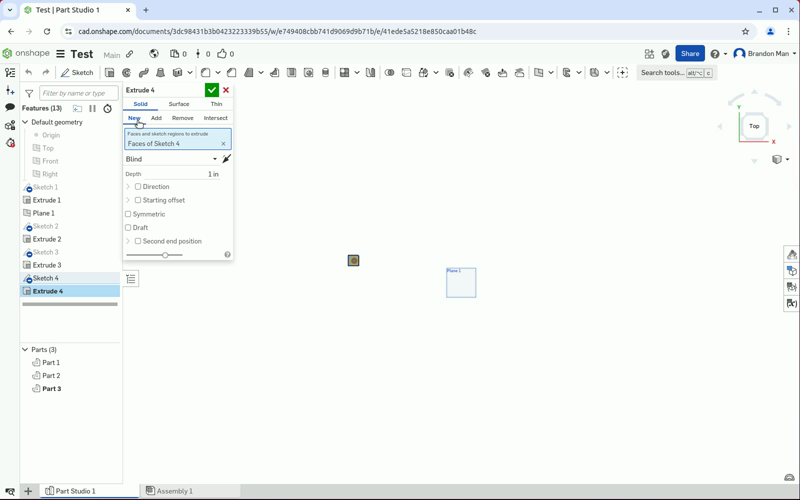
click(137, 120)
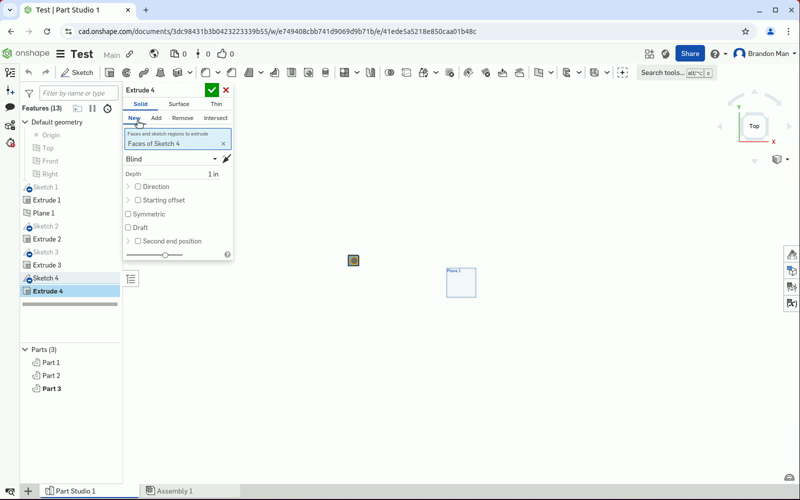
key(tab, 4)
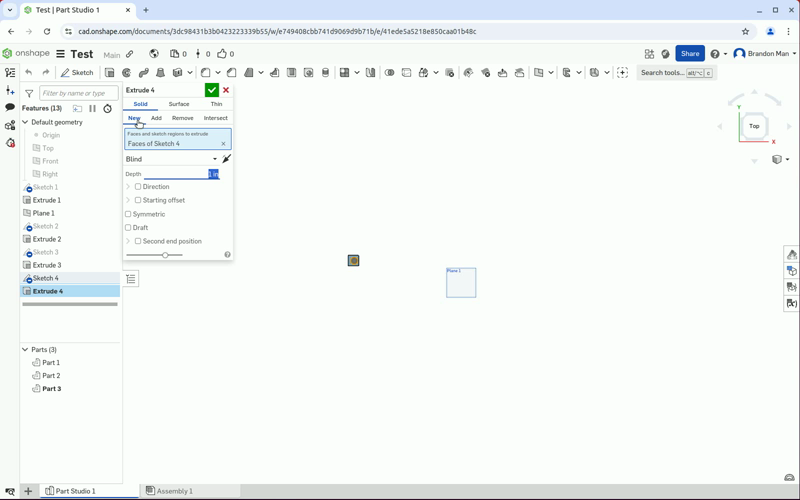
text(-0.481)
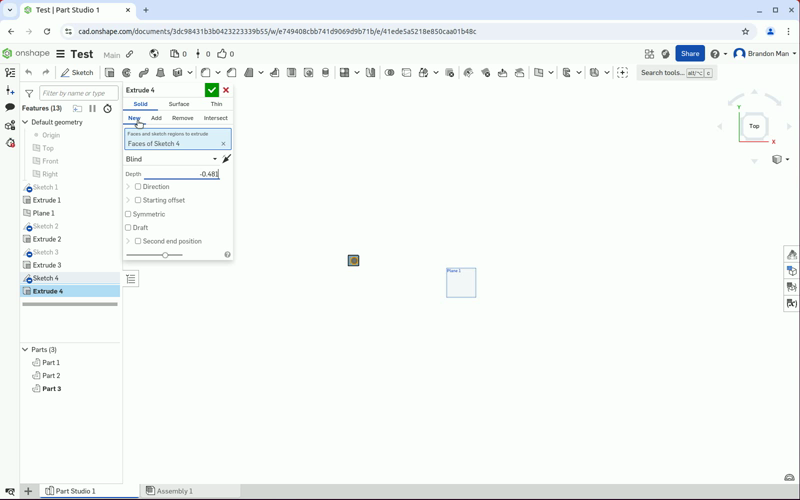
key(enter)
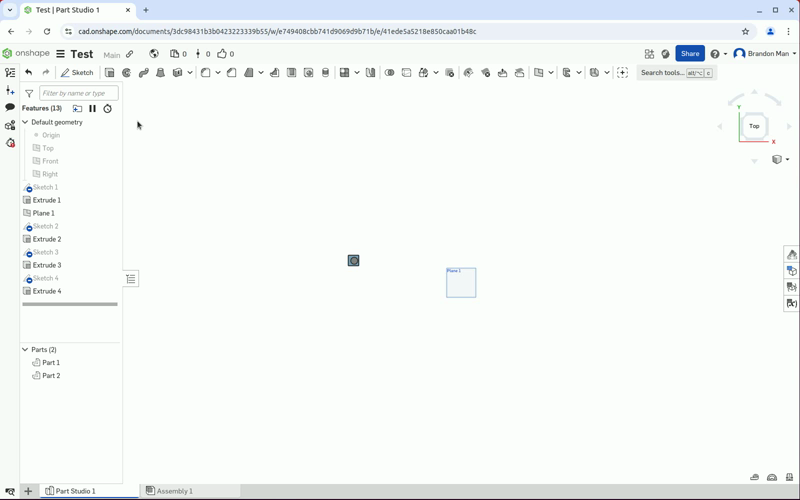
key(shift+h)
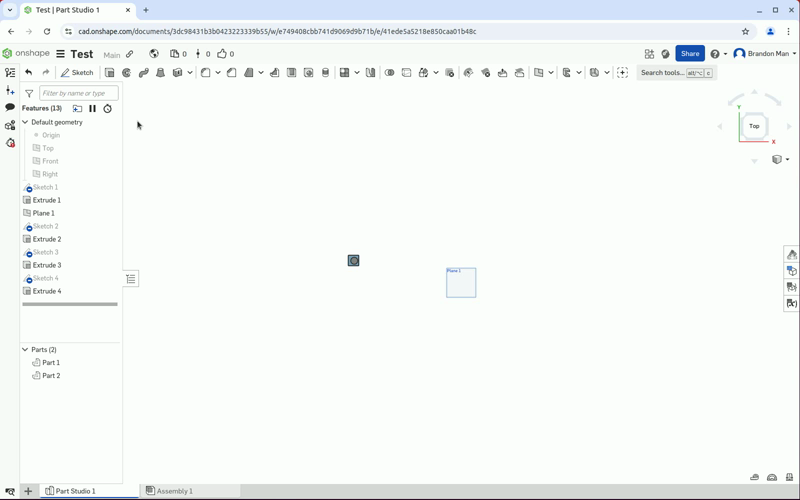
key(shift+h)
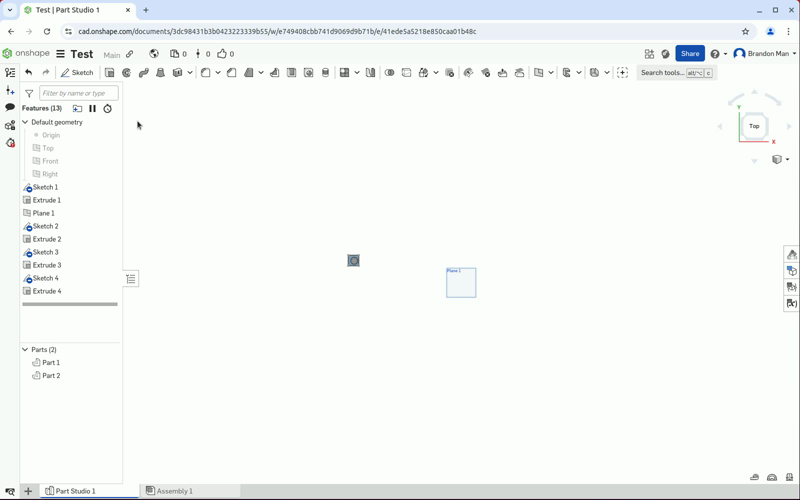
key(shift+7)
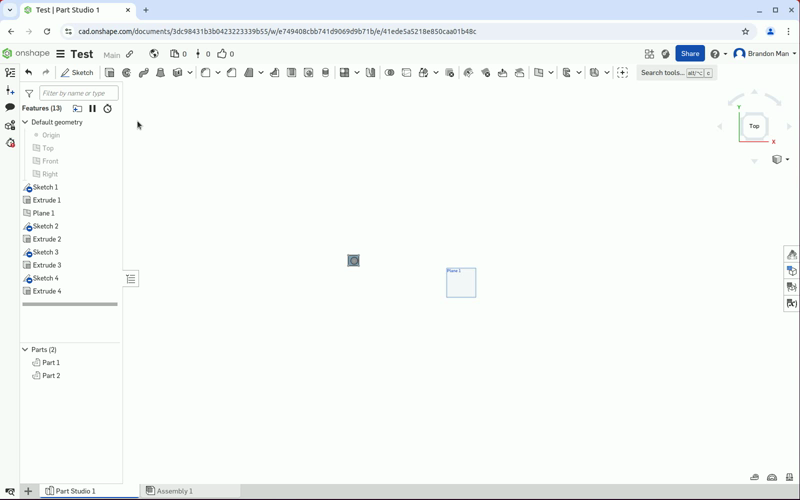
key(up, 3)
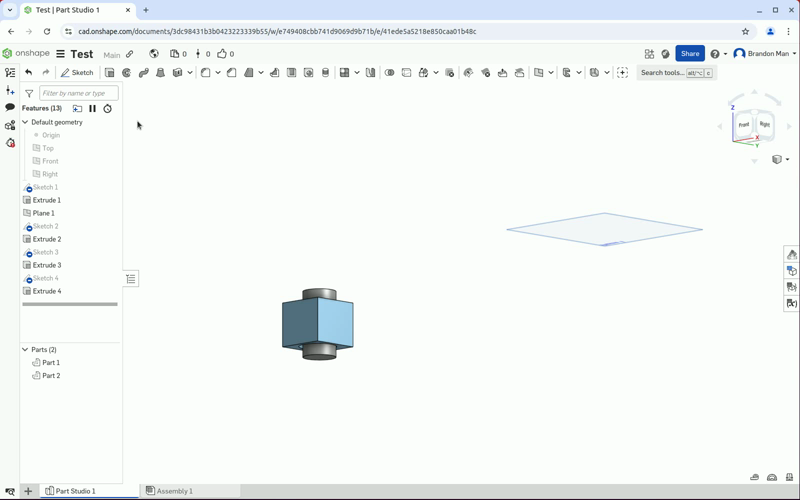
key(left, 3)
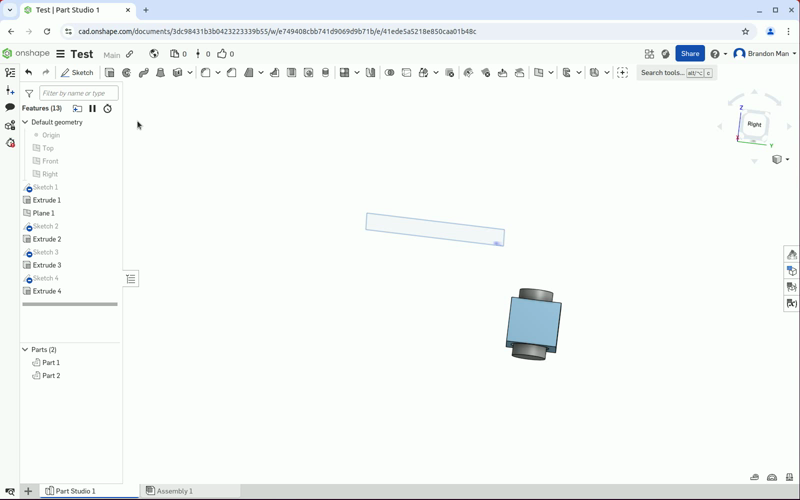
key(right, 3)
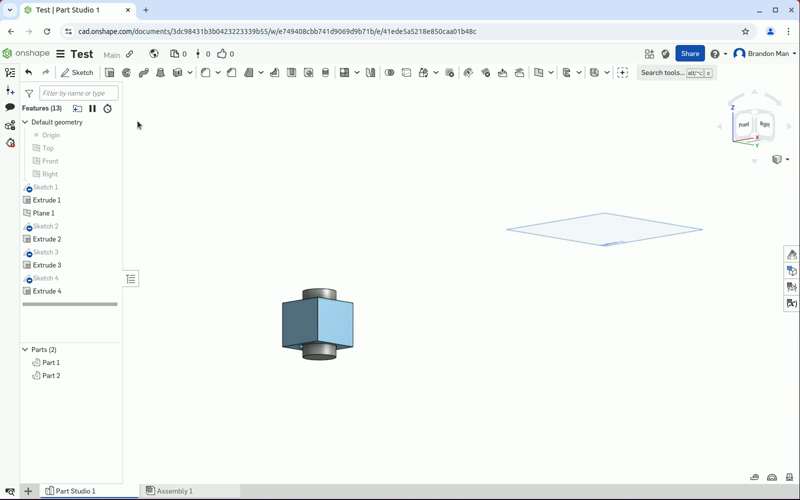
key(down, 3)
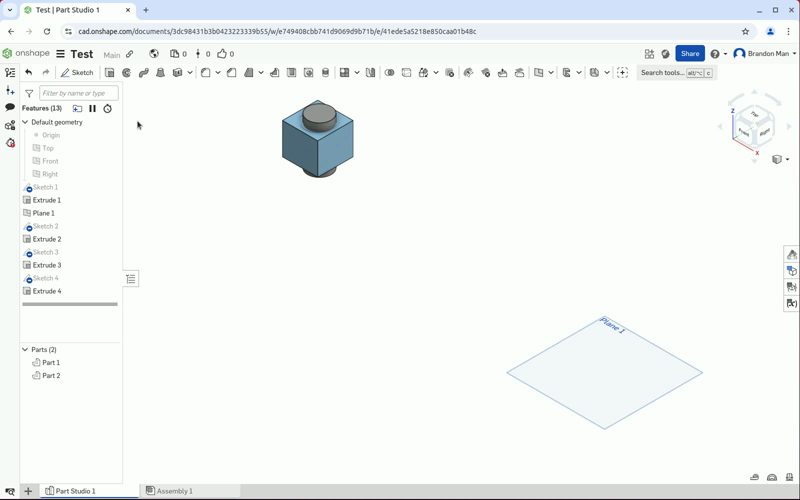
mouse_move(73, 189)
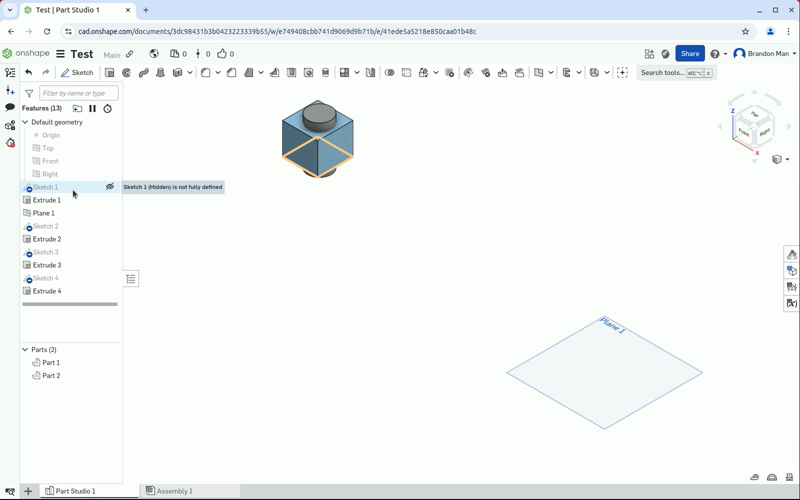
click(73, 189)